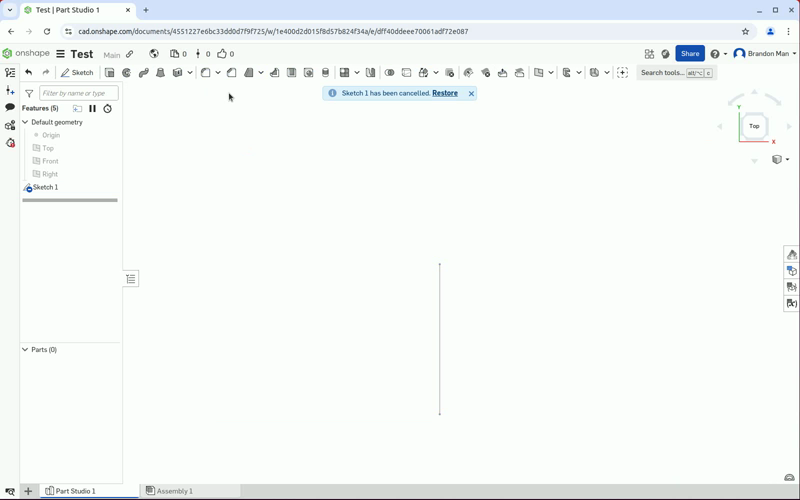
key(shift+h)
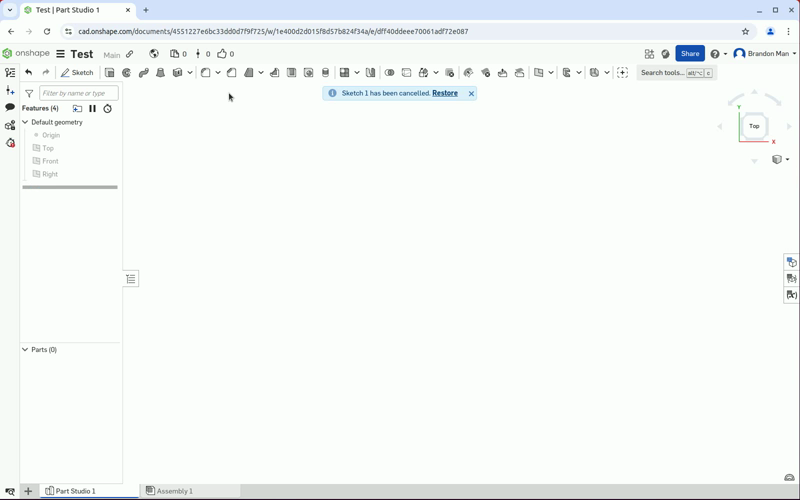
mouse_move(73, 352)
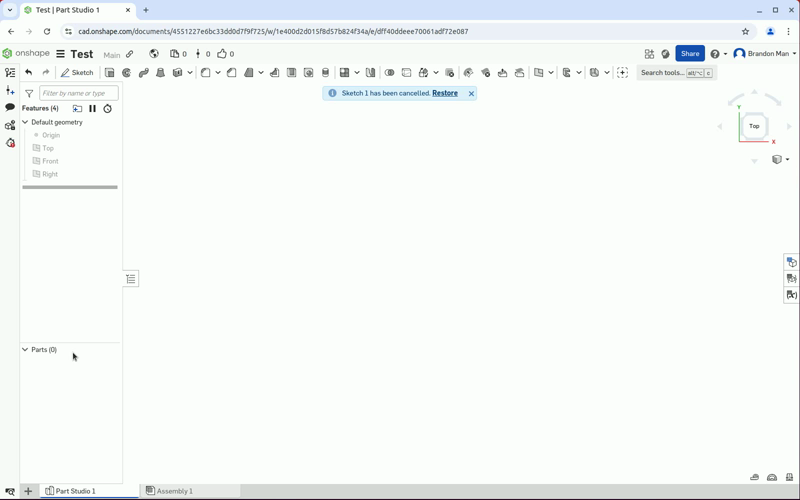
key(y)
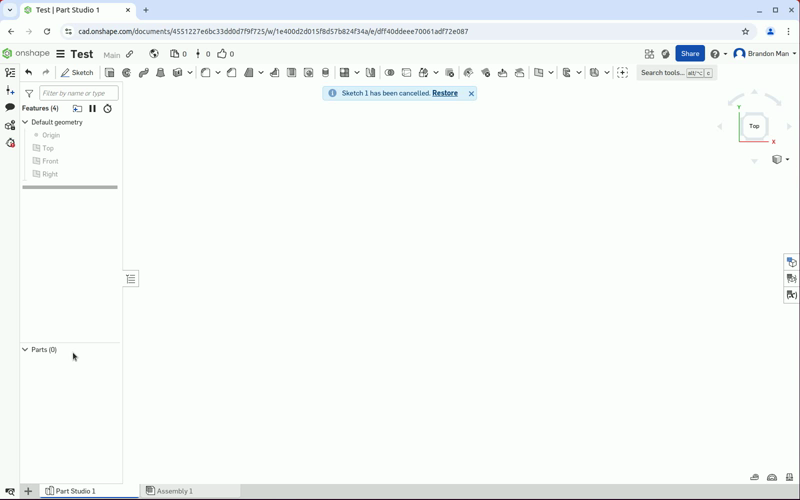
key(shift+p)
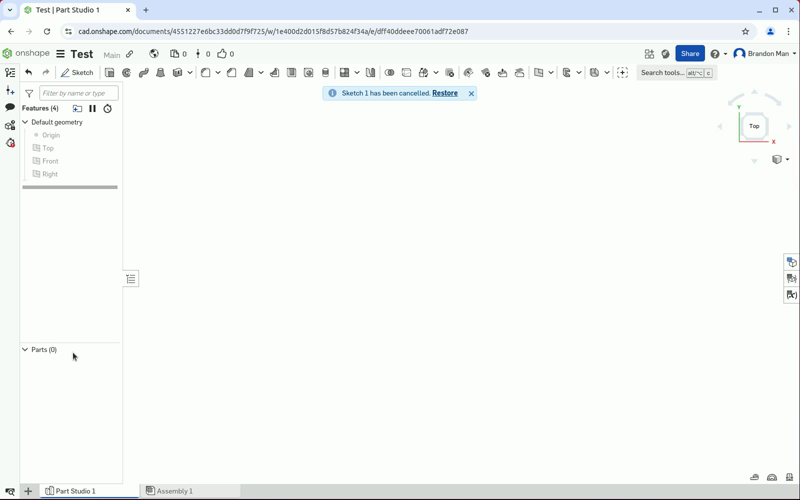
key(space)
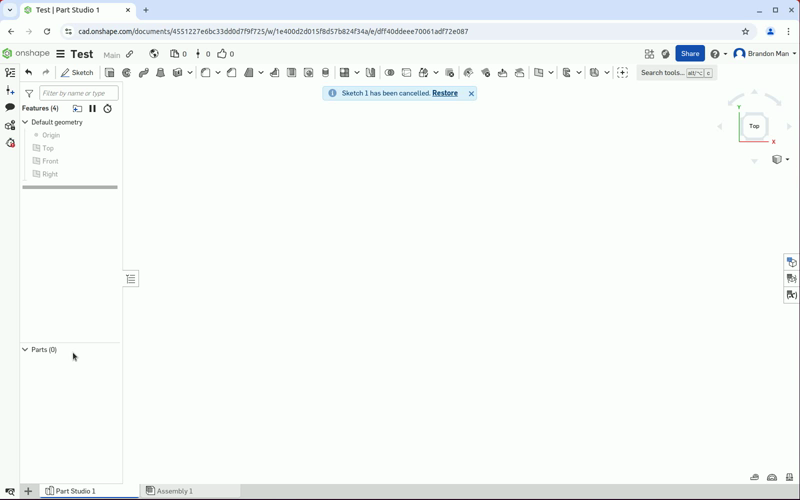
key_down(shift)
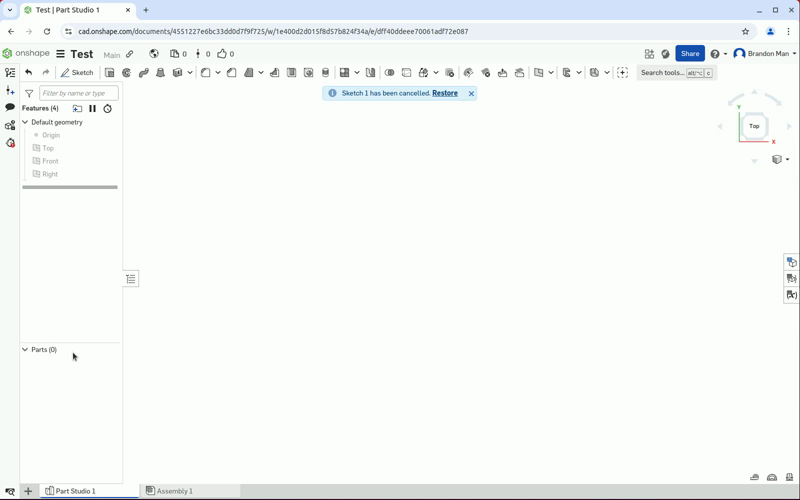
key(up)
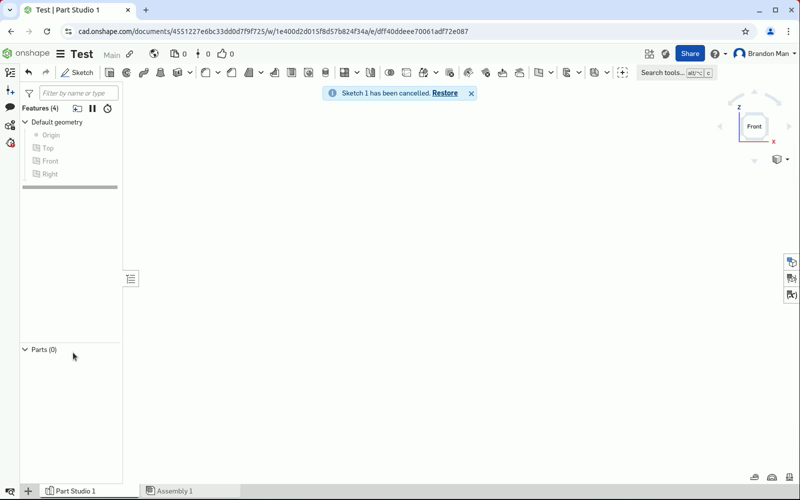
key_up(shift)
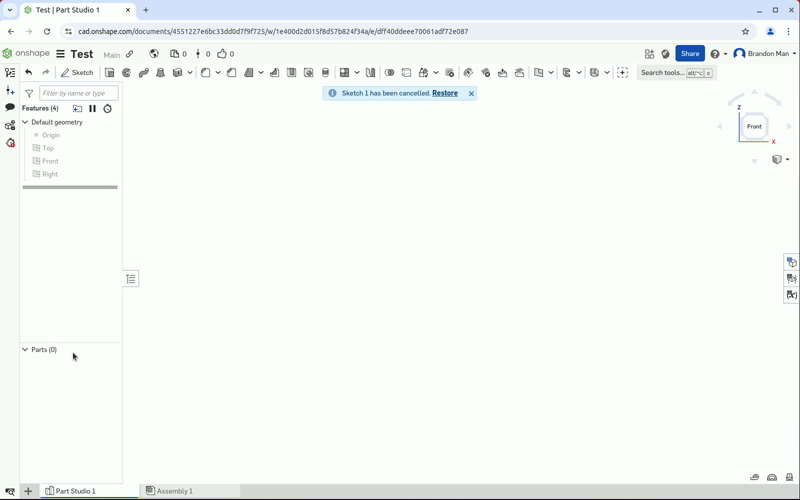
mouse_move(73, 352)
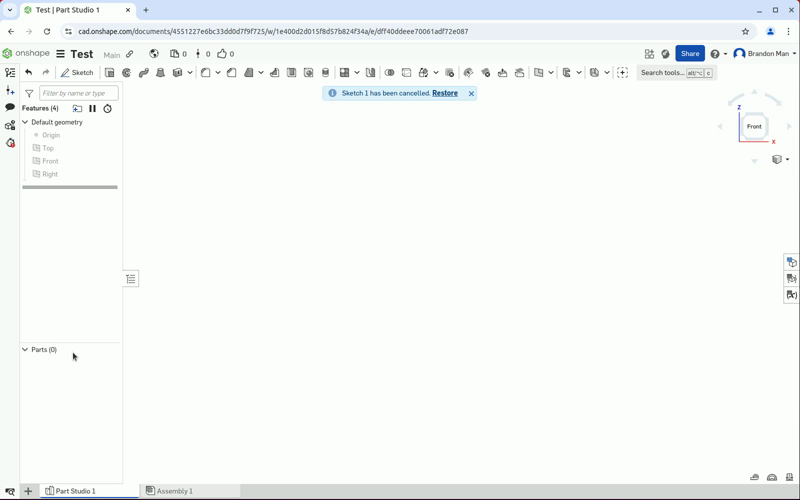
key(shift+y)
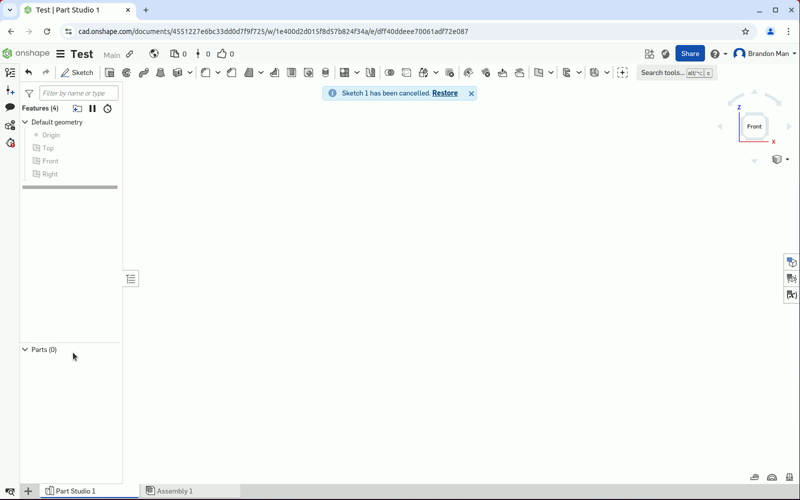
key(shift+s)
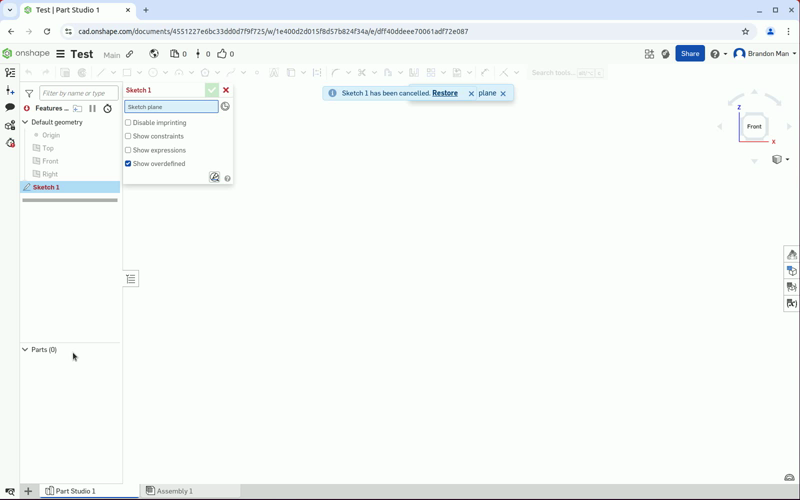
mouse_move(73, 163)
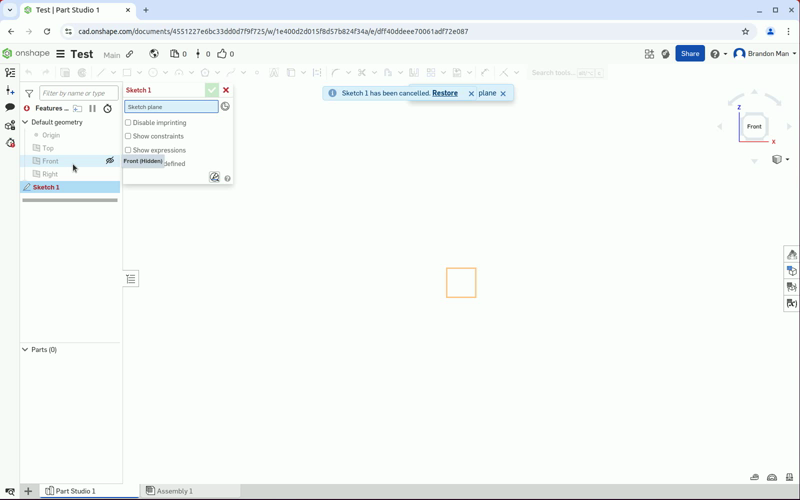
click(73, 163)
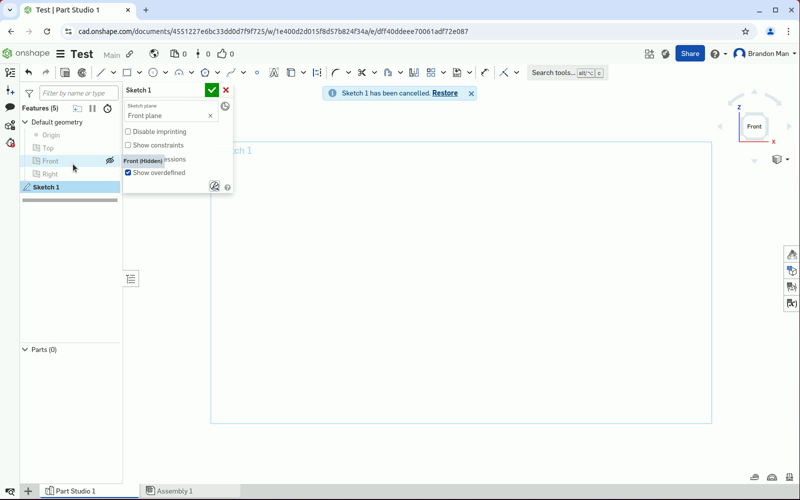
mouse_move(73, 352)
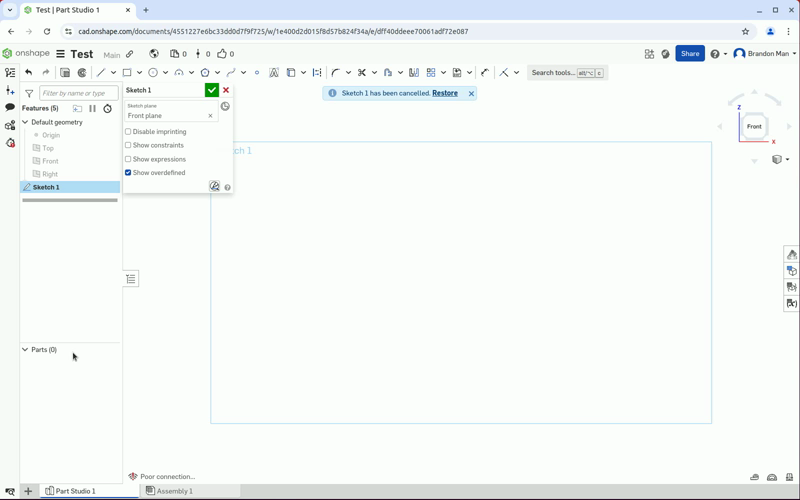
key(y)
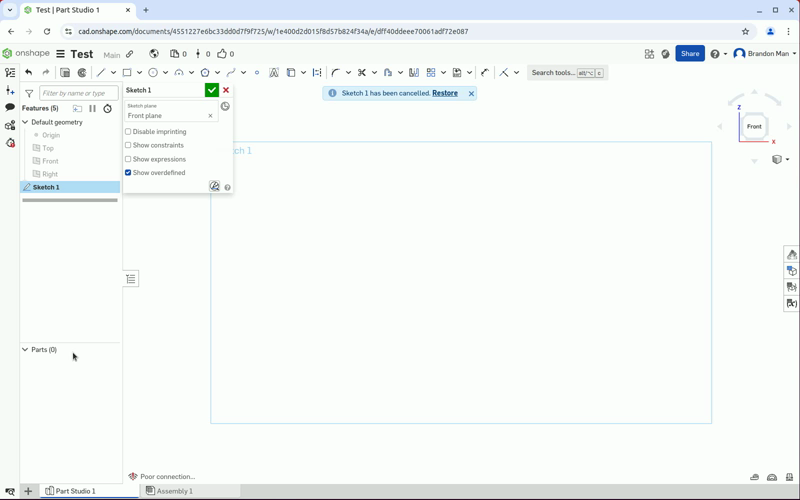
key(l)
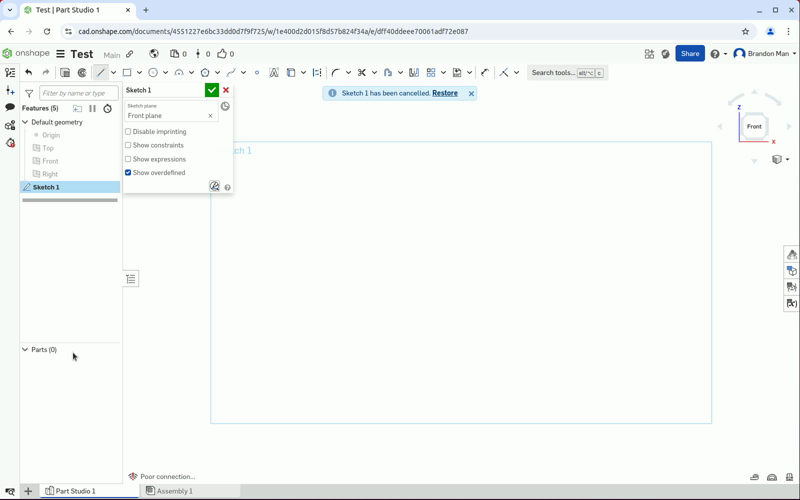
key_down(shift)
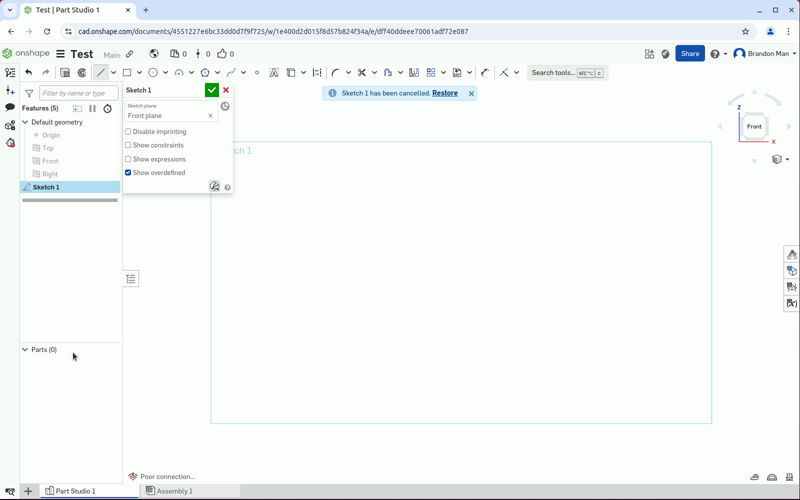
mouse_move(460, 282)
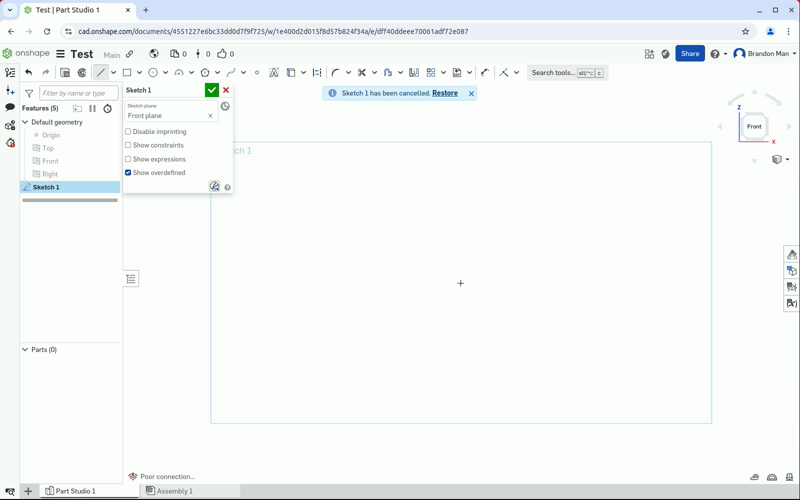
click(460, 282)
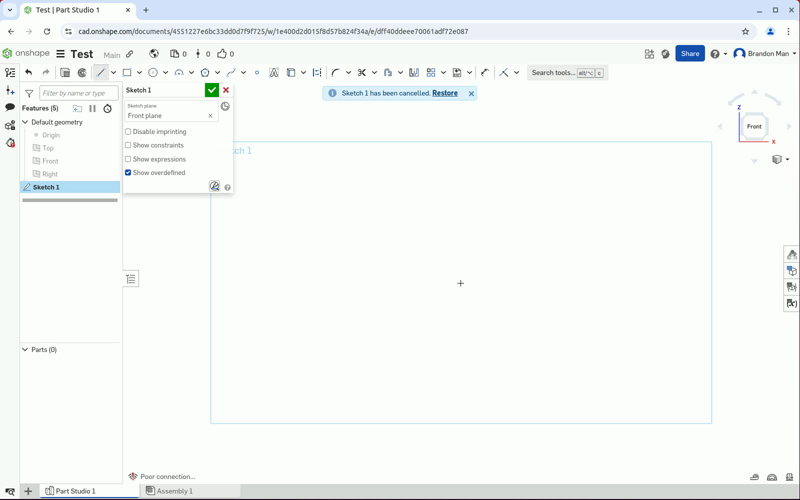
key_up(shift)
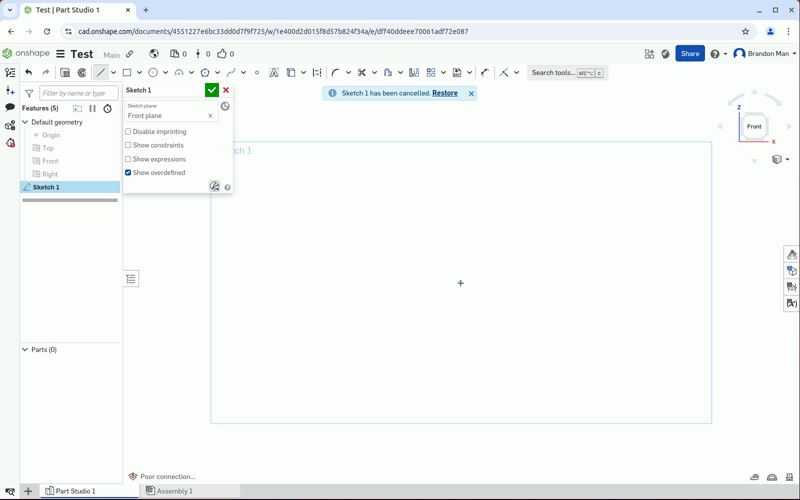
key_down(shift)
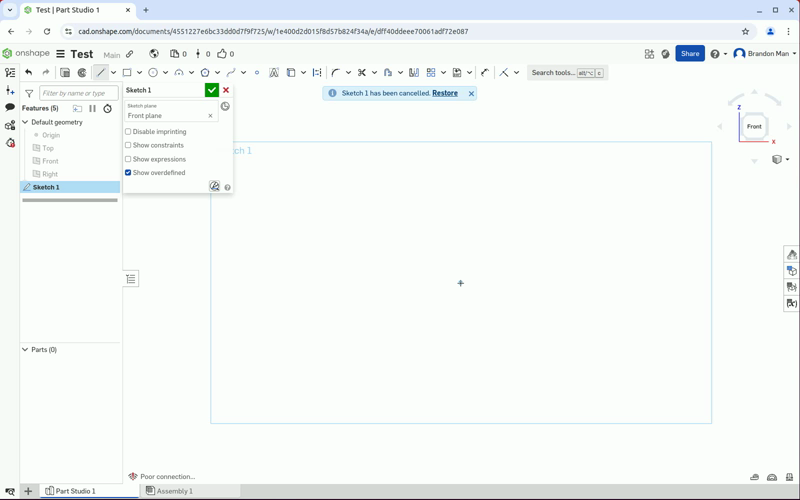
mouse_move(573, 282)
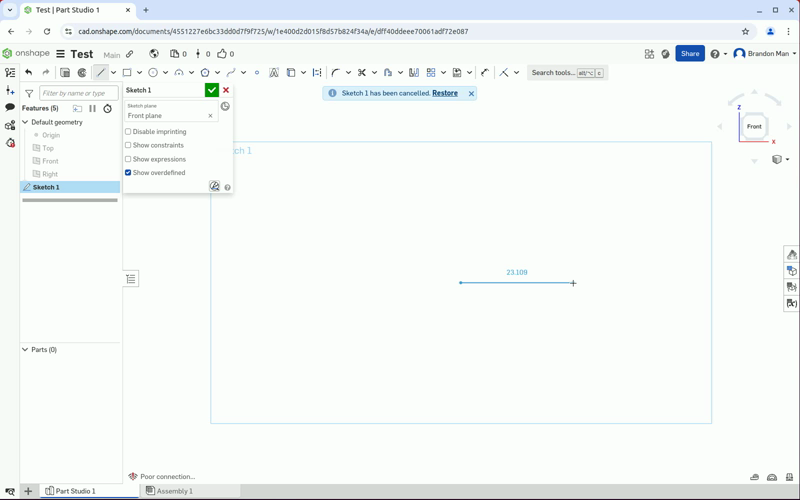
click(573, 282)
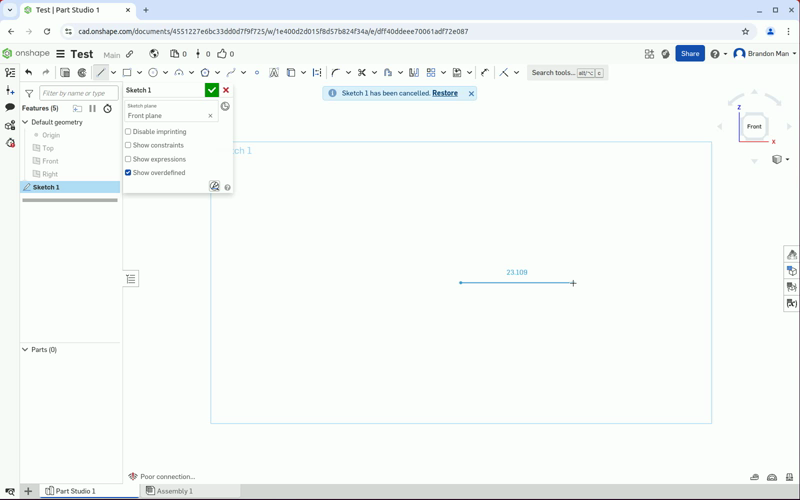
key_up(shift)
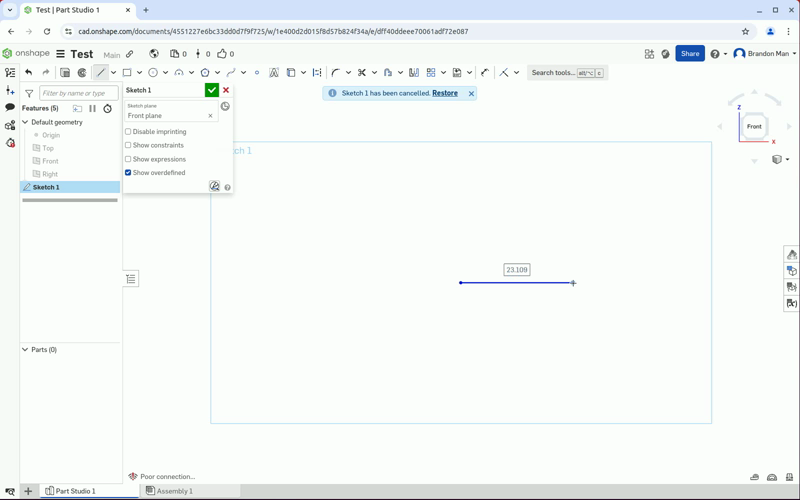
key_down(shift)
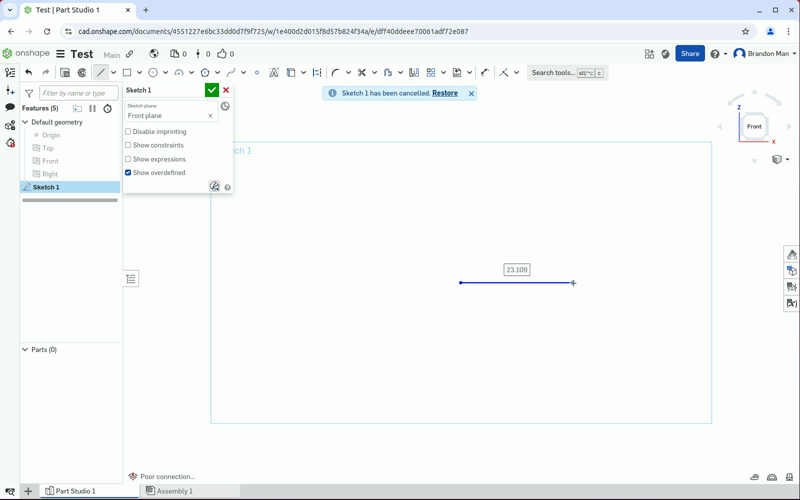
mouse_move(589, 282)
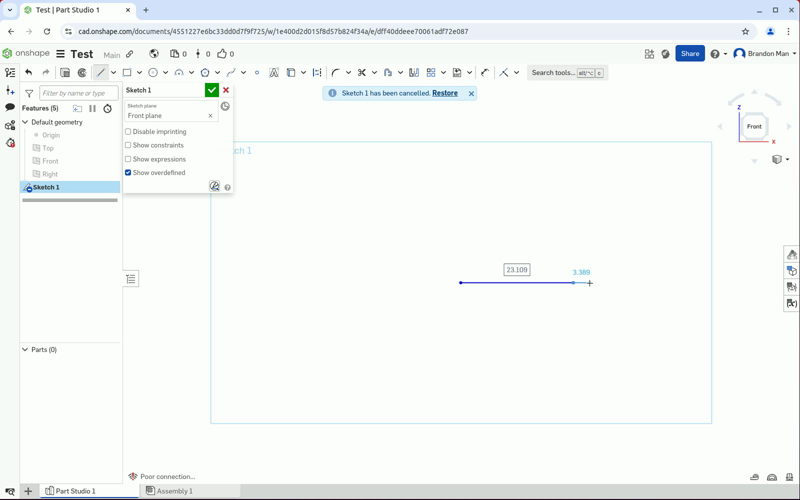
mouse_move(573, 245)
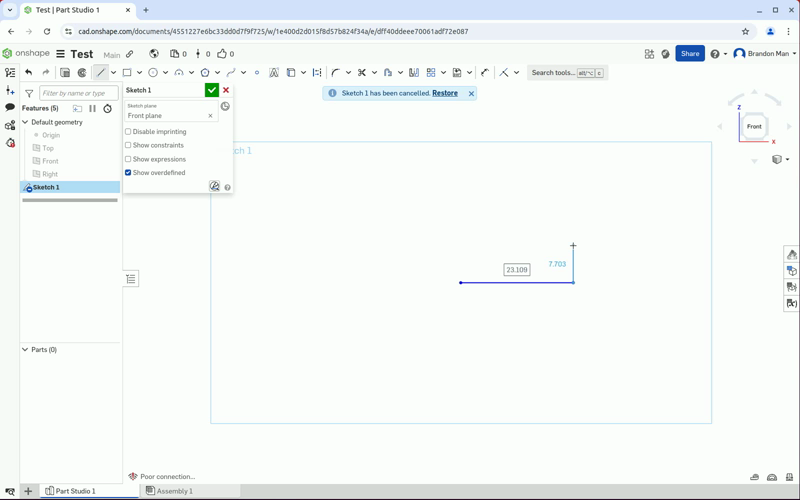
click(573, 245)
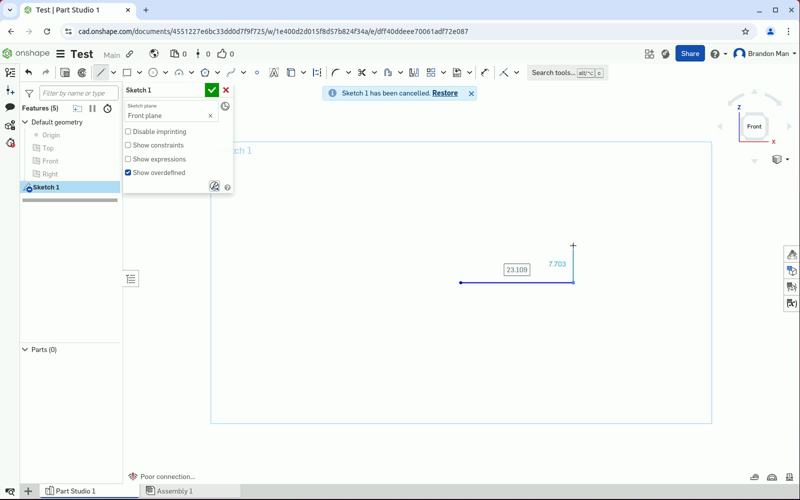
key_up(shift)
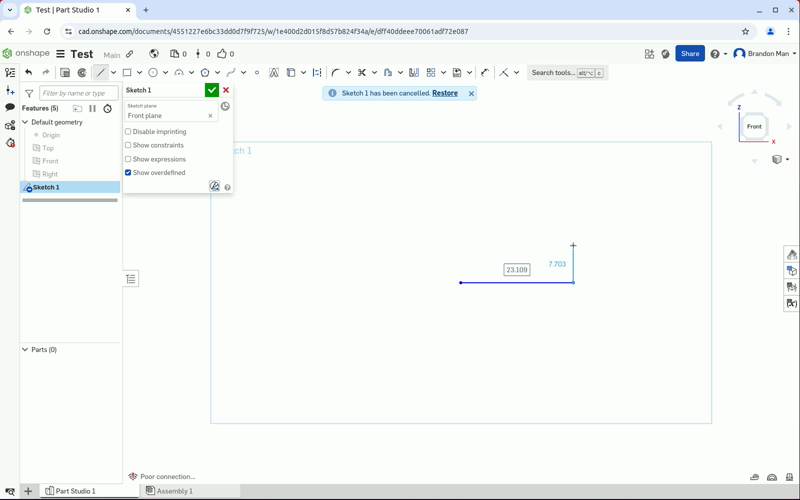
key_down(shift)
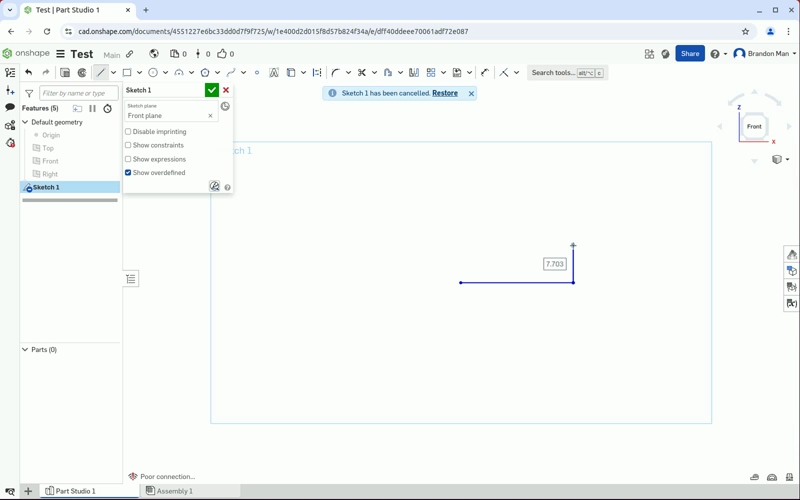
mouse_move(479, 245)
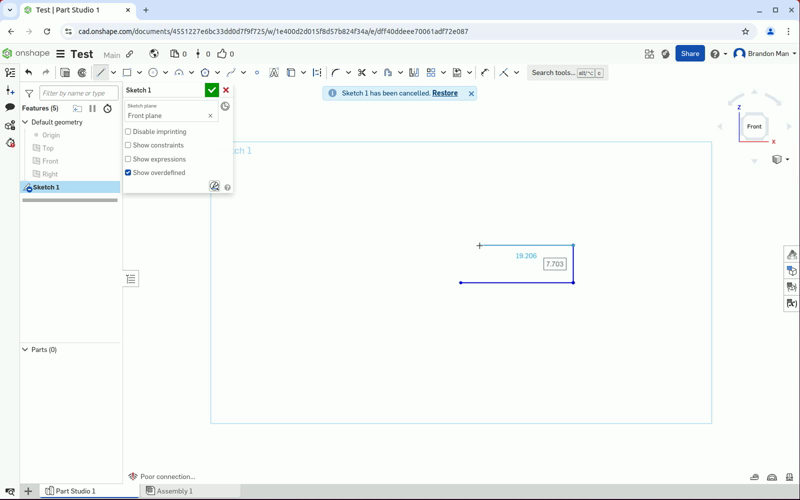
click(479, 245)
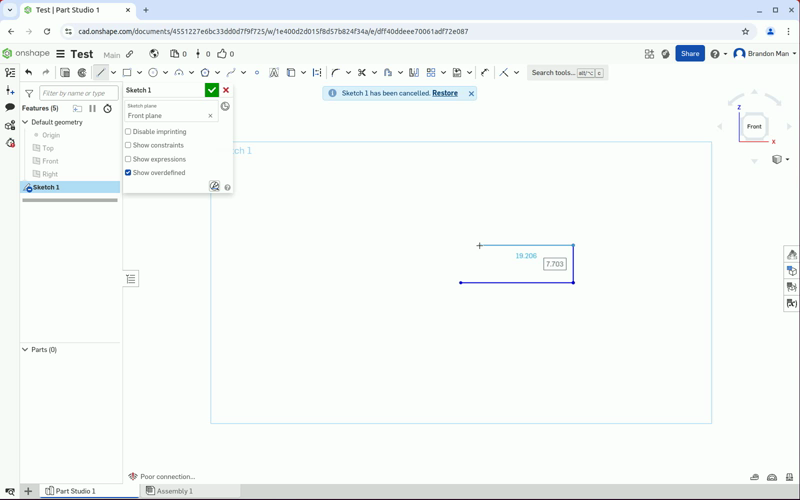
key_up(shift)
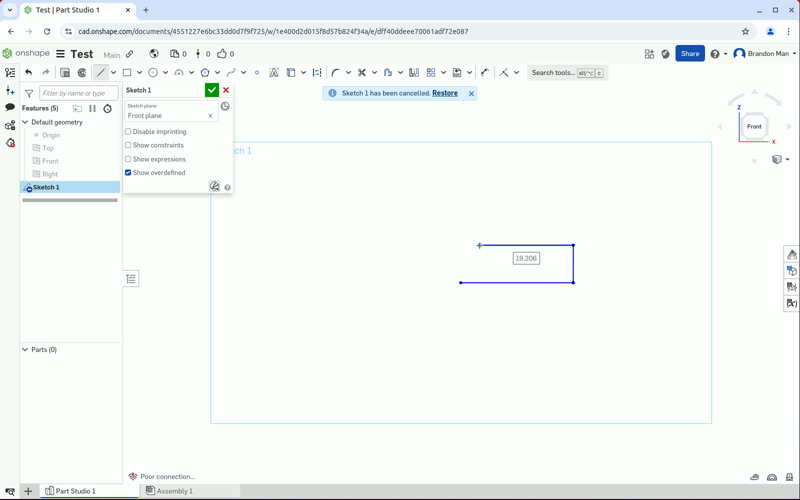
key_down(shift)
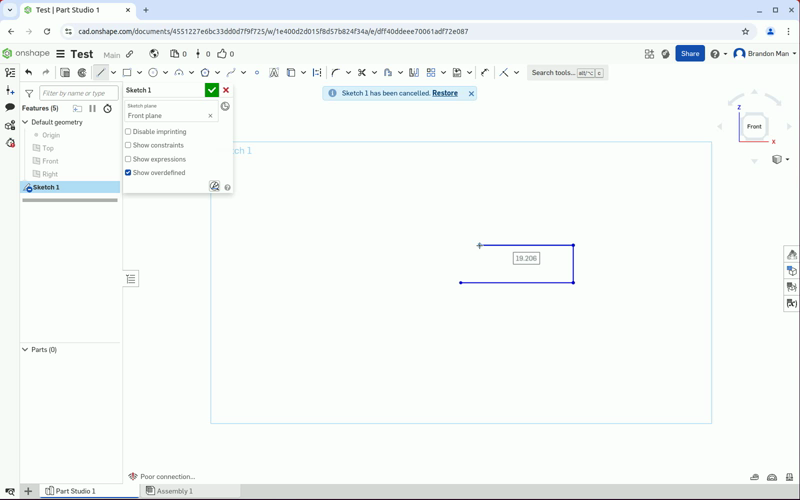
mouse_move(509, 245)
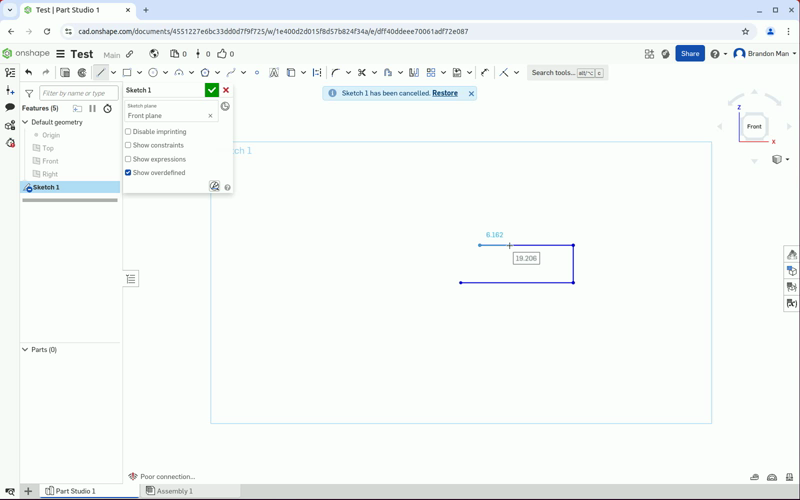
mouse_move(479, 208)
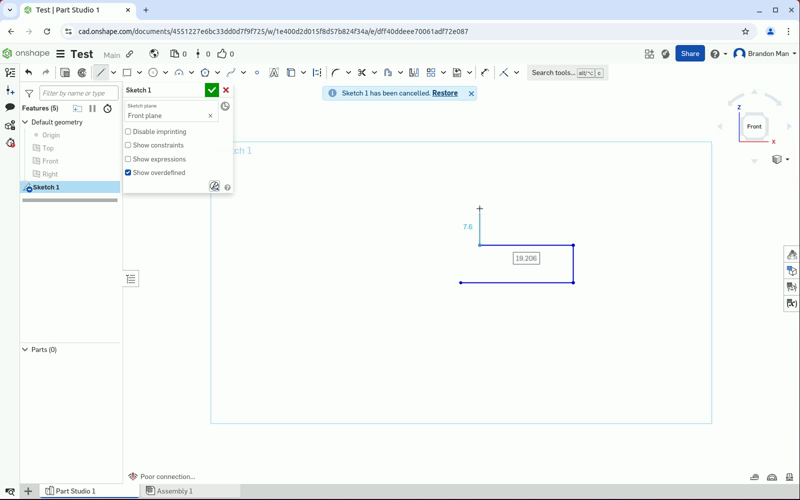
click(479, 208)
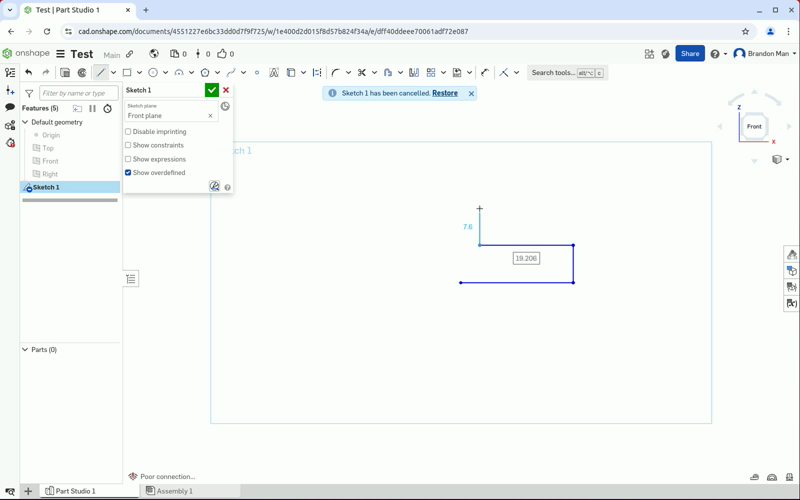
key_up(shift)
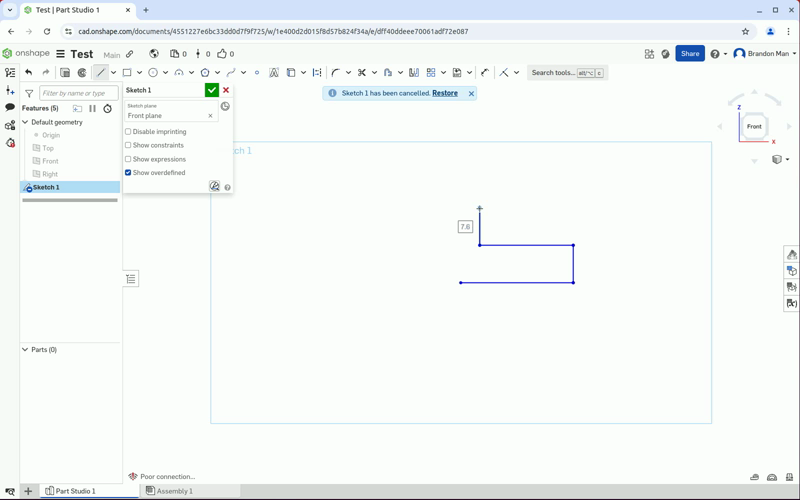
key_down(shift)
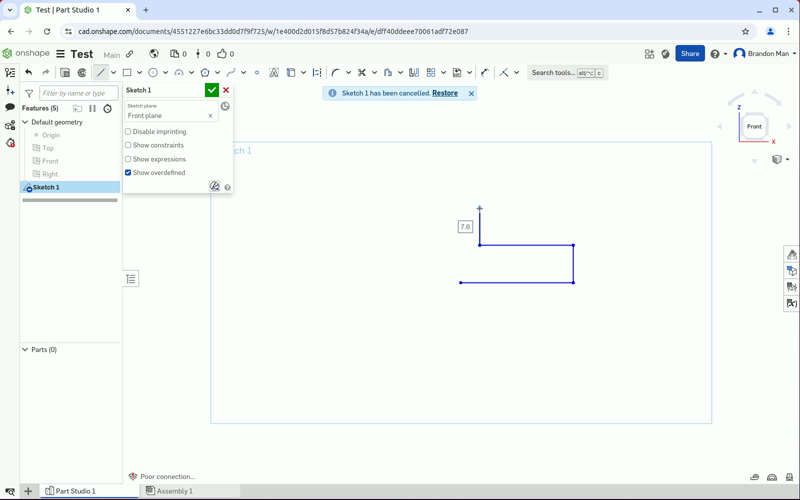
mouse_move(509, 208)
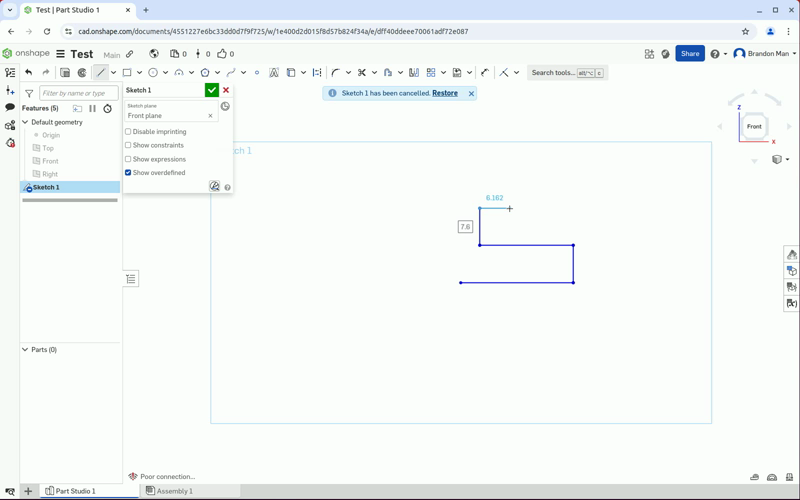
mouse_move(460, 208)
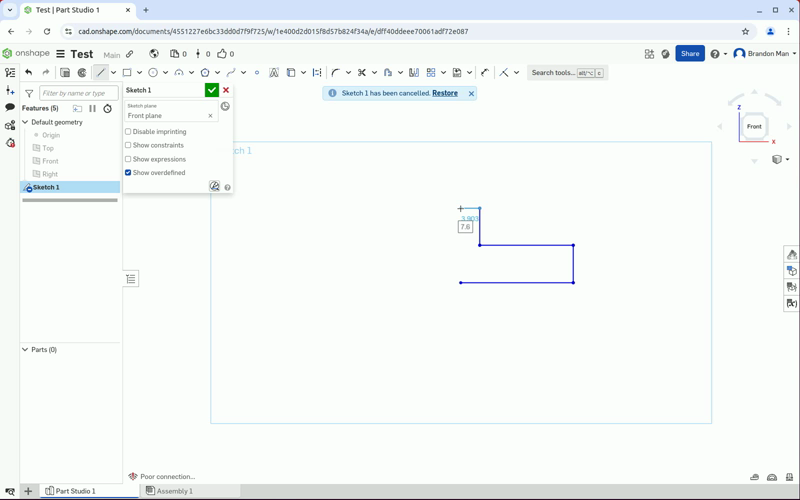
click(460, 208)
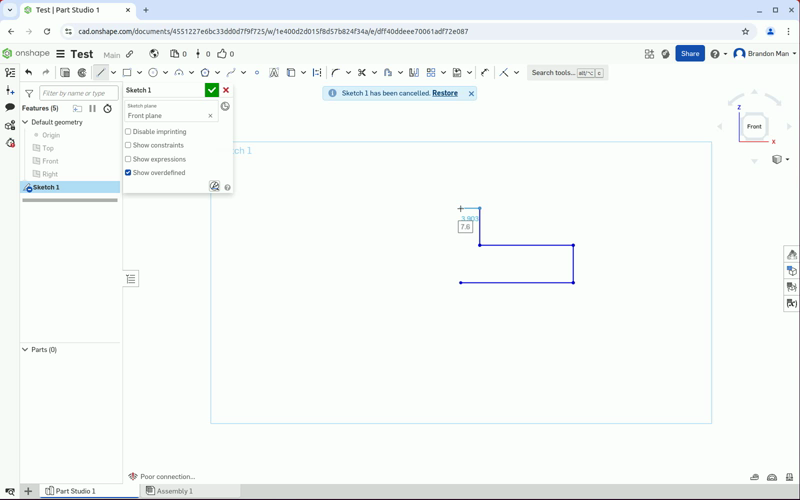
key_up(shift)
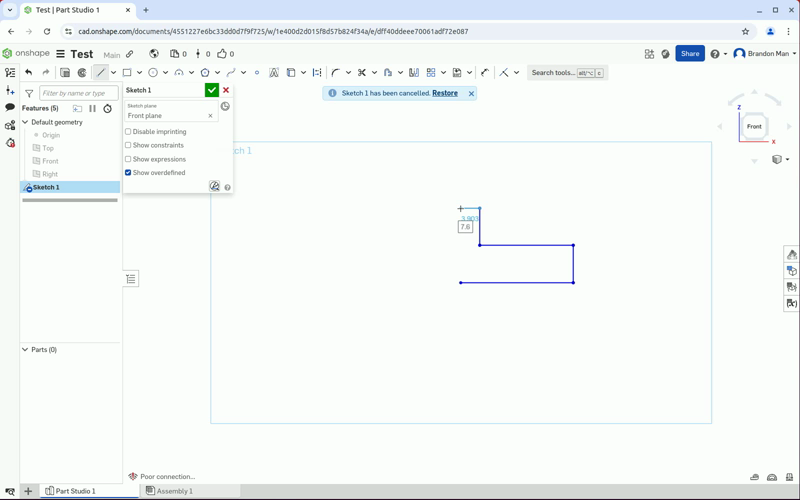
key_down(shift)
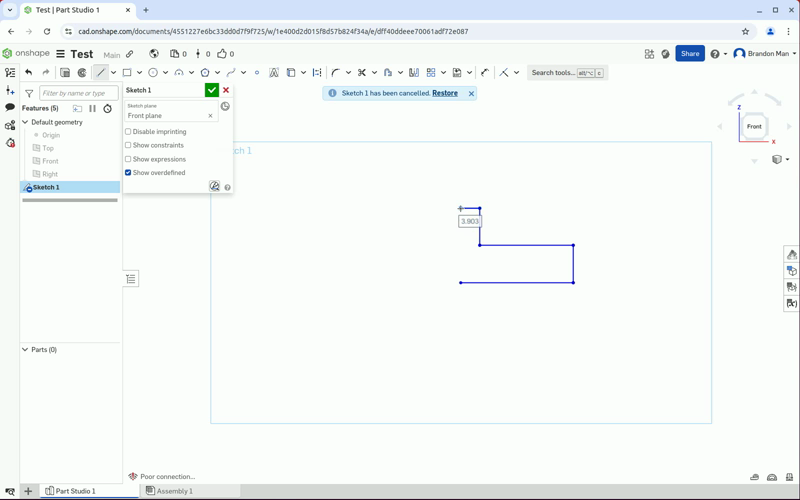
mouse_move(460, 282)
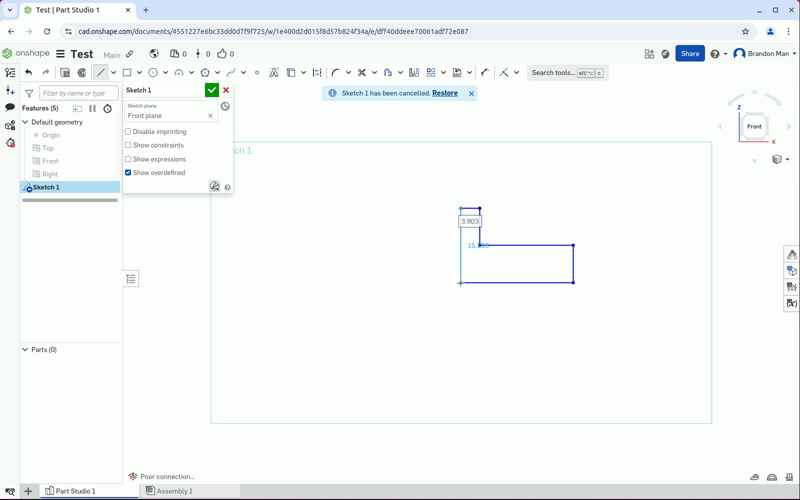
key_up(shift)
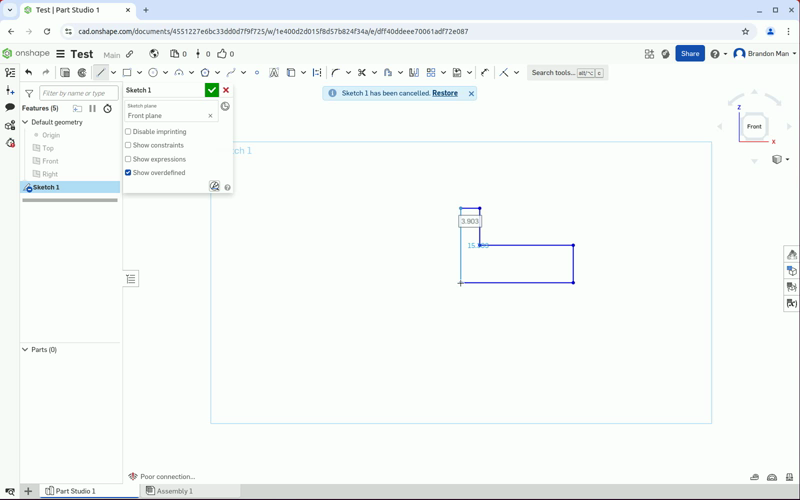
click(460, 282)
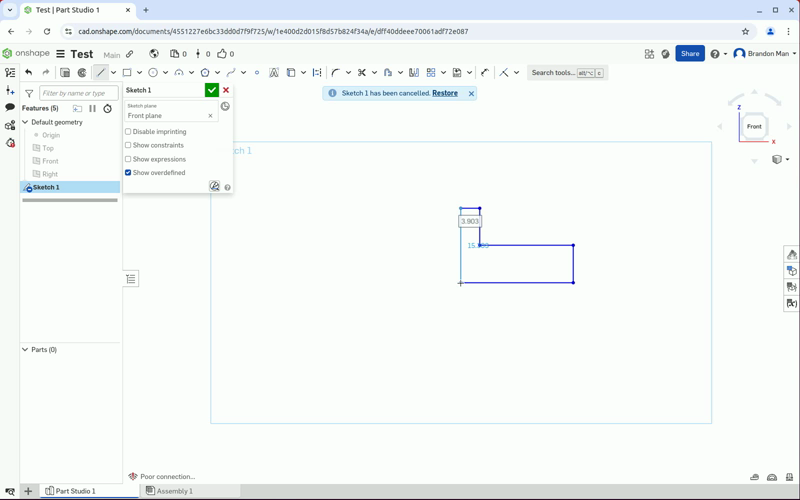
key(esc)
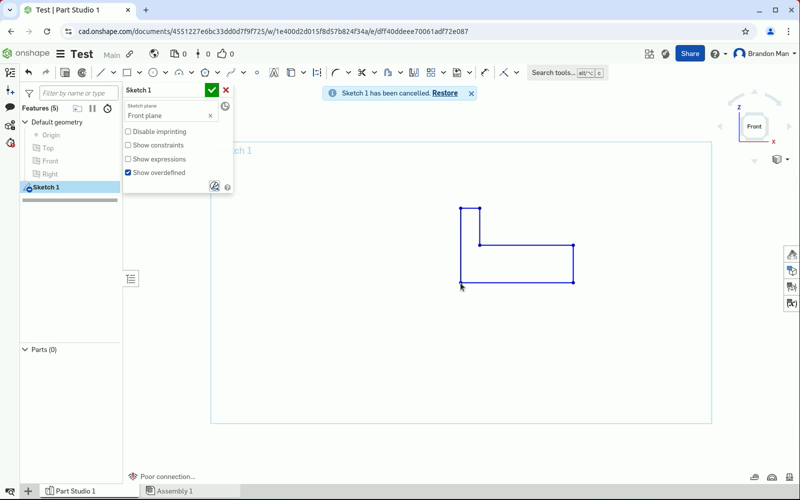
mouse_move(507, 276)
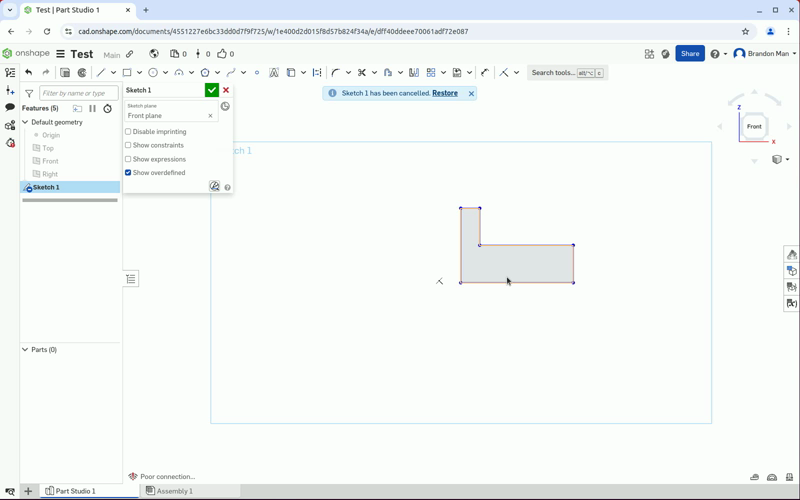
click(507, 276)
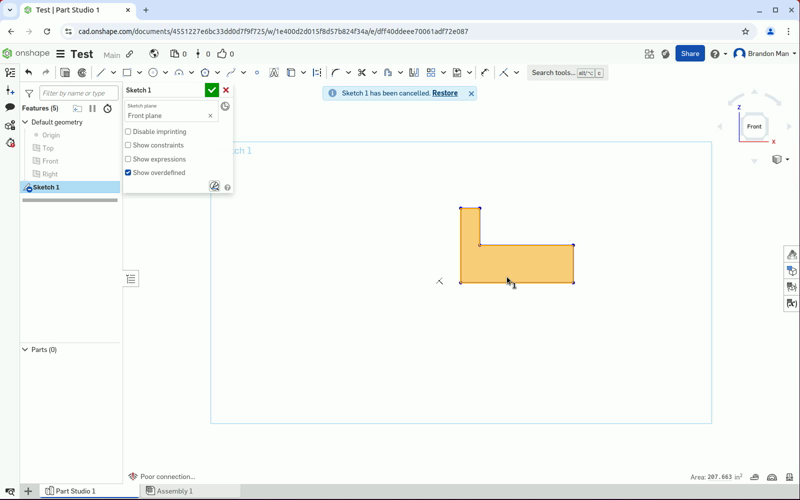
mouse_move(73, 352)
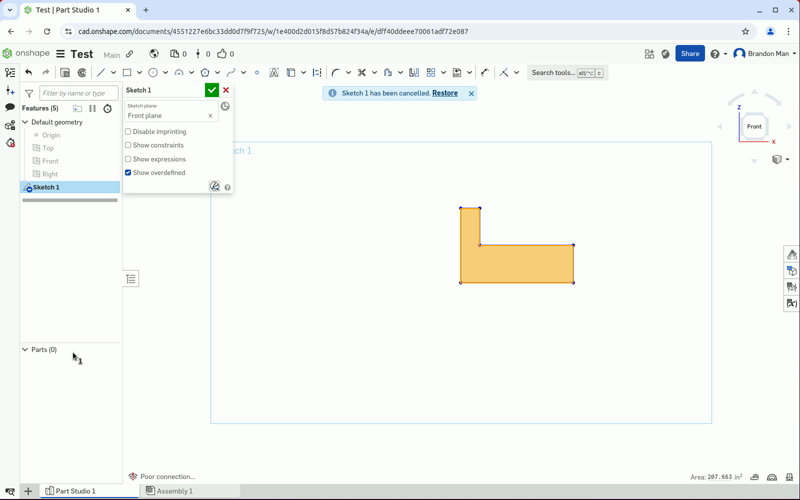
key(shift+y)
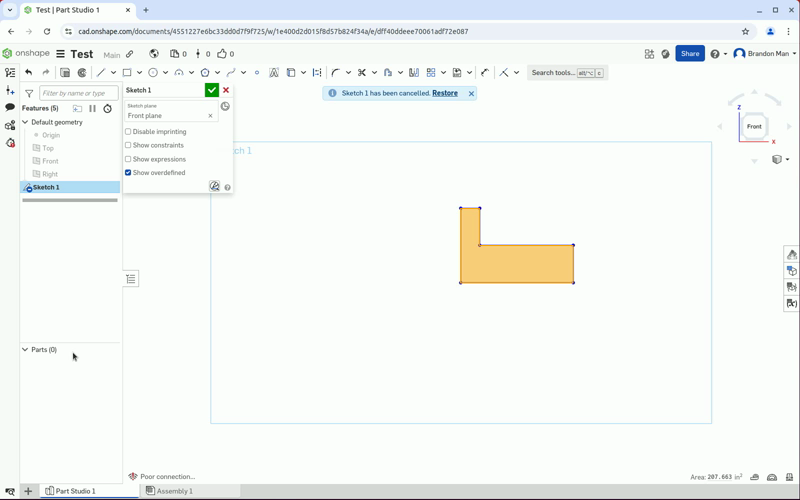
key(shift+e)
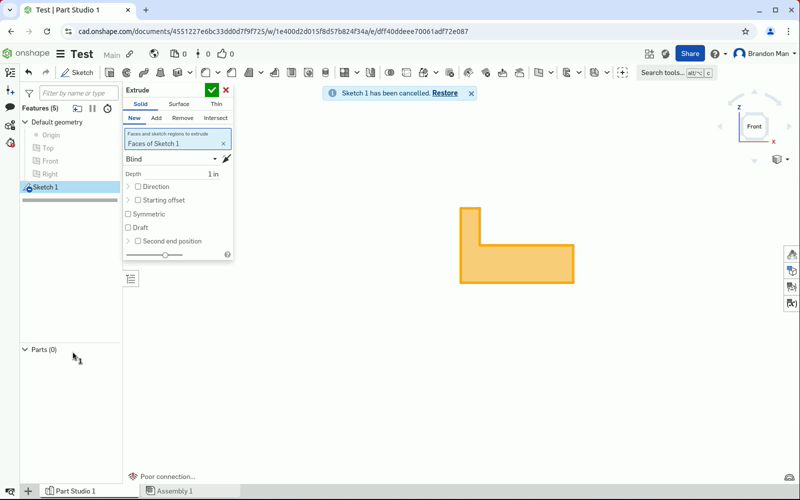
mouse_move(143, 106)
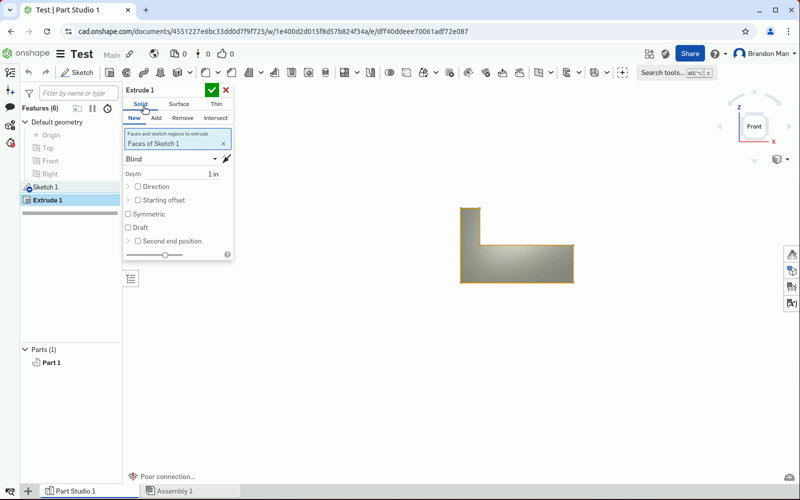
click(143, 106)
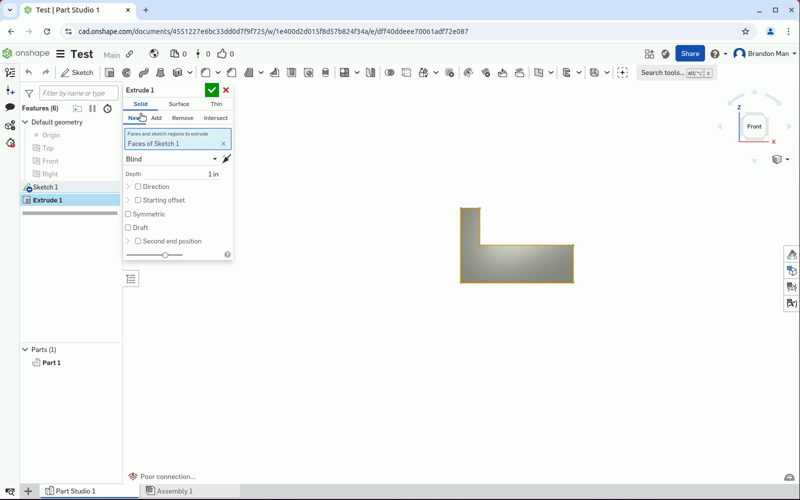
mouse_move(137, 120)
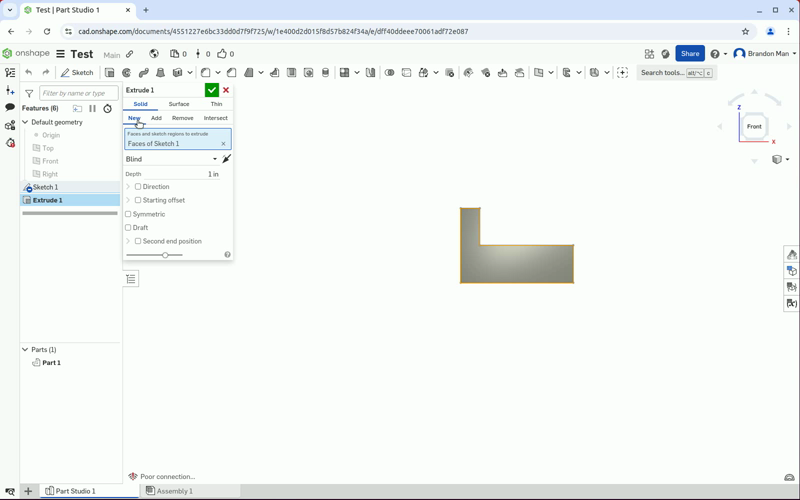
click(137, 120)
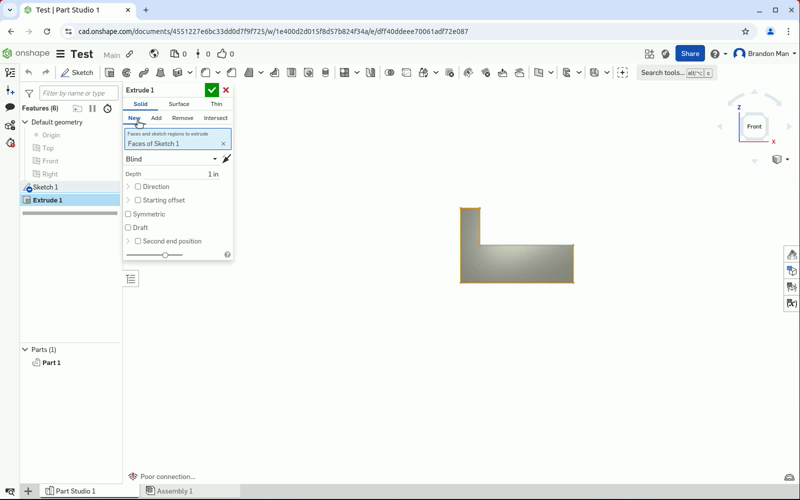
key(tab, 4)
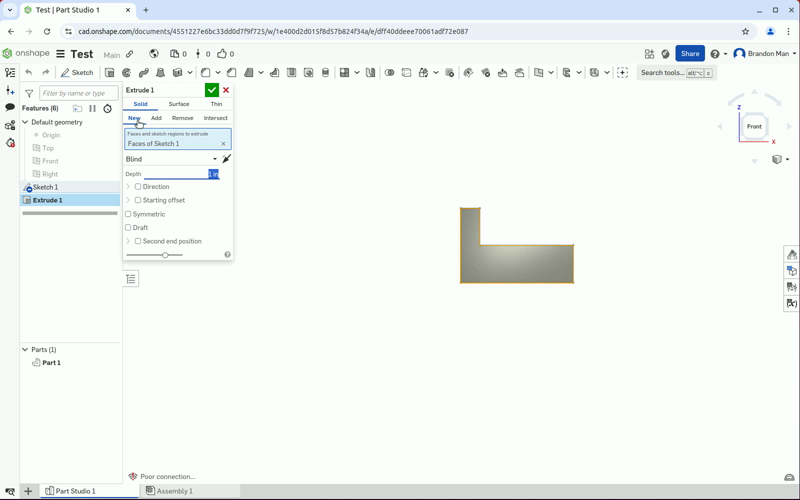
text(15.405)
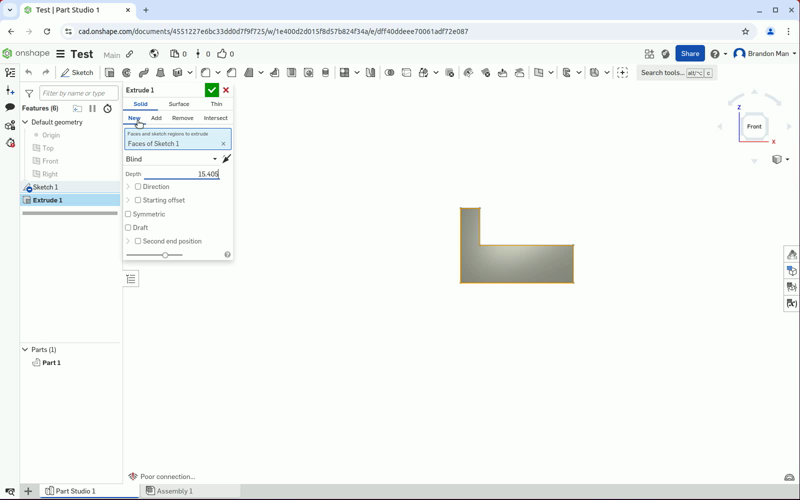
key(enter)
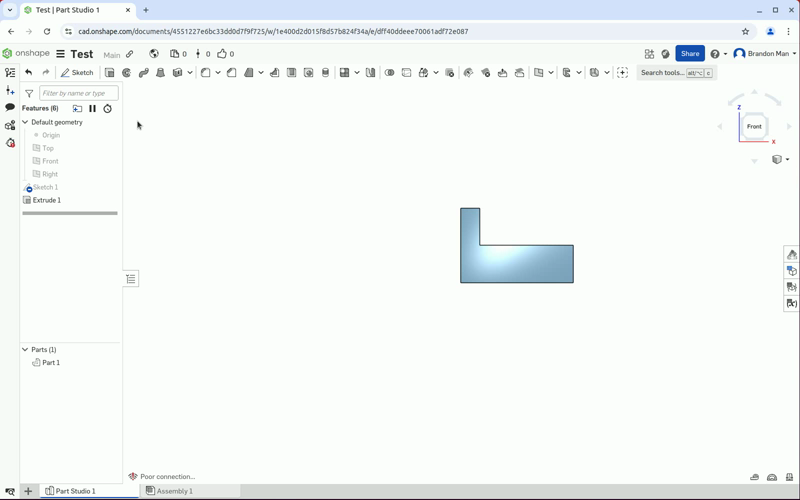
key(shift+h)
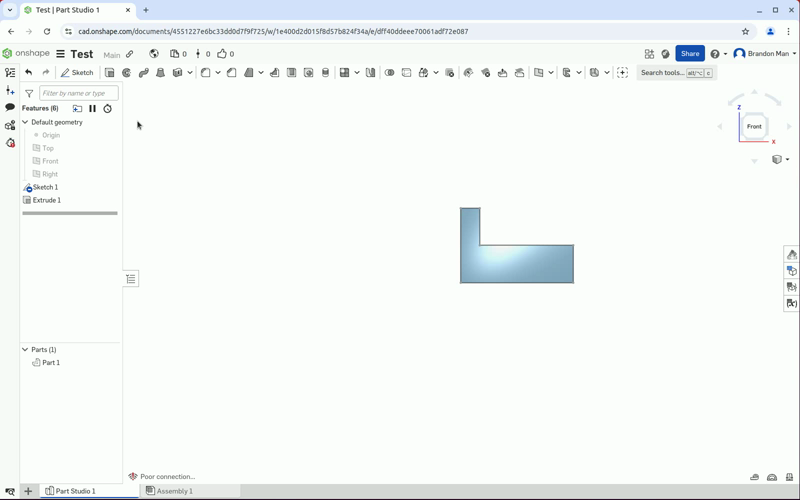
key(shift+h)
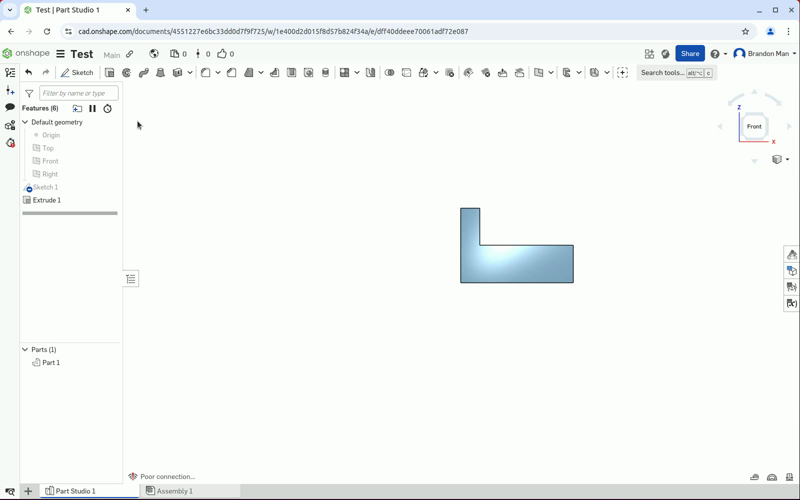
mouse_move(73, 189)
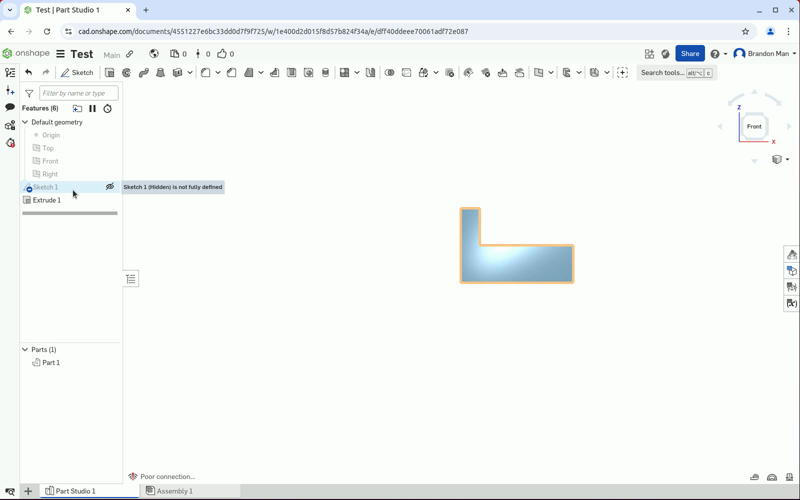
click(73, 189)
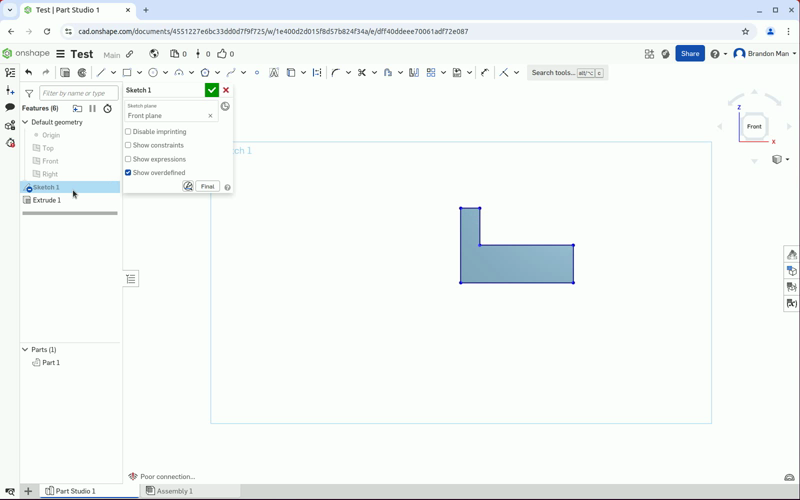
mouse_move(229, 92)
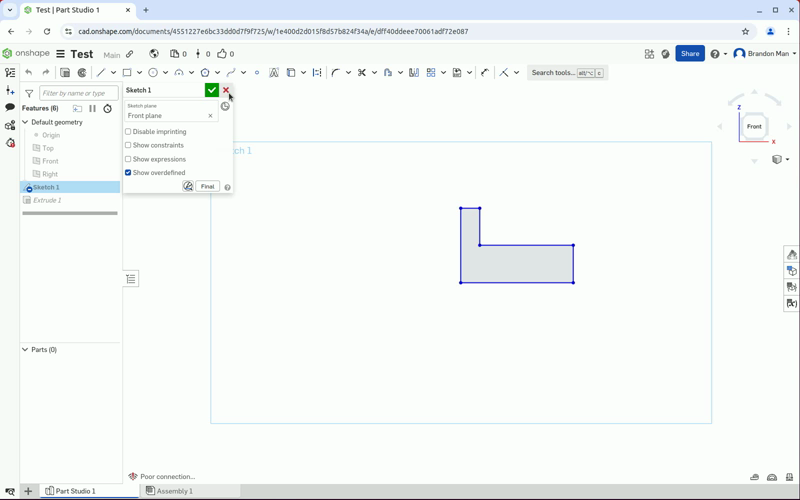
click(229, 92)
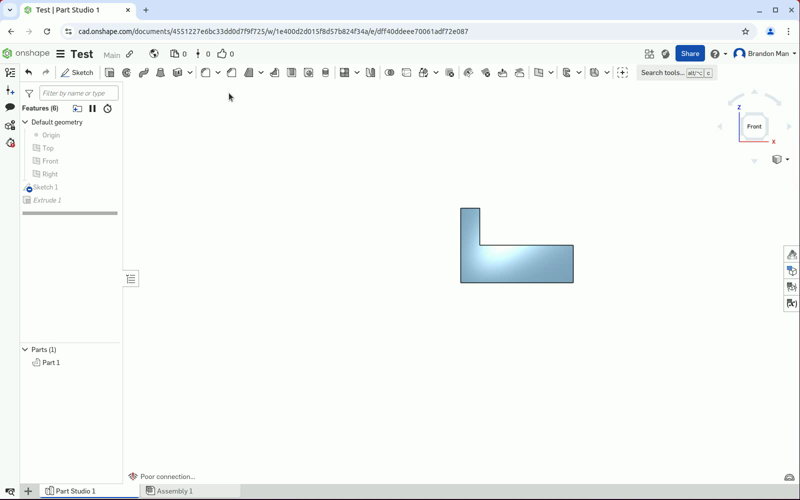
mouse_move(73, 352)
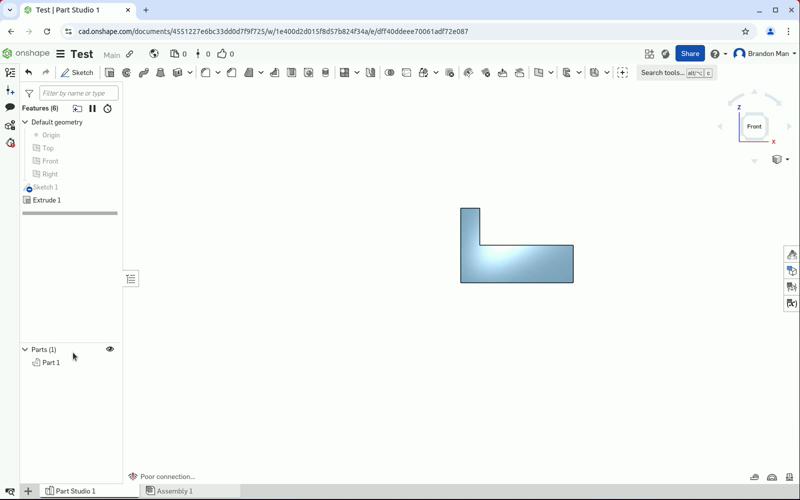
key(y)
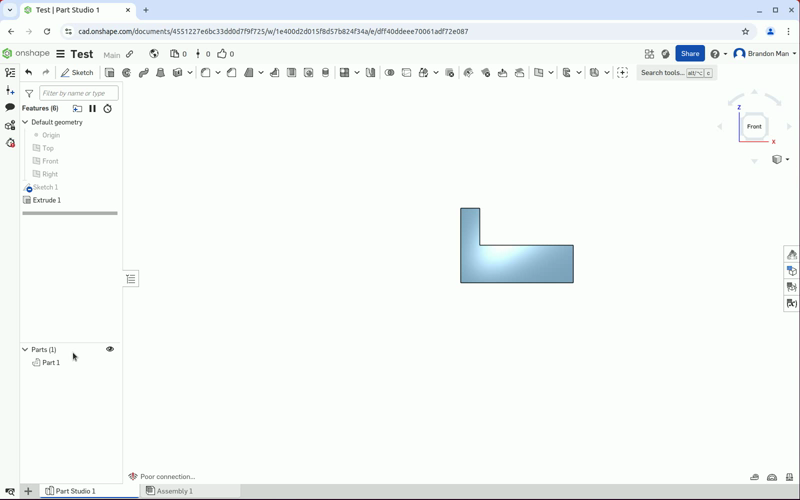
key(shift+p)
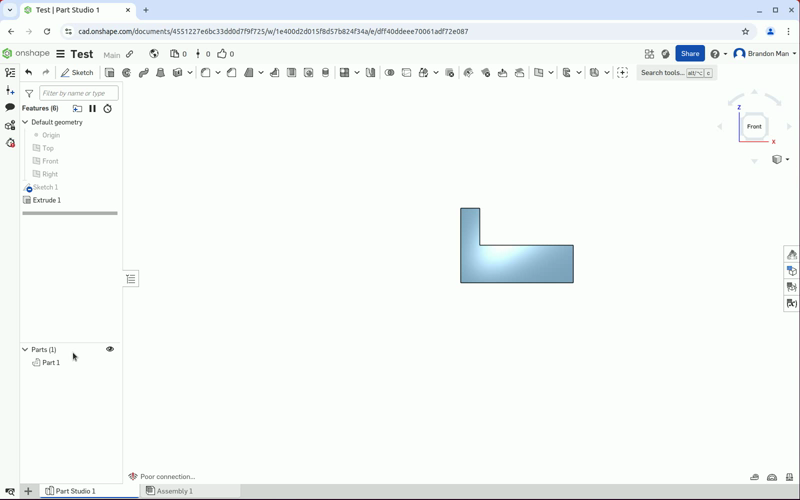
key(space)
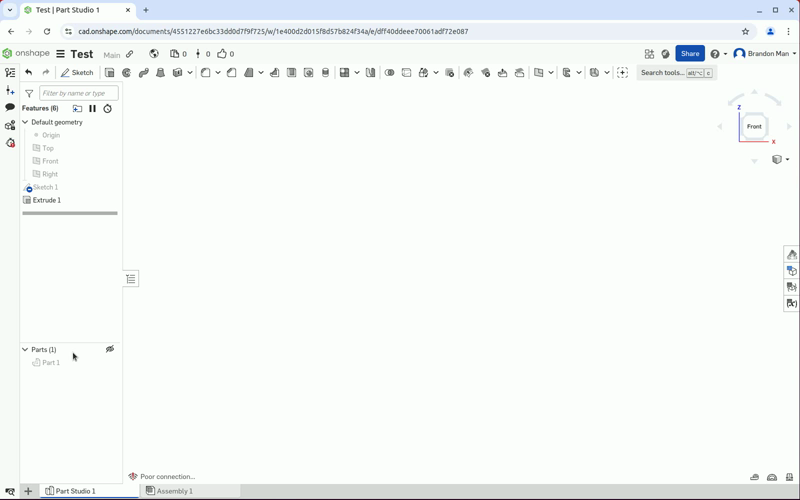
key_down(shift)
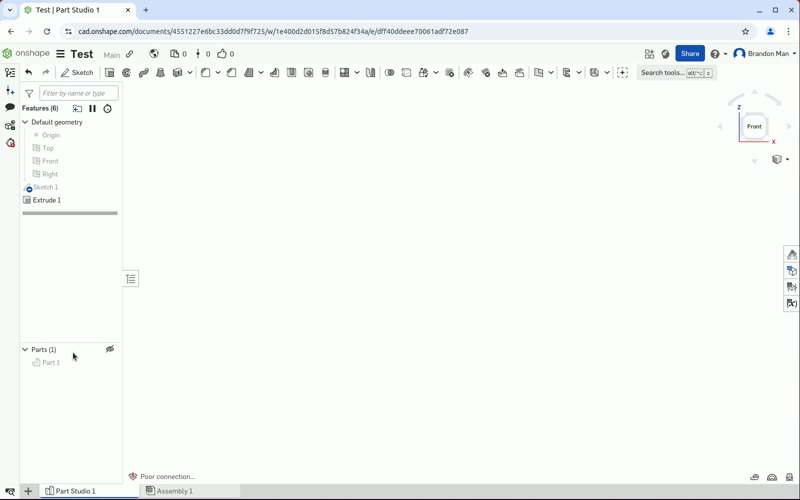
key(left)
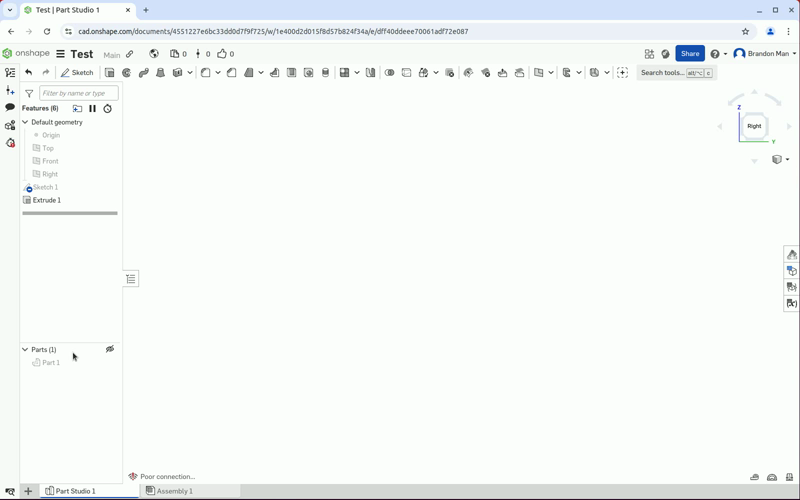
key_up(shift)
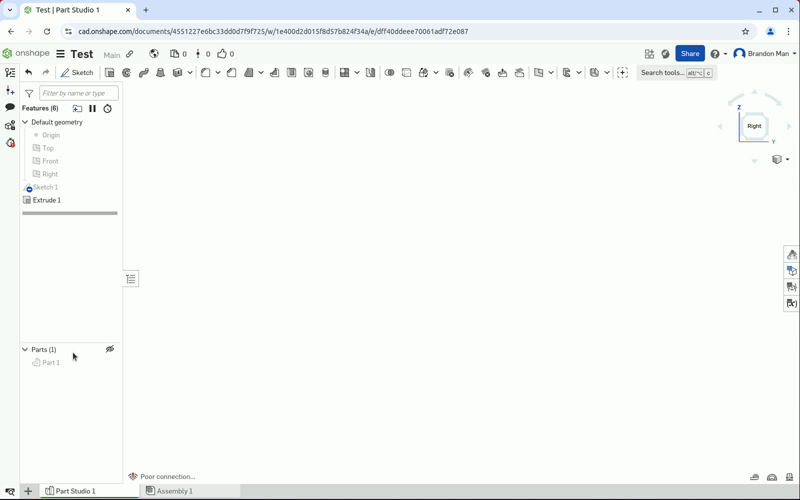
mouse_move(73, 352)
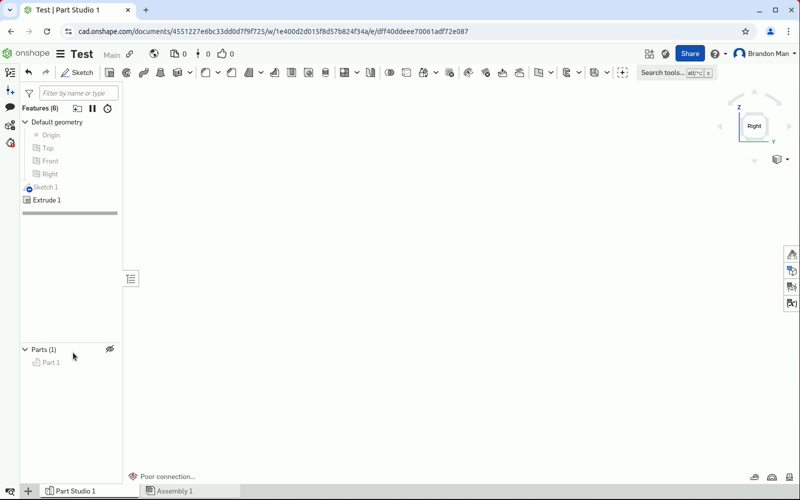
key(shift+y)
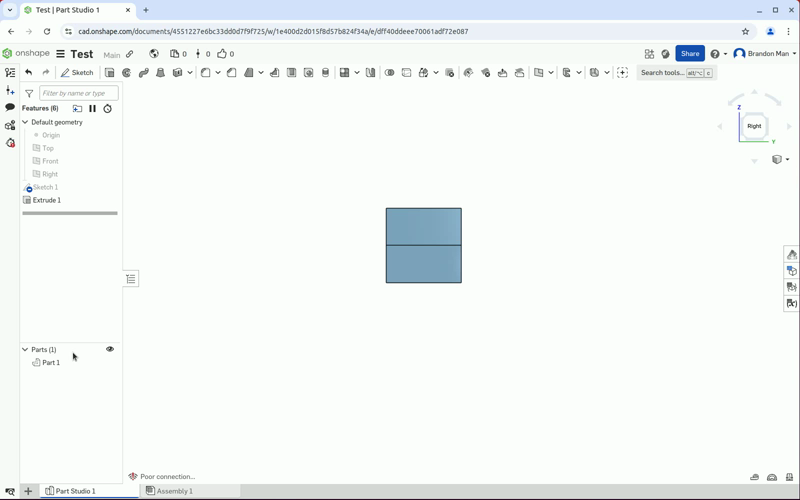
mouse_move(541, 75)
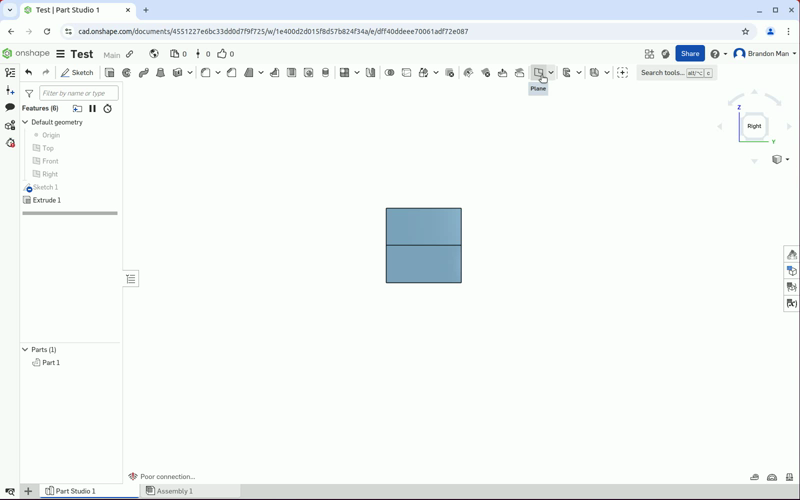
click(541, 75)
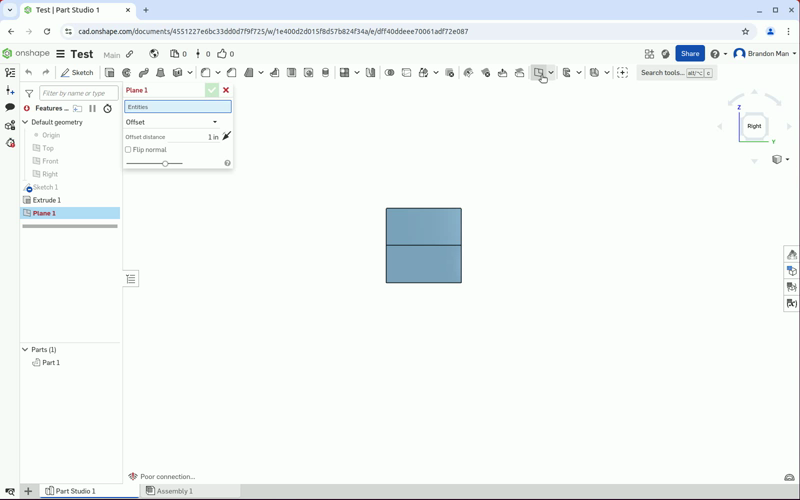
mouse_move(73, 176)
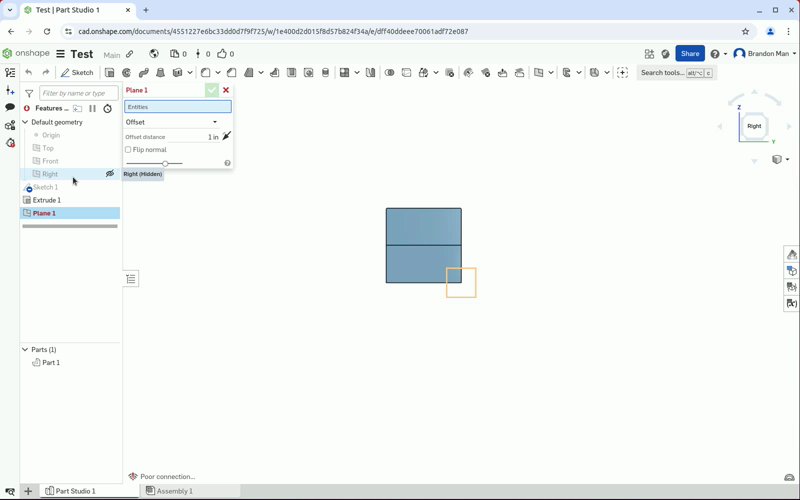
click(73, 176)
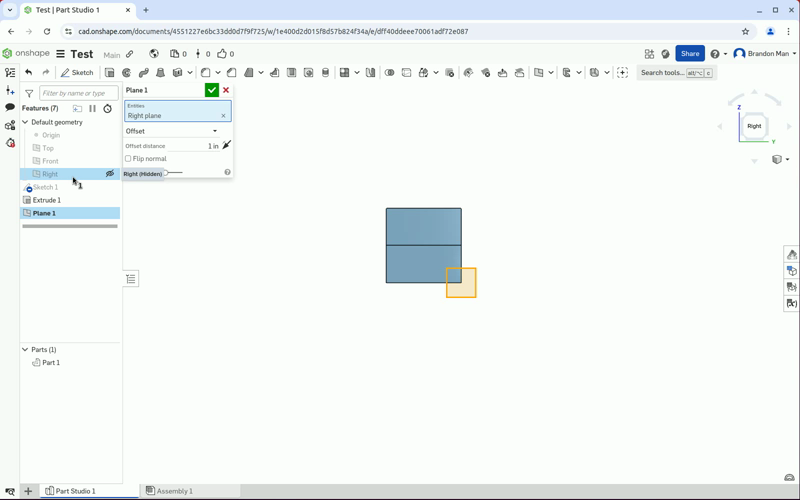
key(tab, 2)
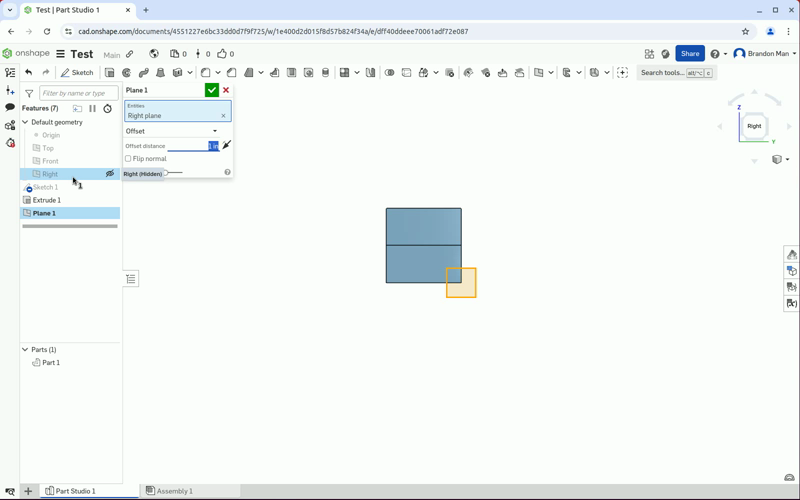
text(3.851)
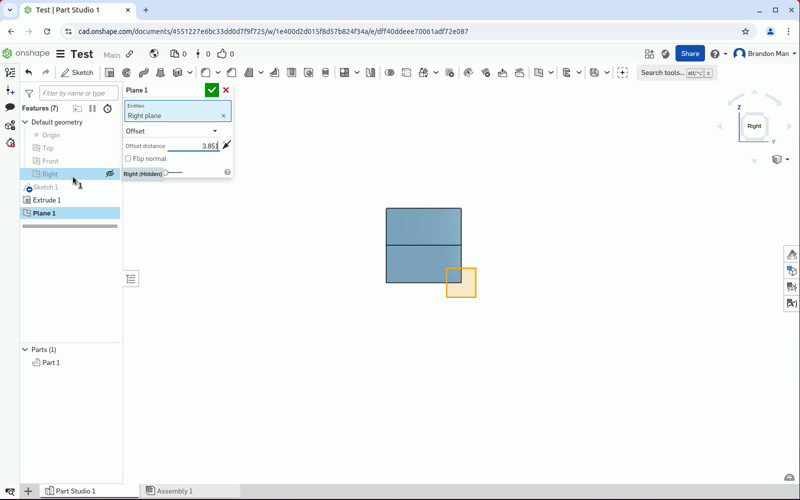
key(enter, 2)
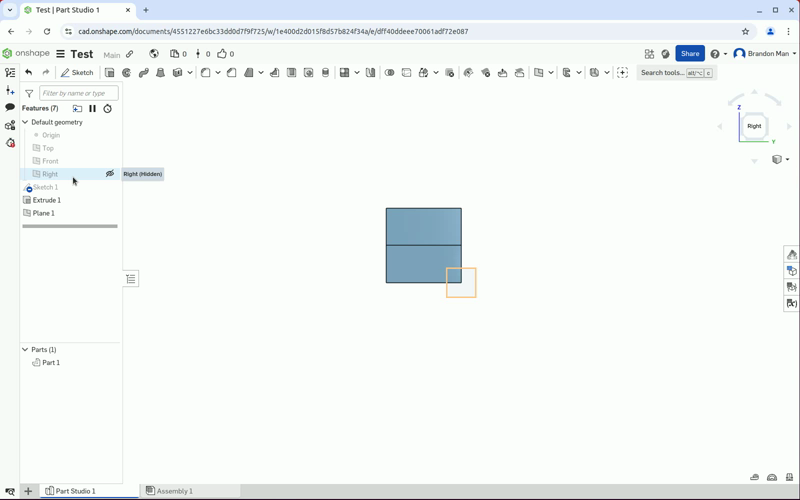
key(shift+s)
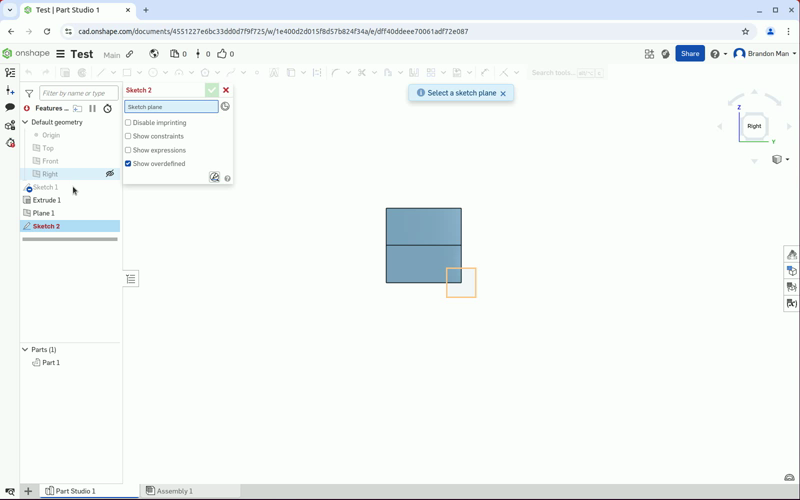
mouse_move(73, 215)
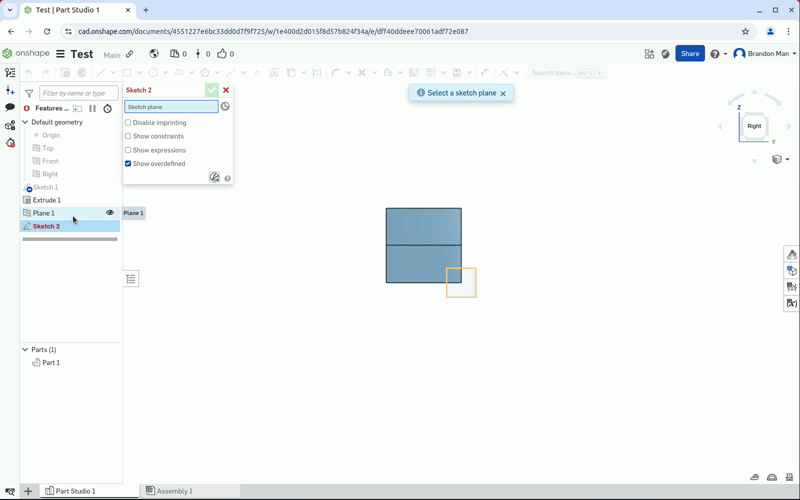
click(73, 215)
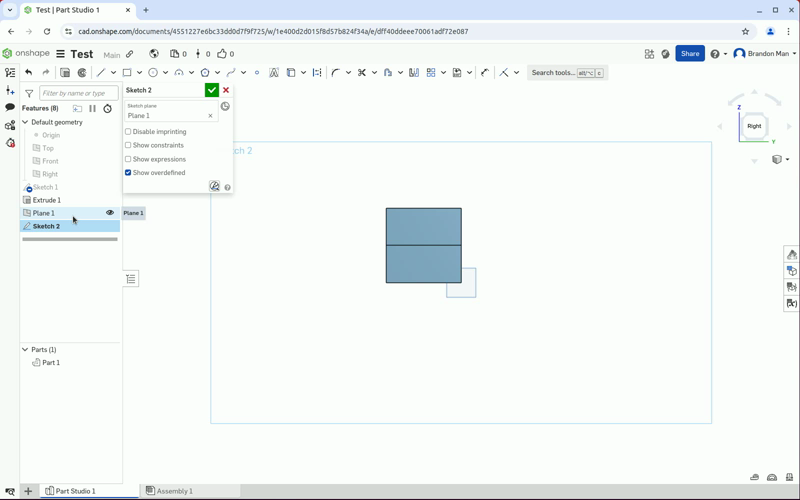
mouse_move(73, 352)
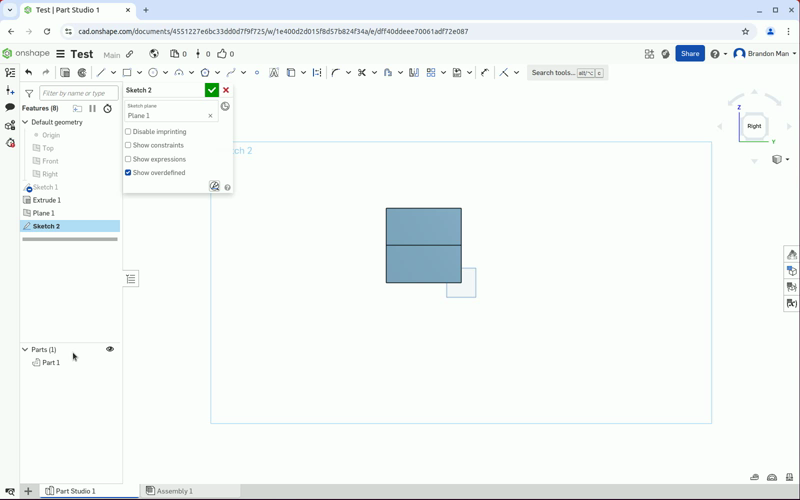
key(y)
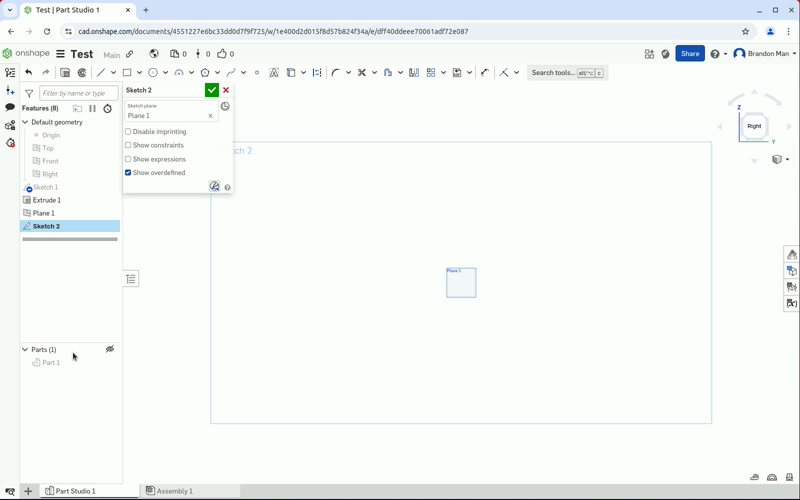
key(l)
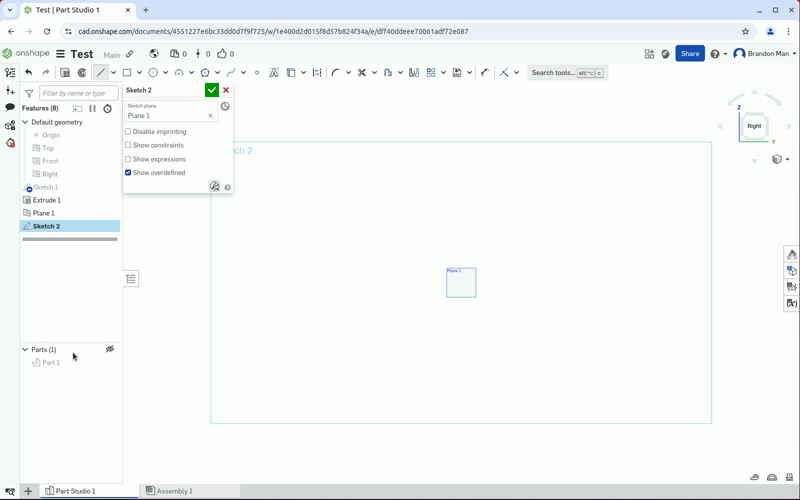
key_down(shift)
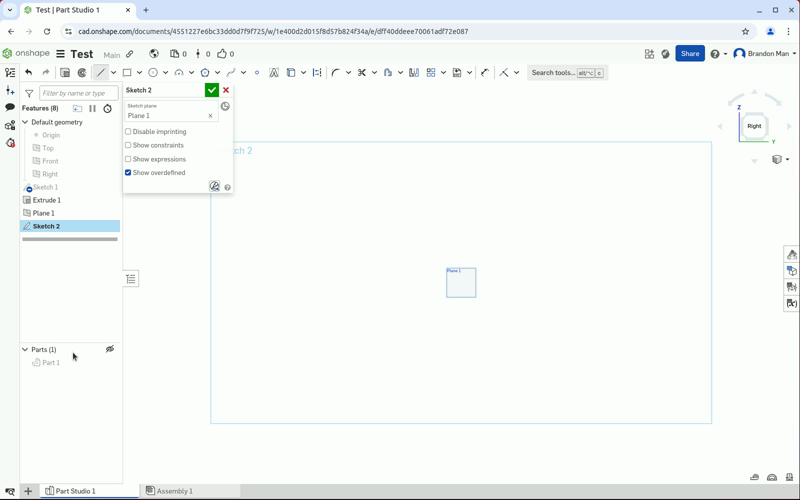
mouse_move(405, 226)
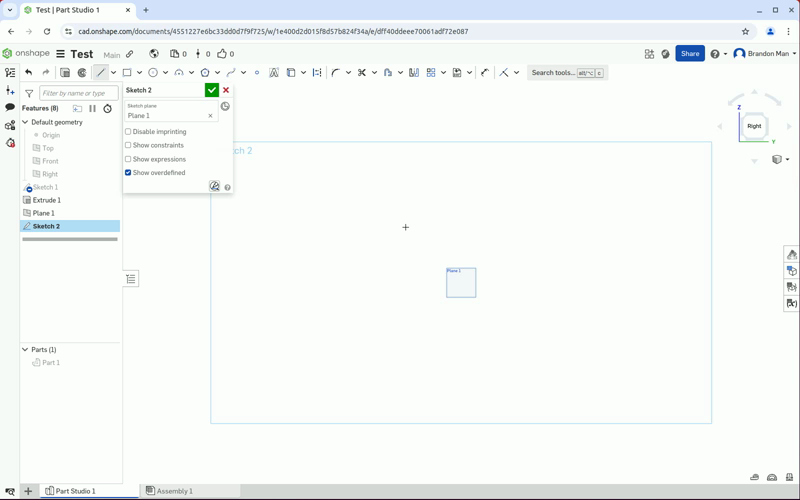
click(405, 226)
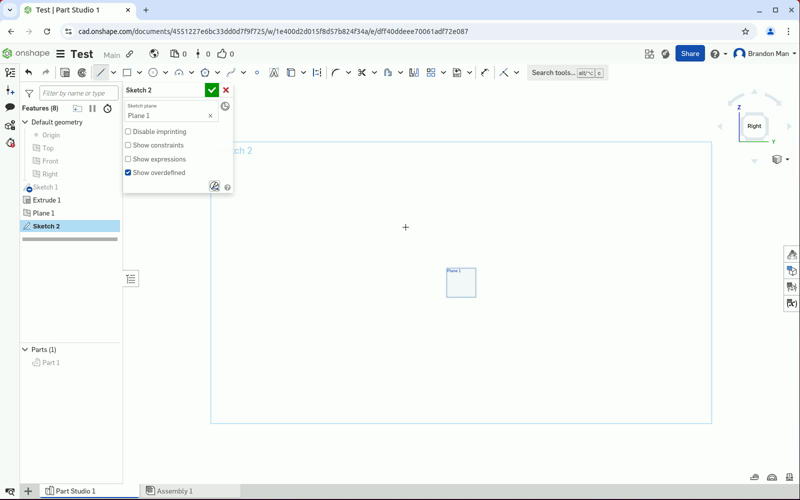
key_up(shift)
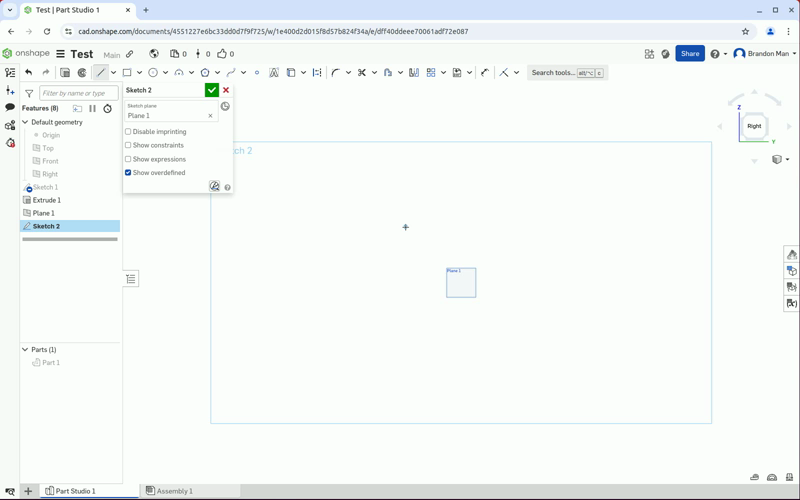
key_down(shift)
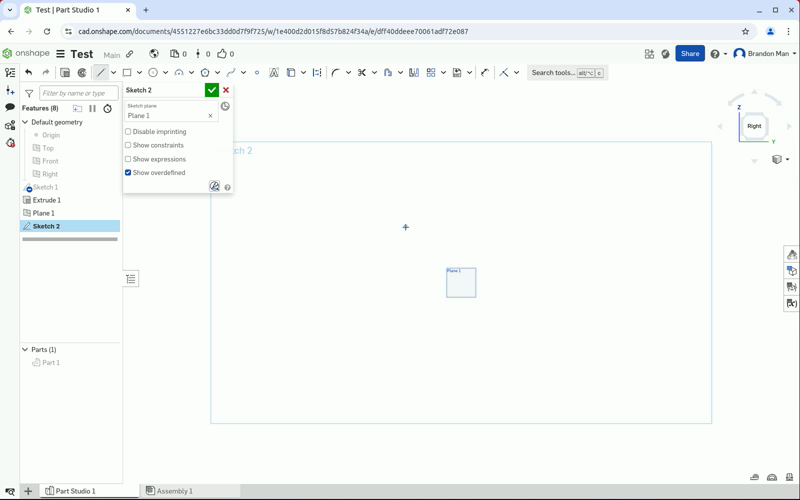
mouse_move(435, 226)
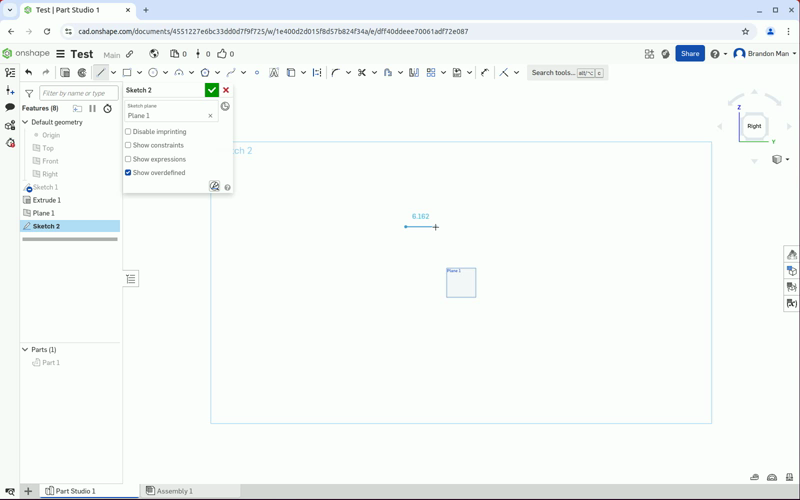
mouse_move(444, 226)
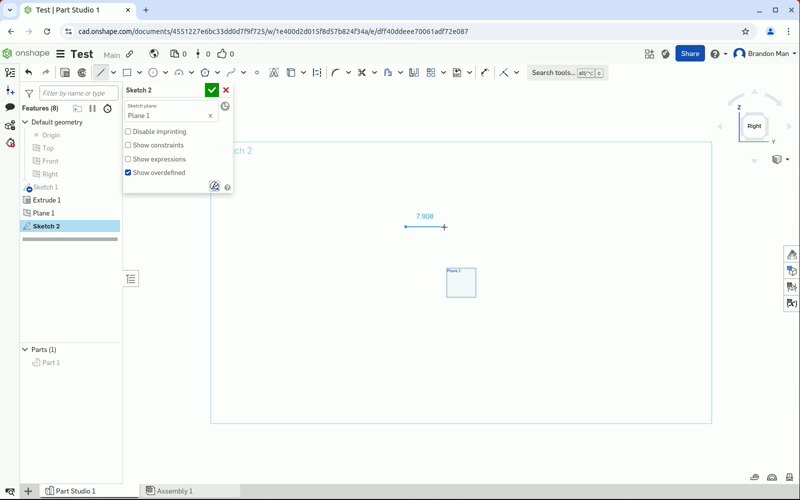
click(444, 226)
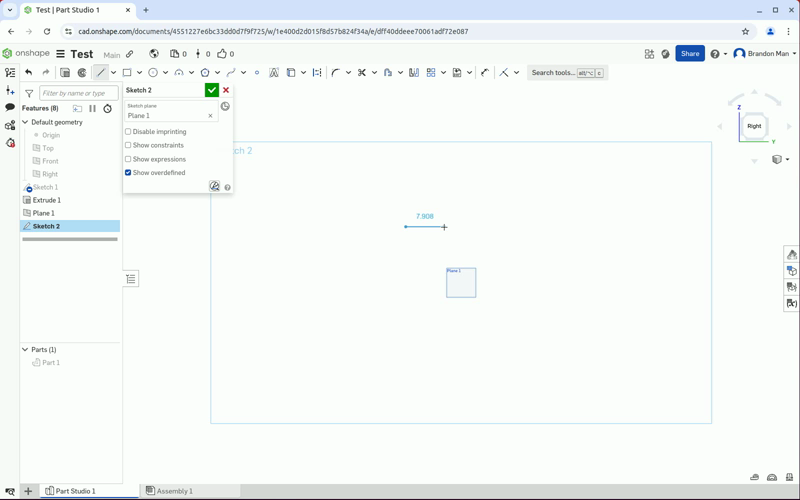
key_up(shift)
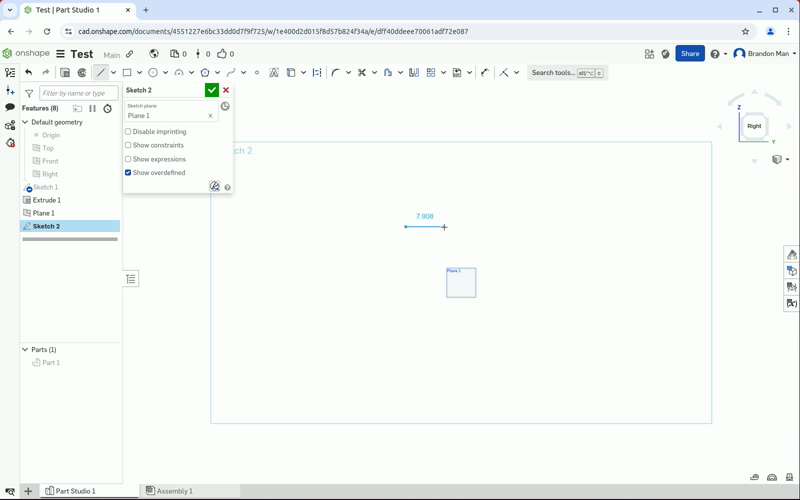
key_down(shift)
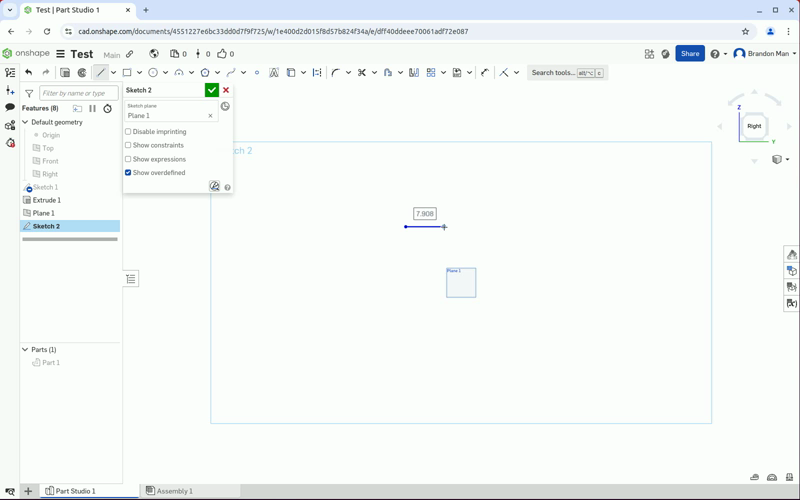
mouse_move(474, 226)
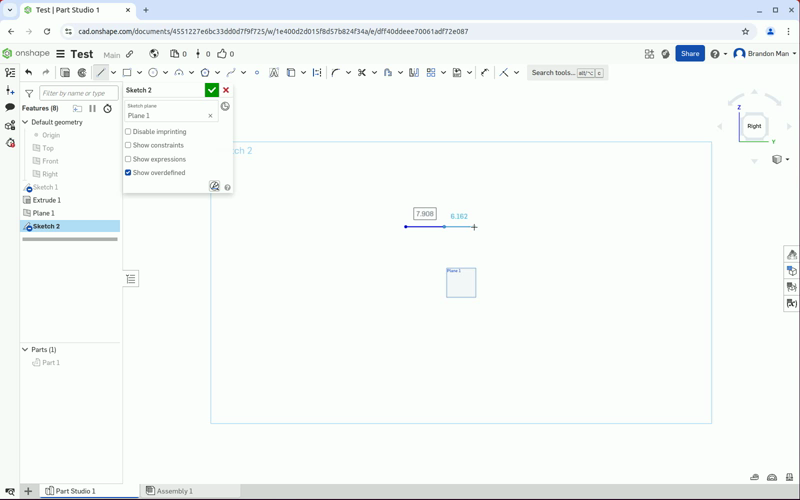
mouse_move(444, 207)
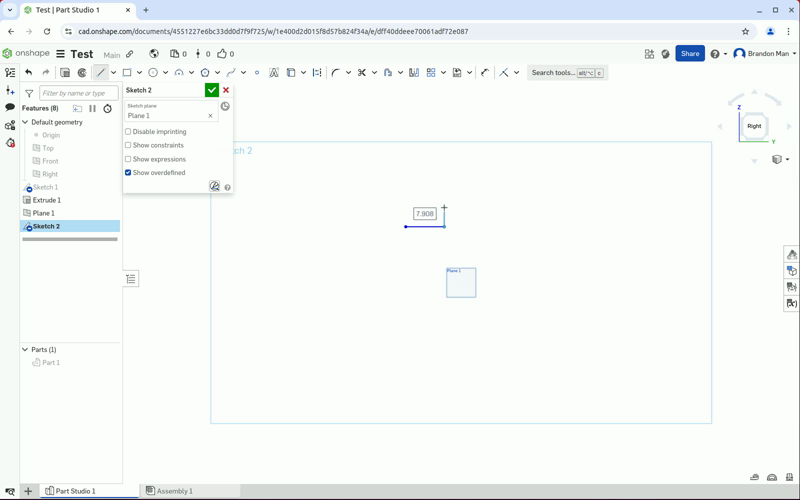
click(444, 207)
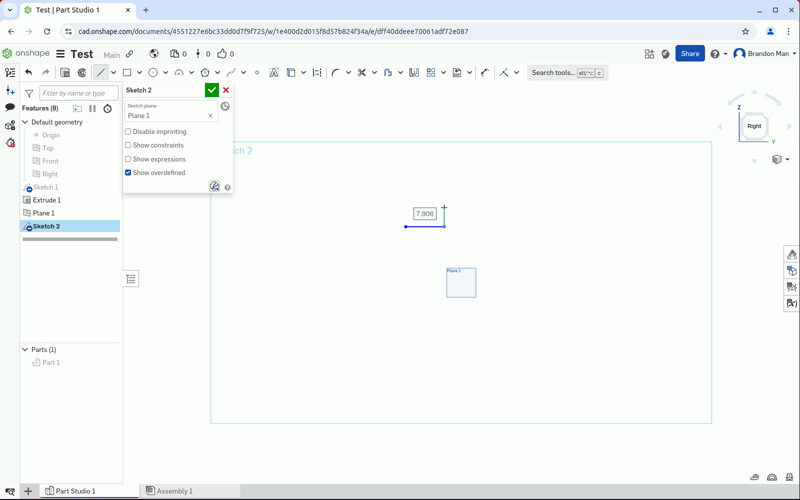
key_up(shift)
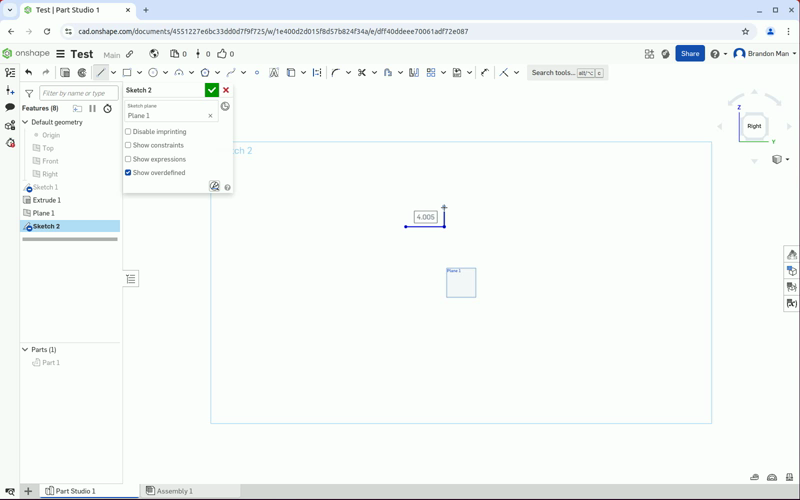
key_down(shift)
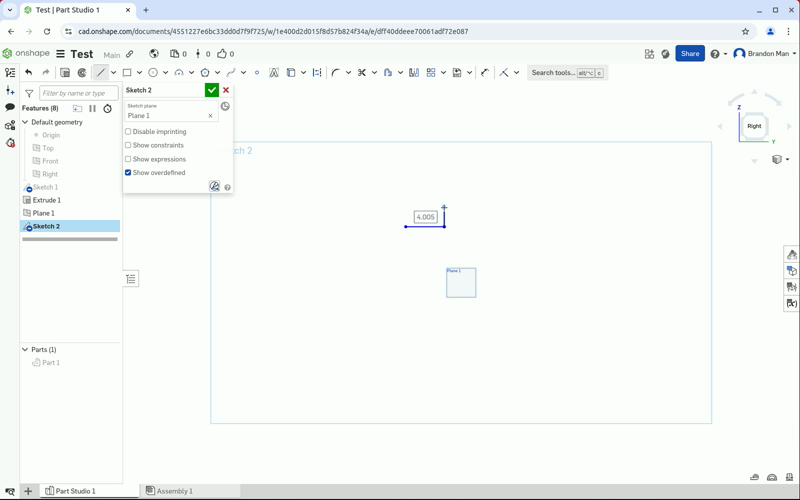
mouse_move(474, 207)
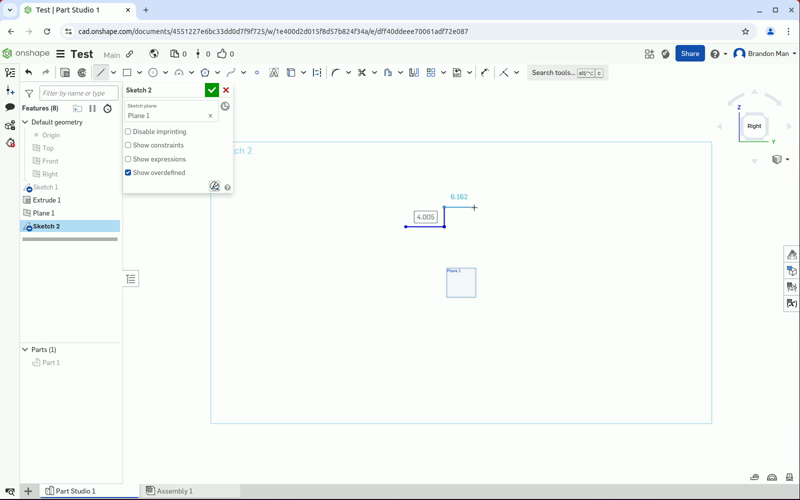
mouse_move(405, 207)
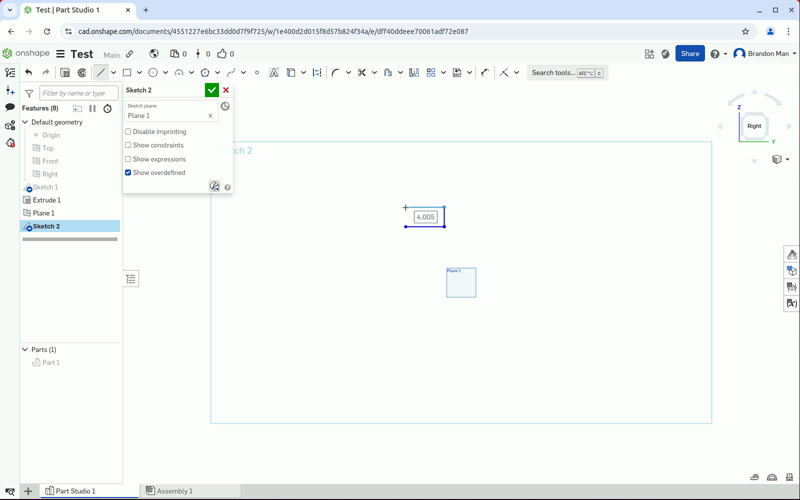
click(405, 207)
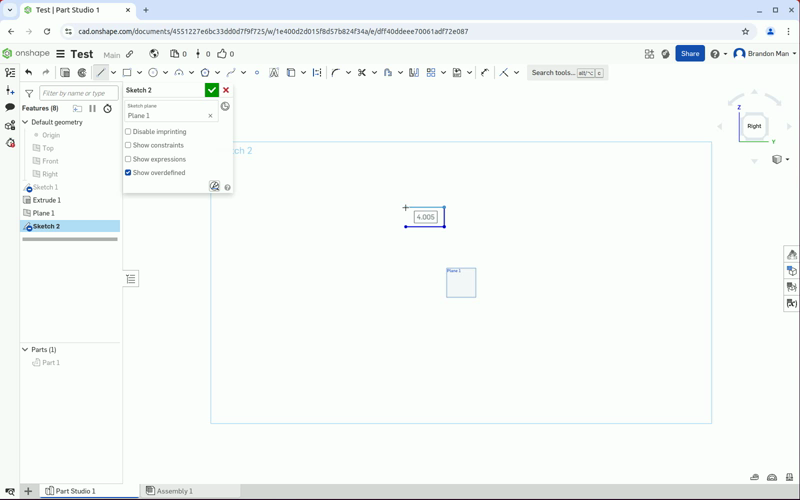
key_up(shift)
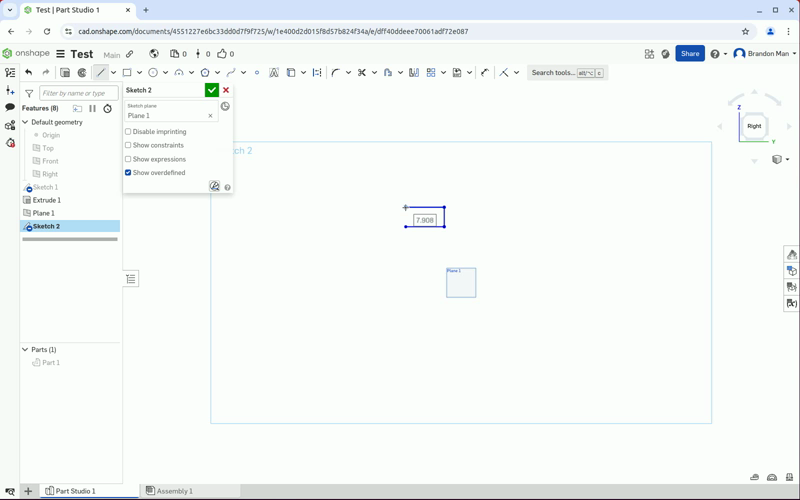
mouse_move(435, 207)
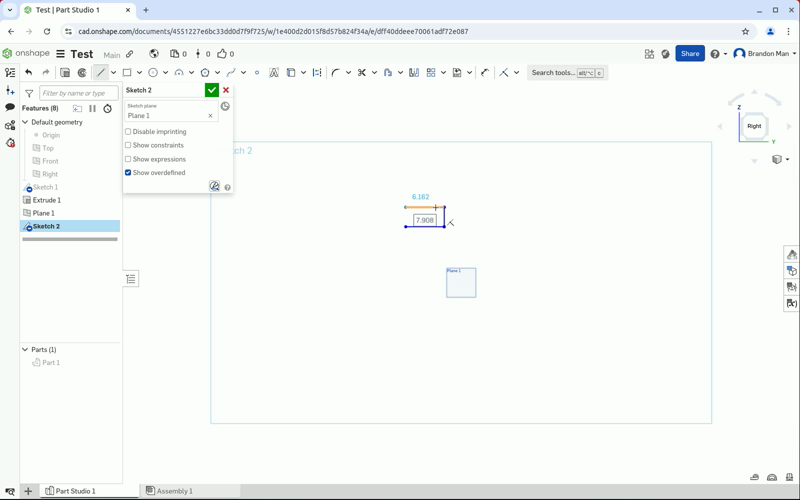
key_down(shift)
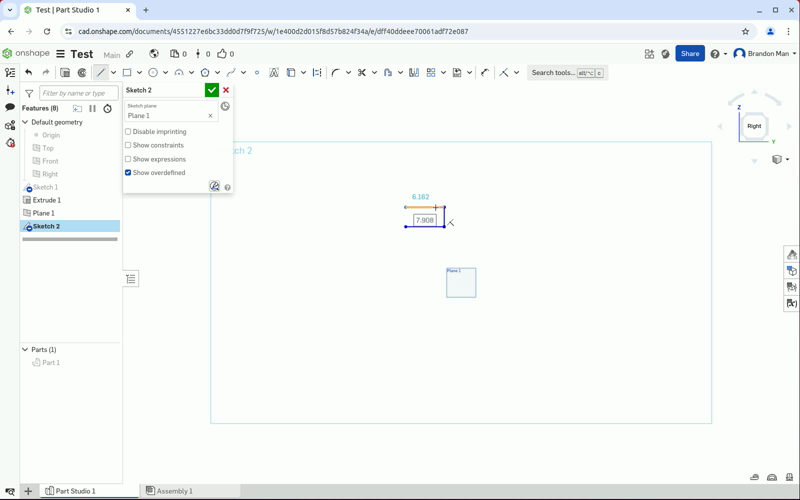
mouse_move(405, 226)
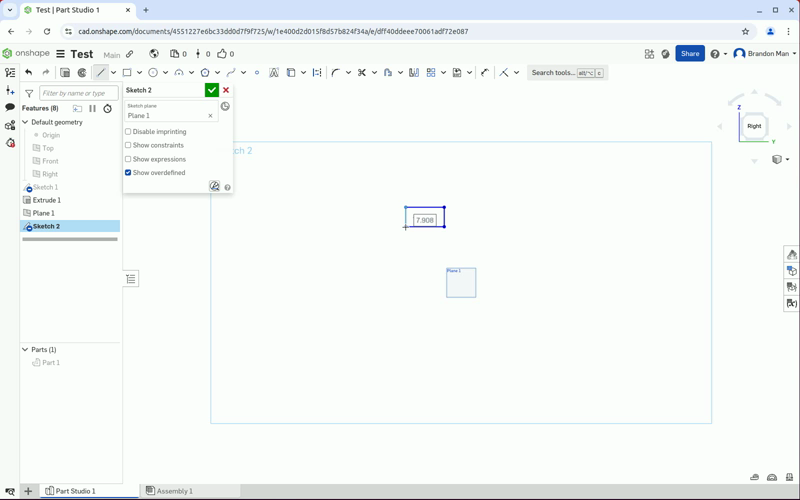
key_up(shift)
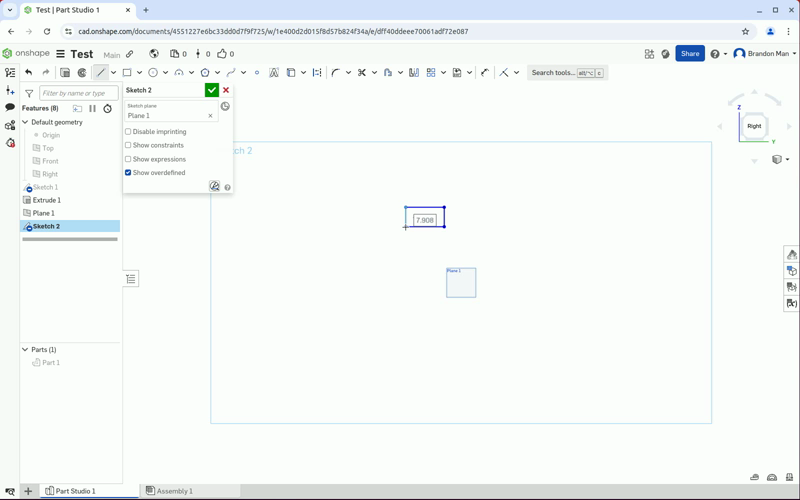
click(405, 226)
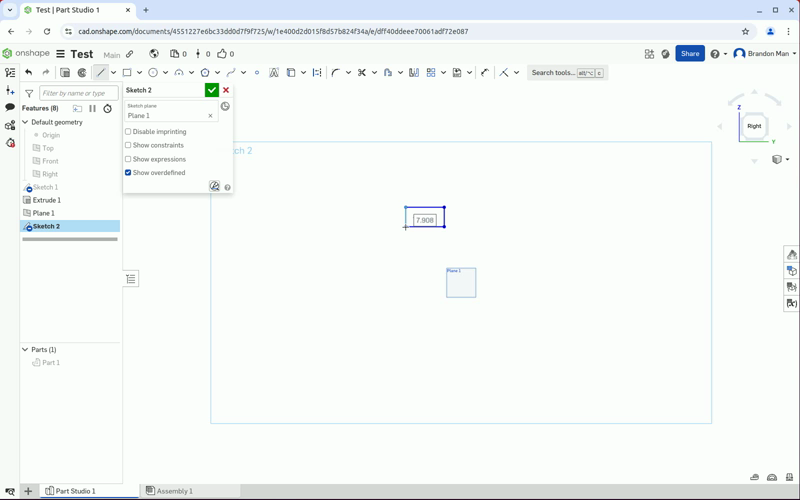
key(esc)
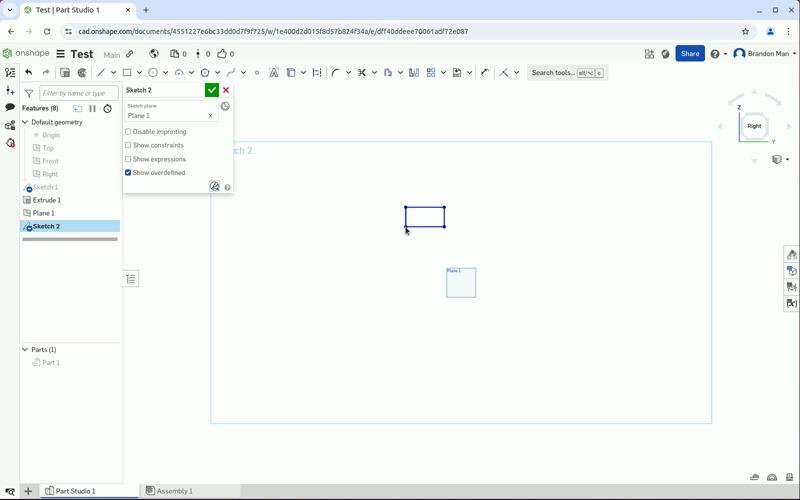
mouse_move(441, 218)
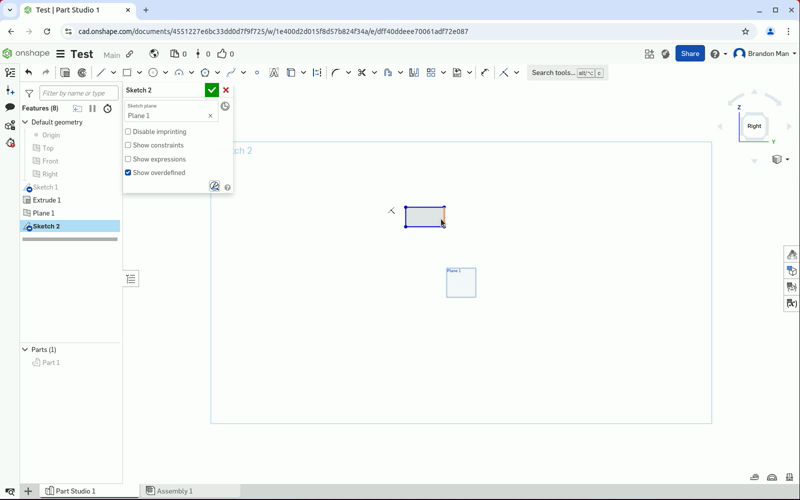
scroll(6)
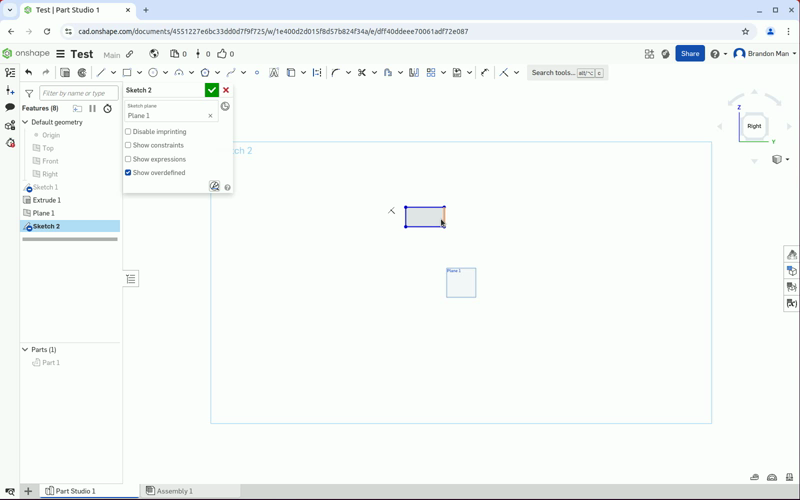
scroll(6)
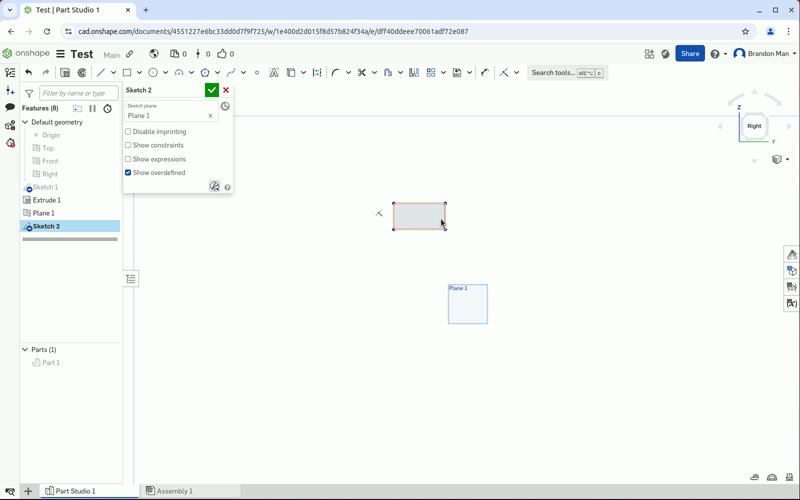
scroll(6)
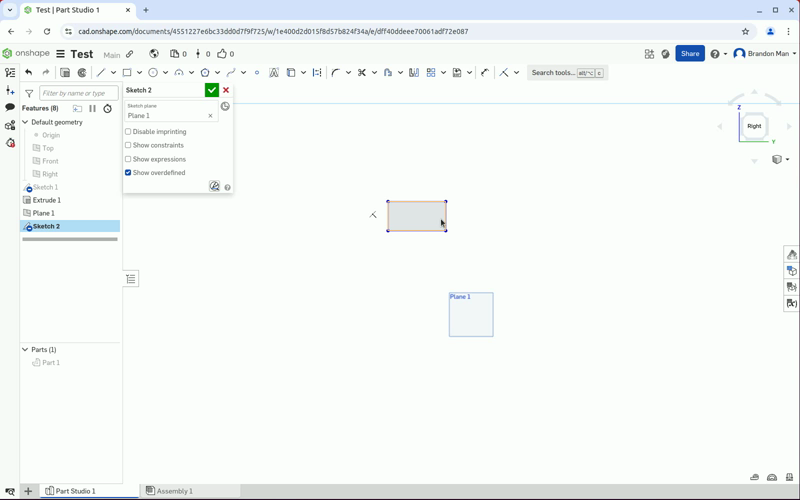
scroll(6)
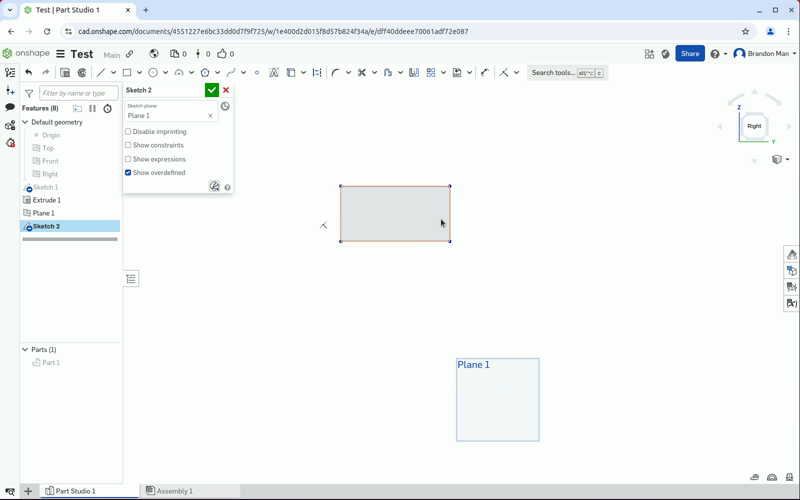
scroll(6)
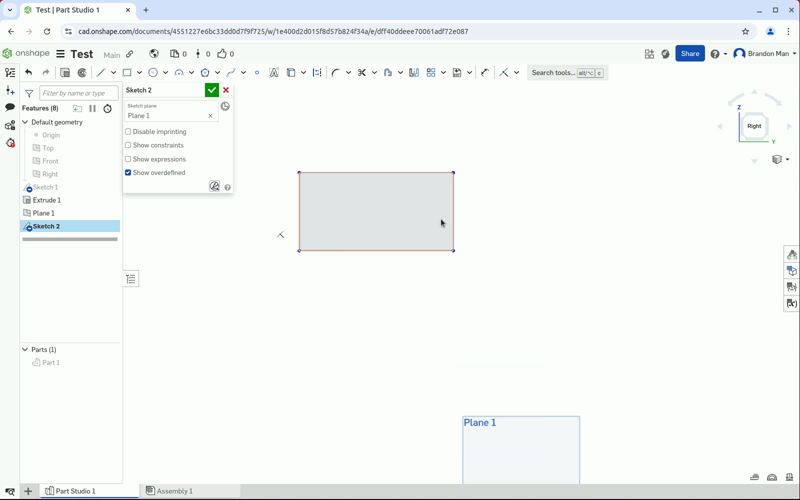
scroll(6)
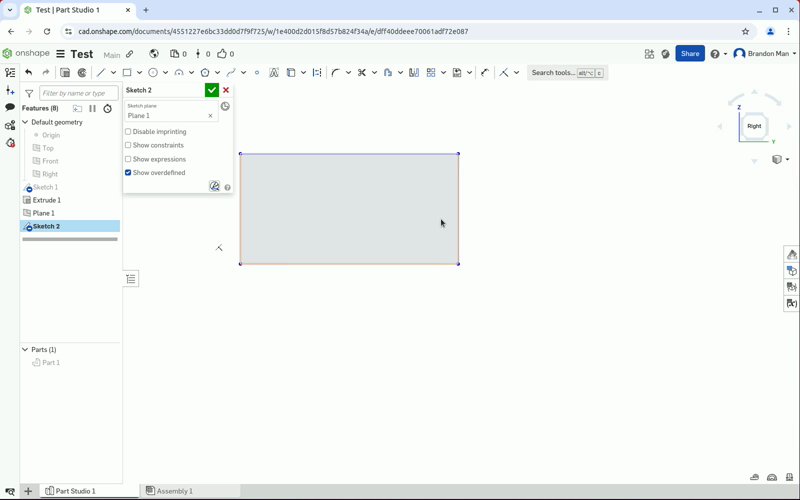
scroll(6)
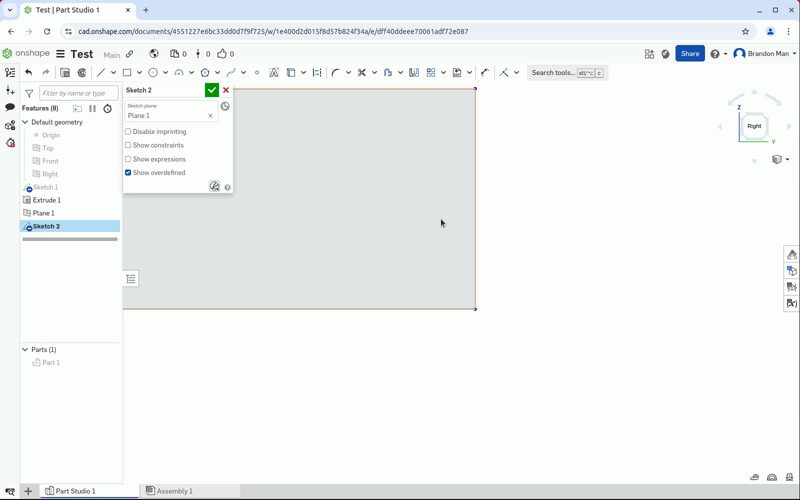
click(441, 218)
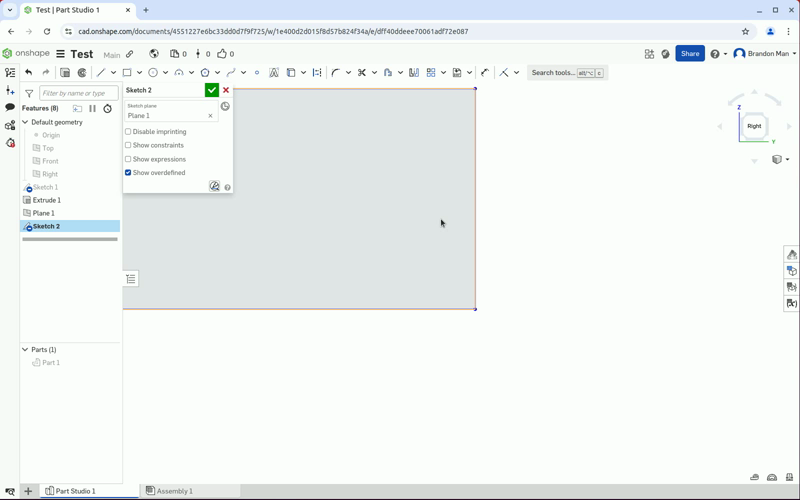
scroll(-6)
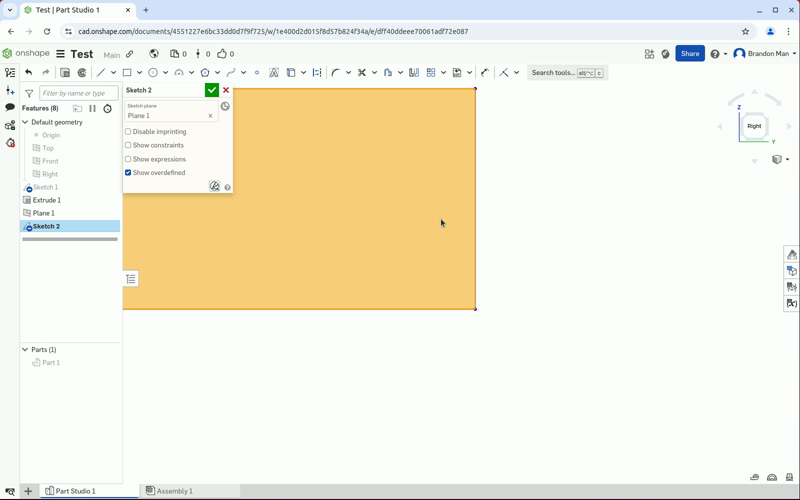
scroll(-6)
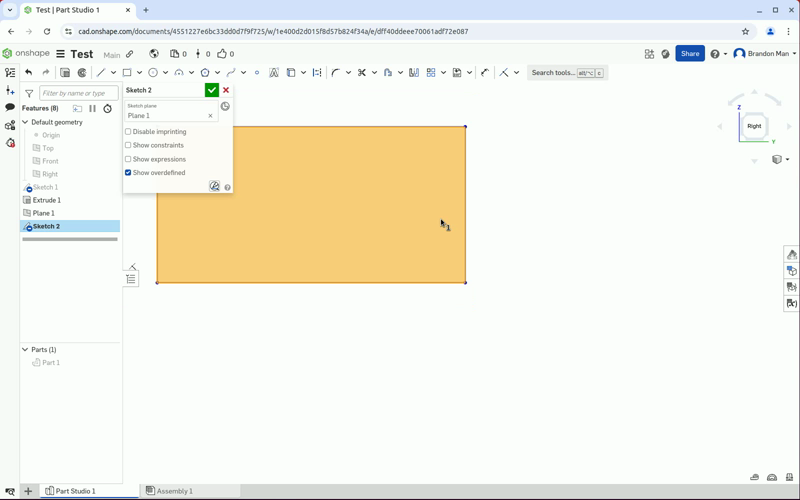
scroll(-6)
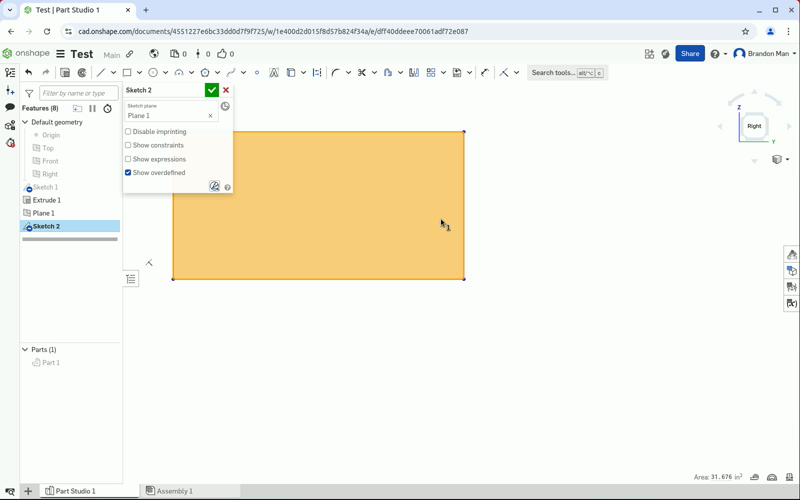
scroll(-6)
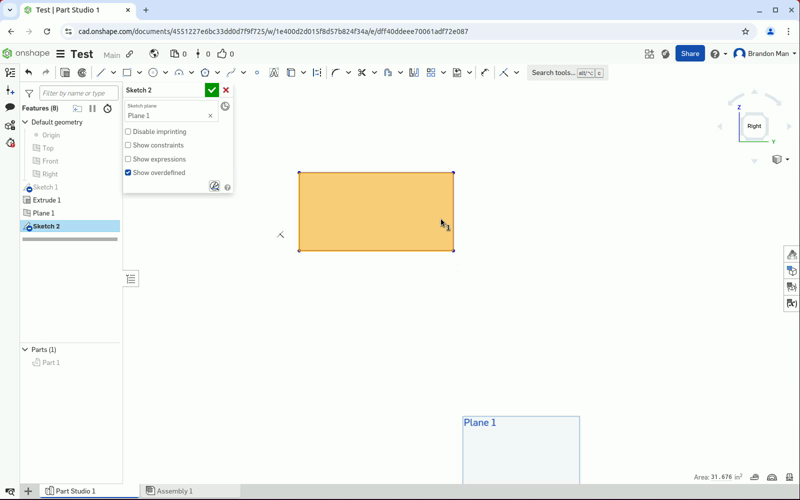
scroll(-6)
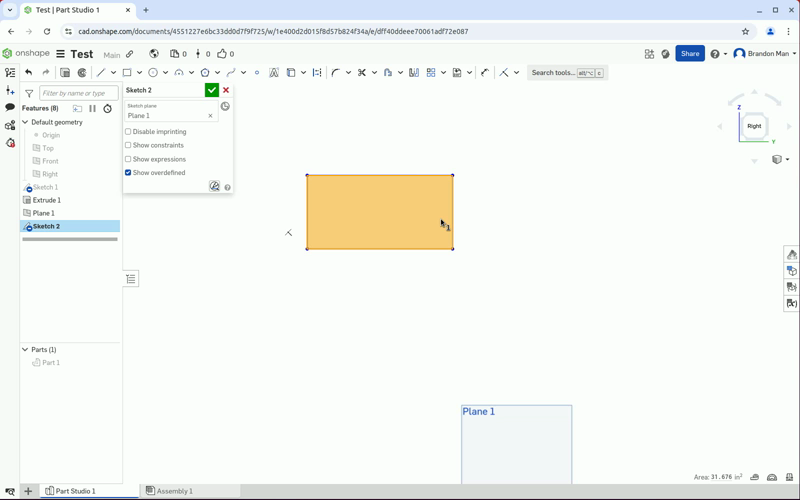
scroll(-6)
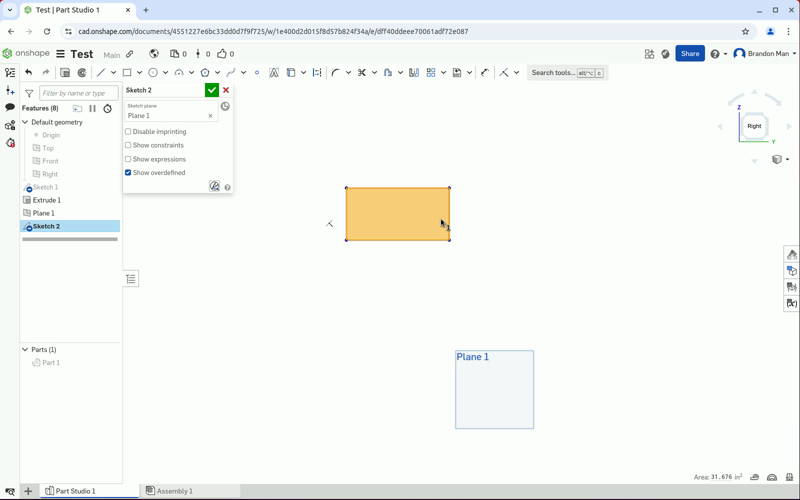
scroll(-6)
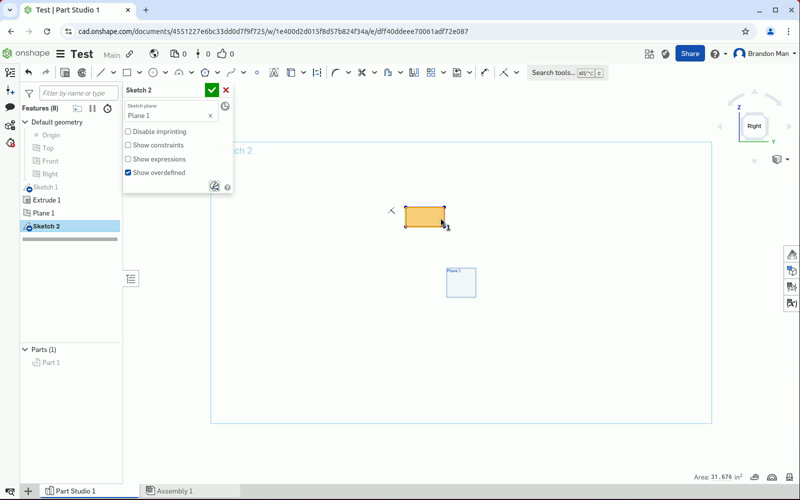
mouse_move(73, 352)
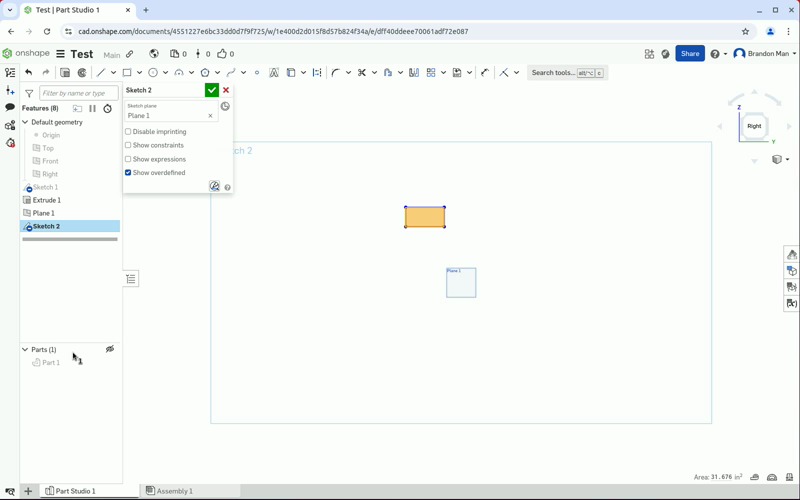
key(shift+y)
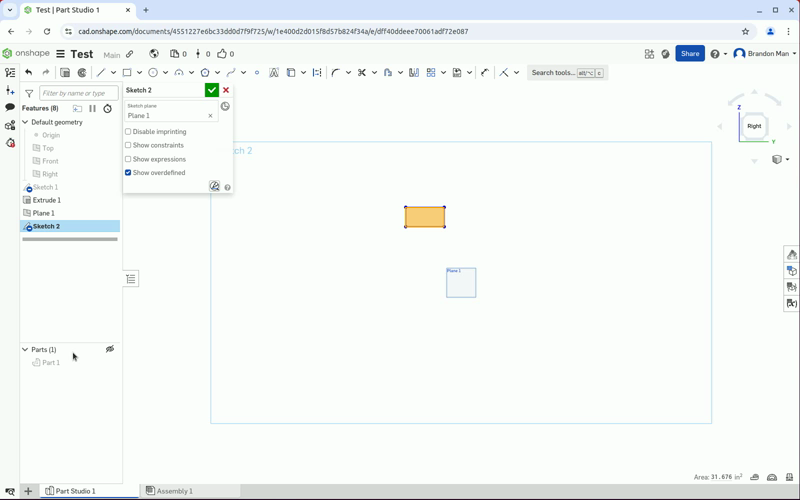
key(shift+e)
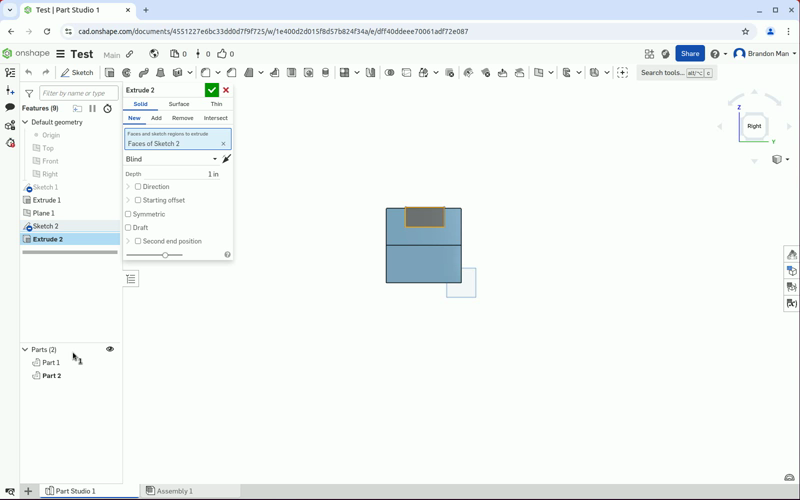
mouse_move(143, 106)
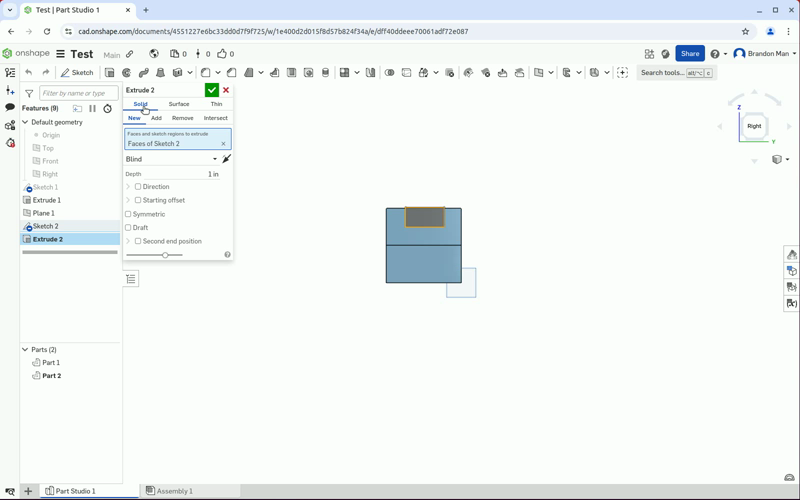
click(143, 106)
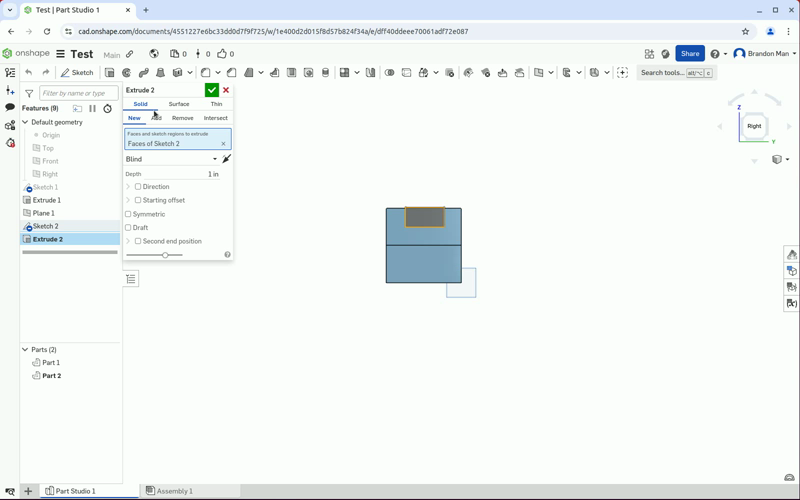
mouse_move(186, 120)
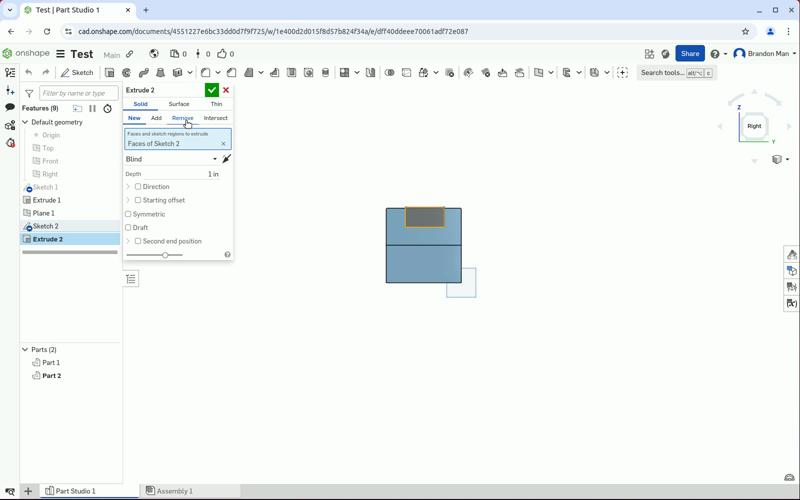
click(186, 120)
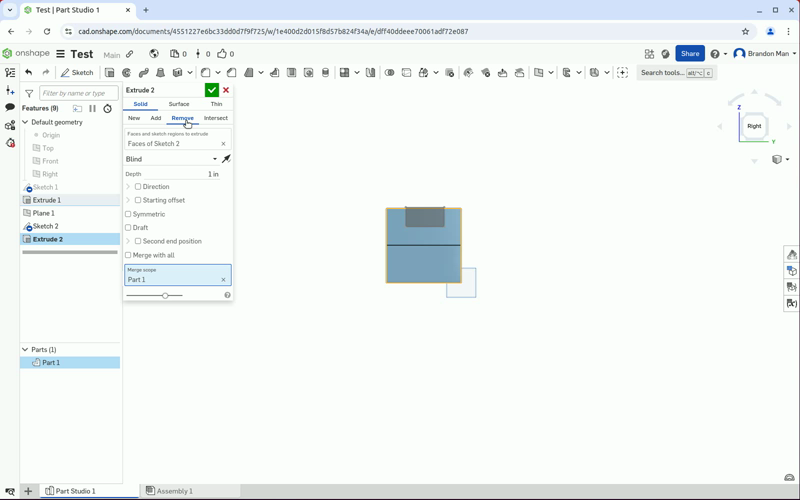
key(tab, 4)
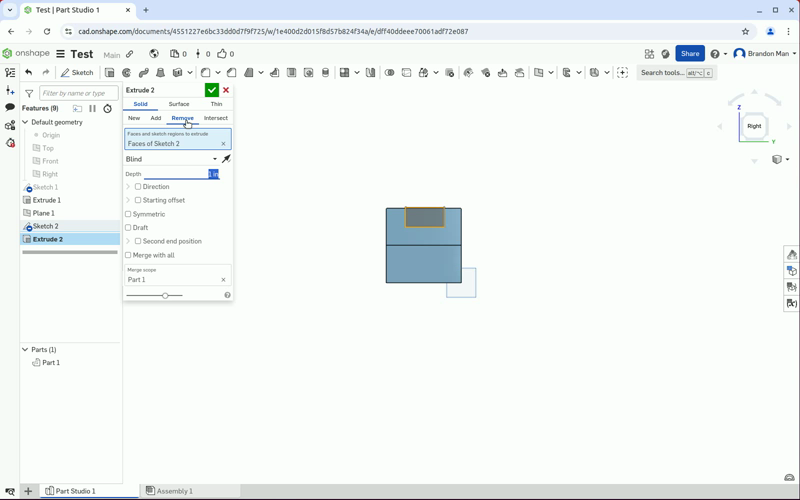
text(3.851)
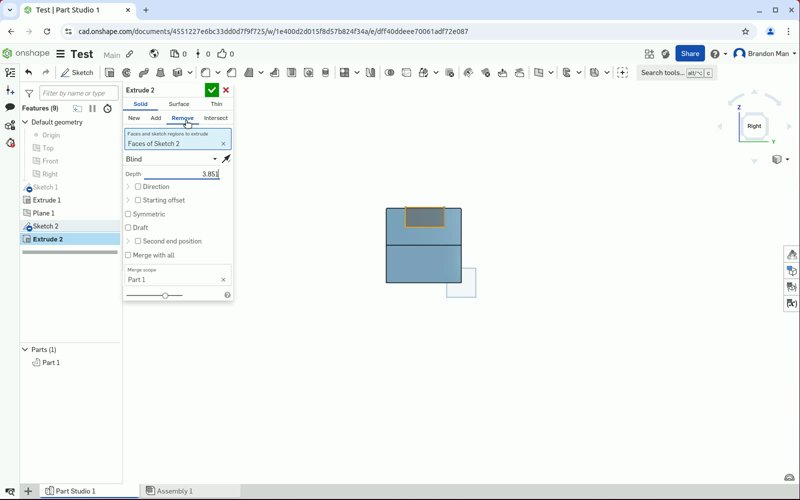
key(tab, 6)
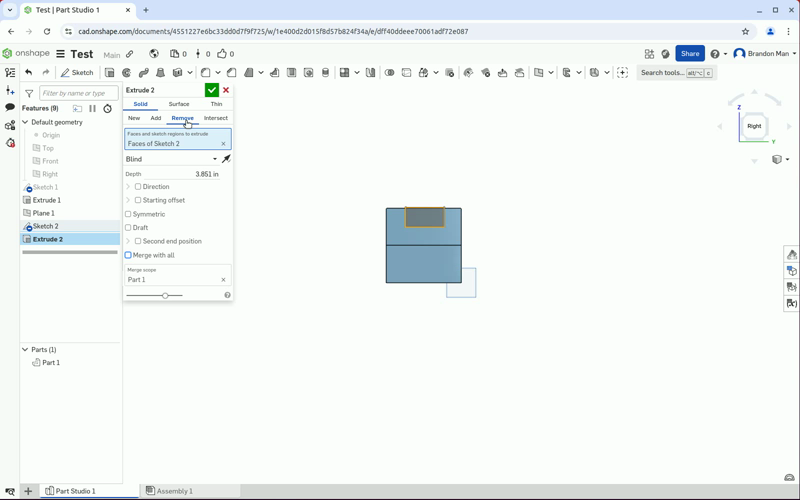
key(space)
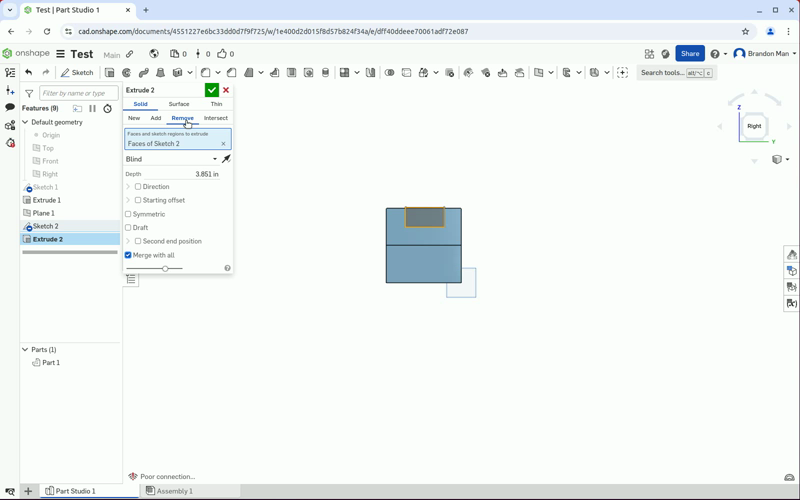
key(enter)
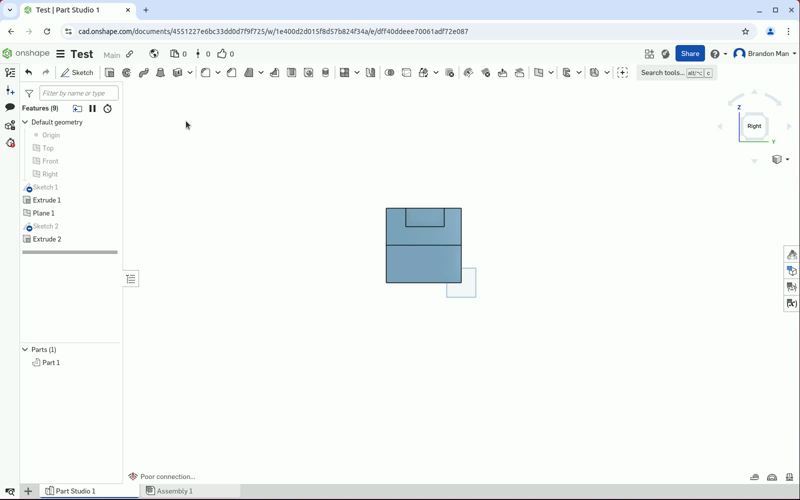
key(shift+h)
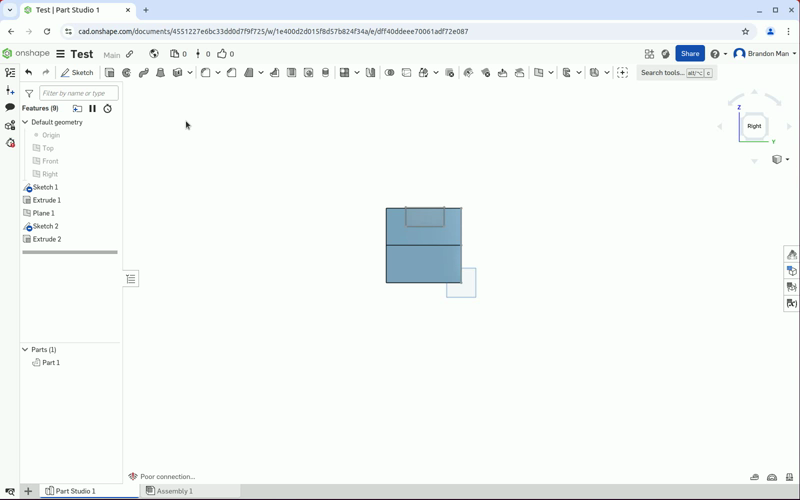
key(shift+h)
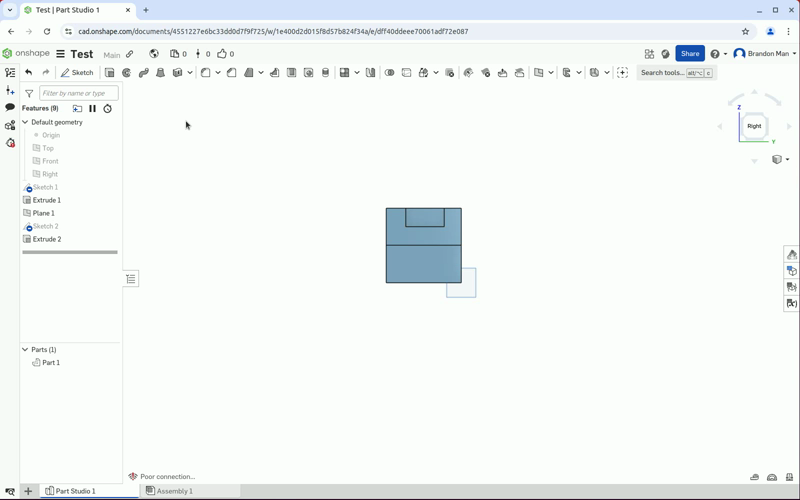
mouse_move(73, 189)
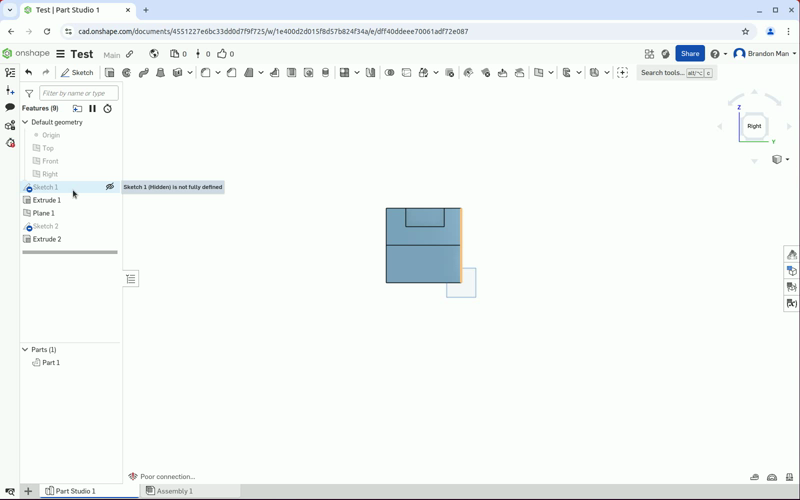
click(73, 189)
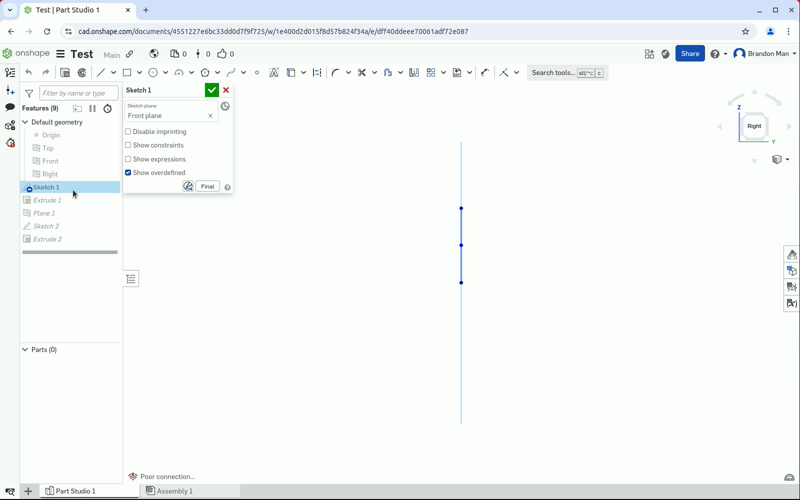
mouse_move(229, 92)
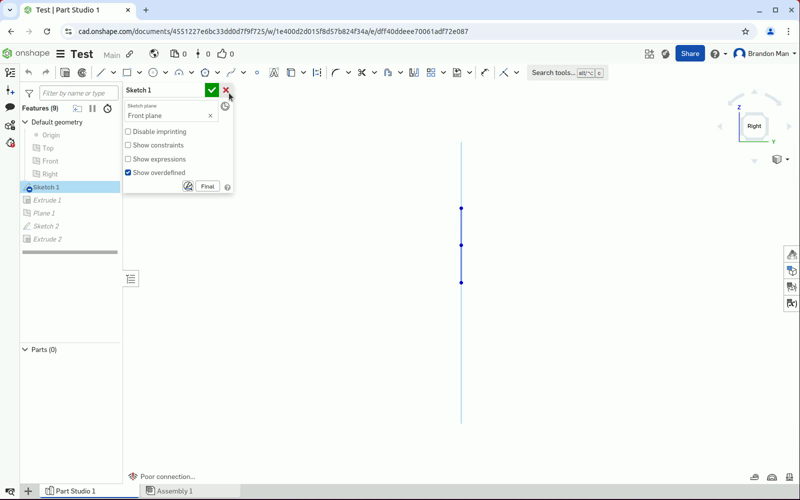
click(229, 92)
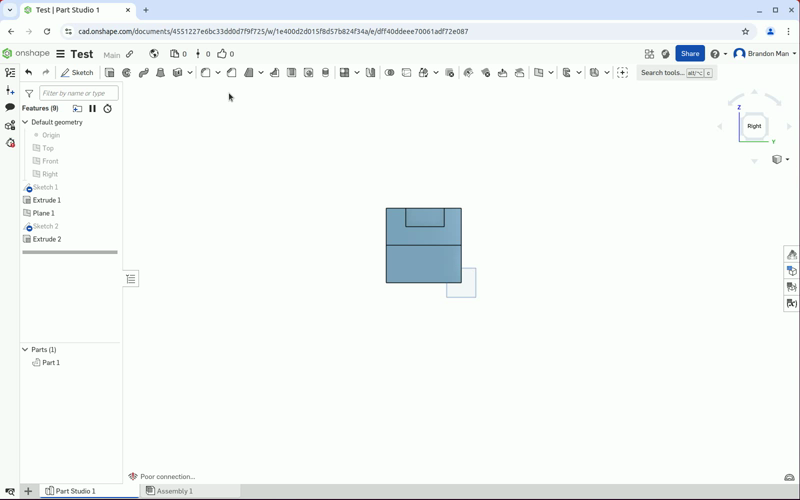
mouse_move(541, 75)
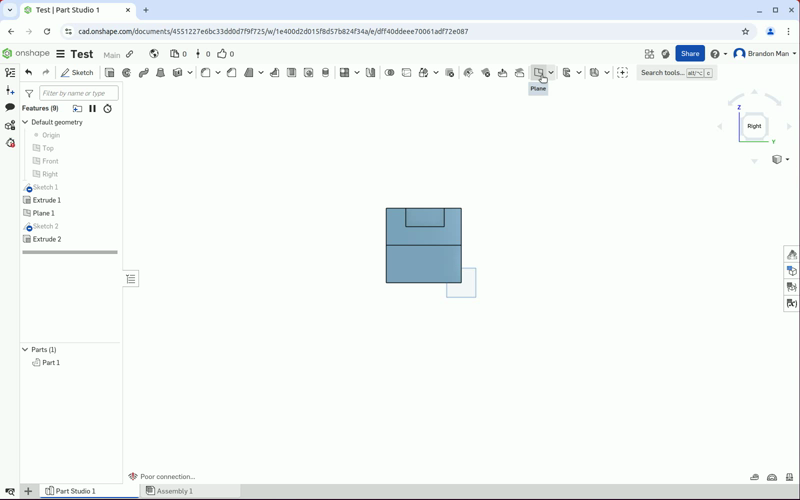
click(541, 75)
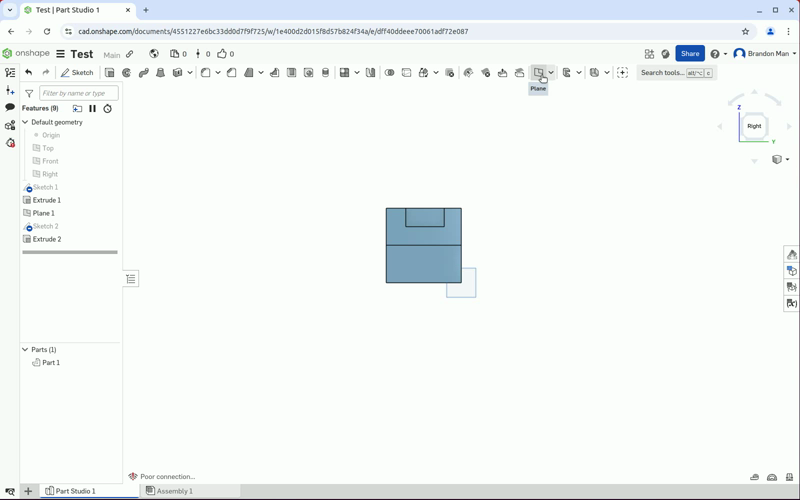
mouse_move(73, 176)
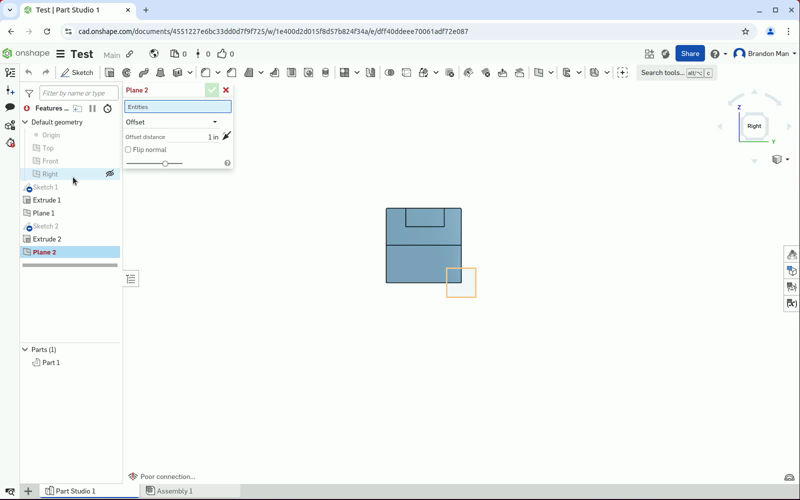
click(73, 176)
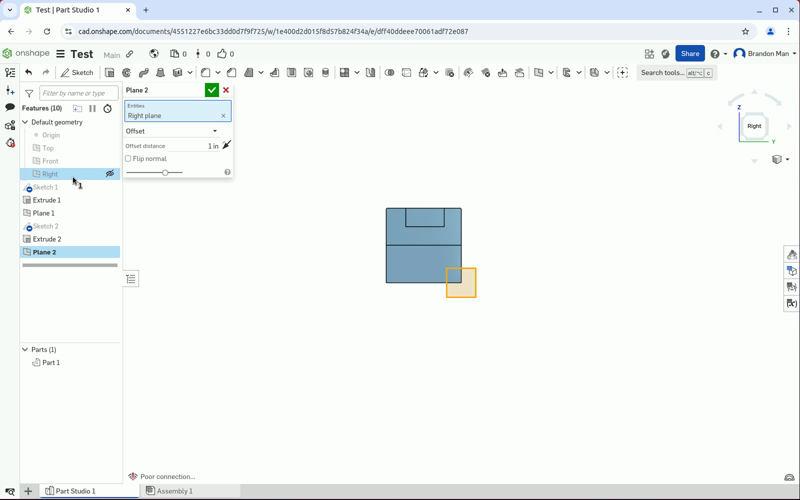
key(tab, 2)
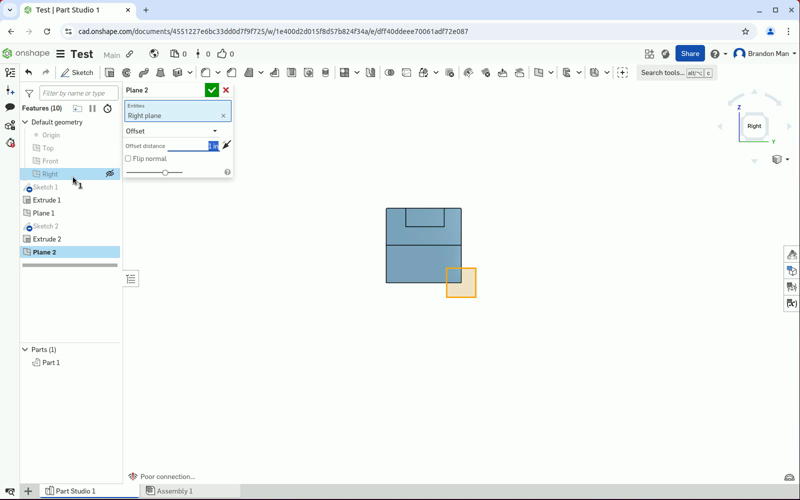
text(23.108)
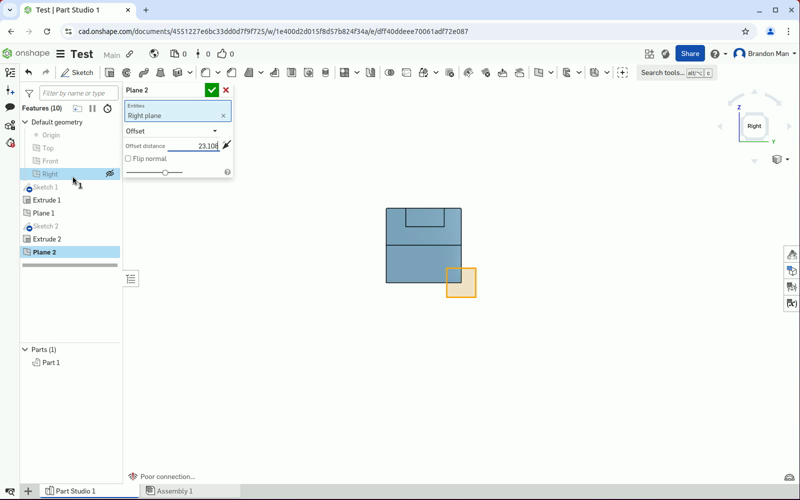
key(enter, 2)
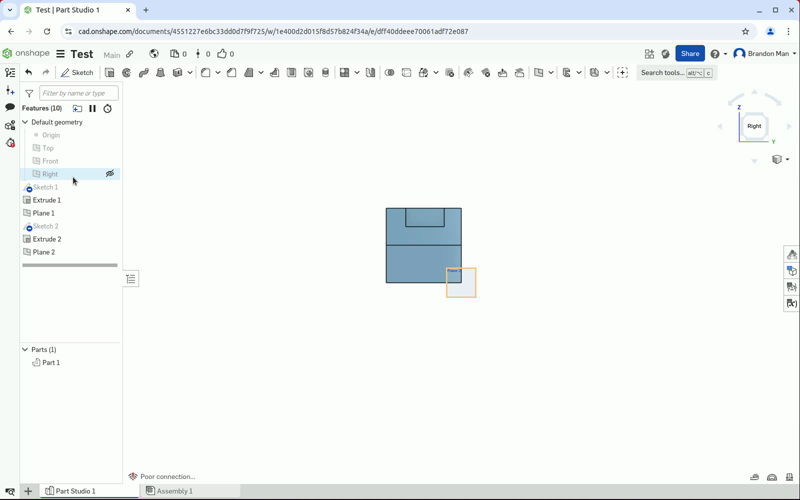
key(shift+s)
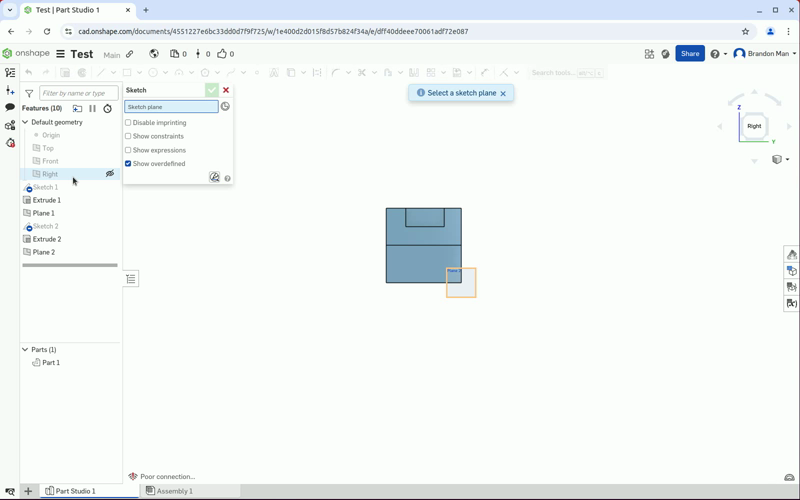
mouse_move(73, 254)
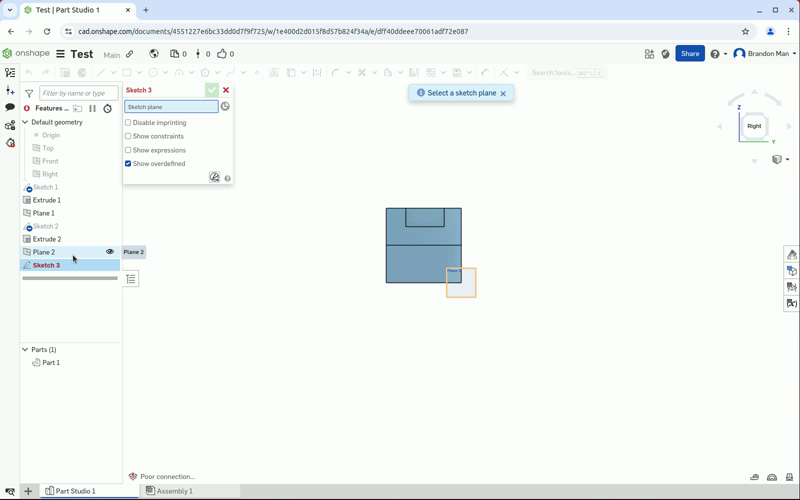
click(73, 254)
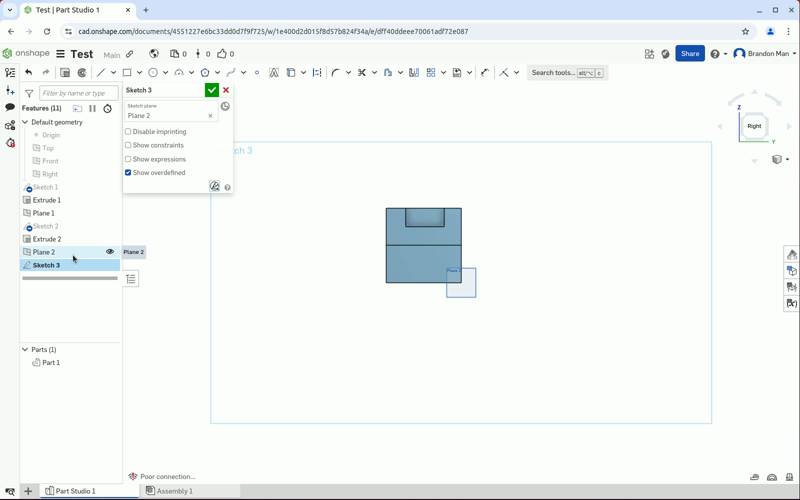
mouse_move(73, 352)
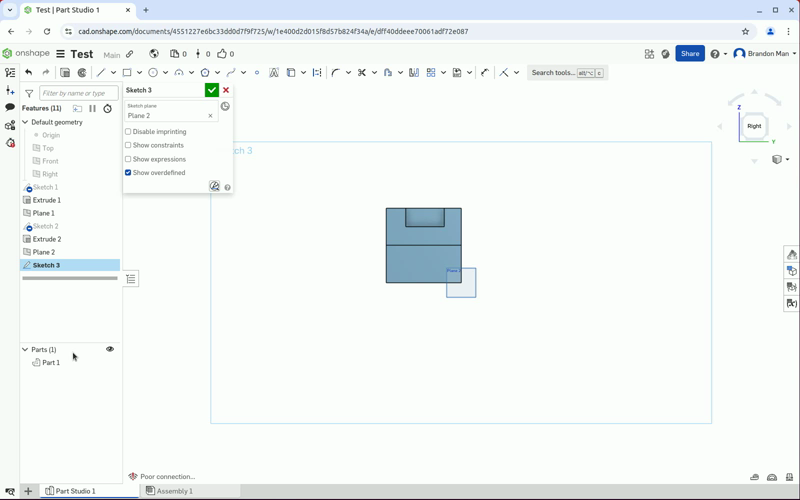
key(y)
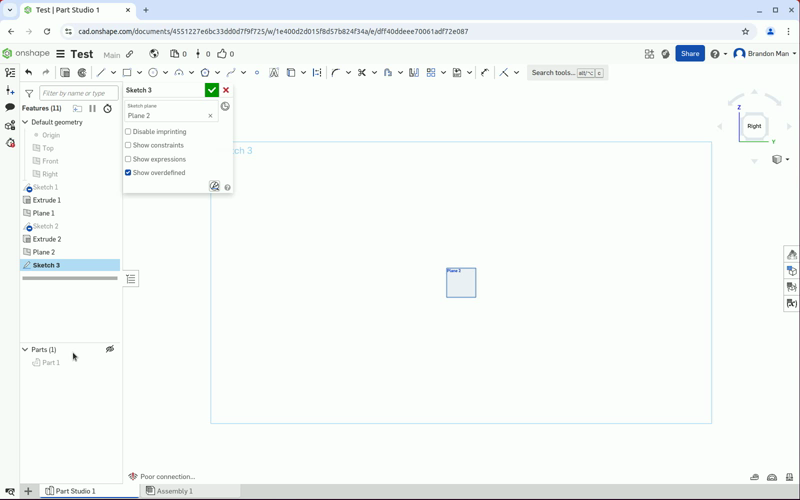
key(l)
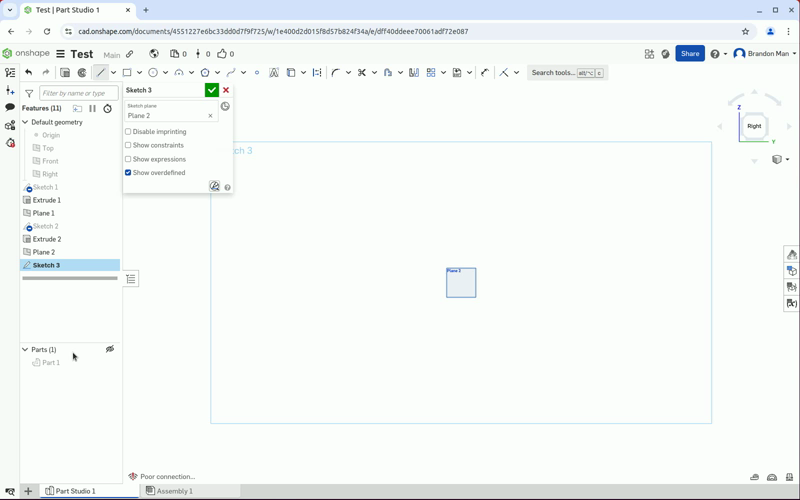
key_down(shift)
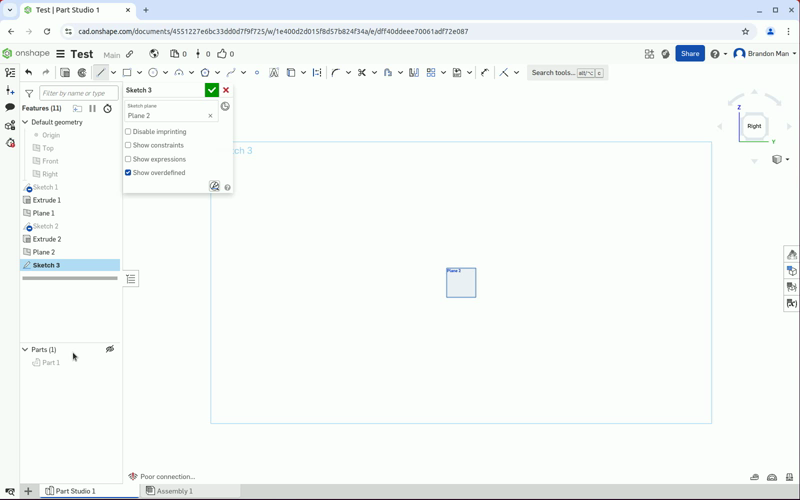
mouse_move(405, 282)
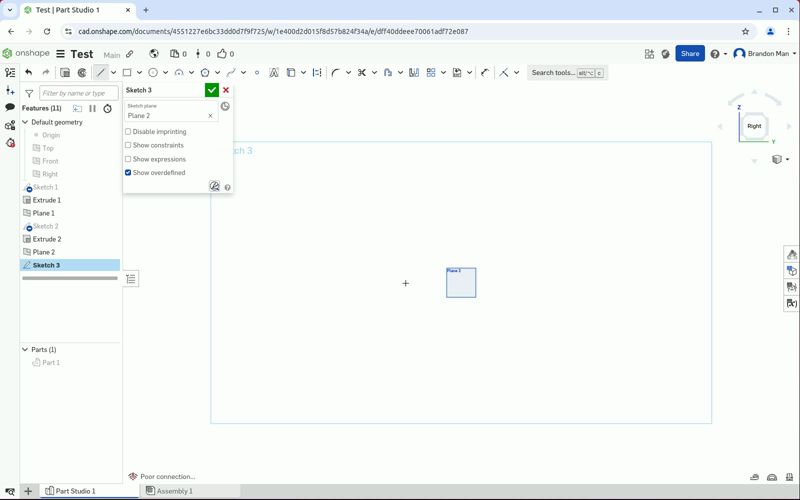
click(405, 282)
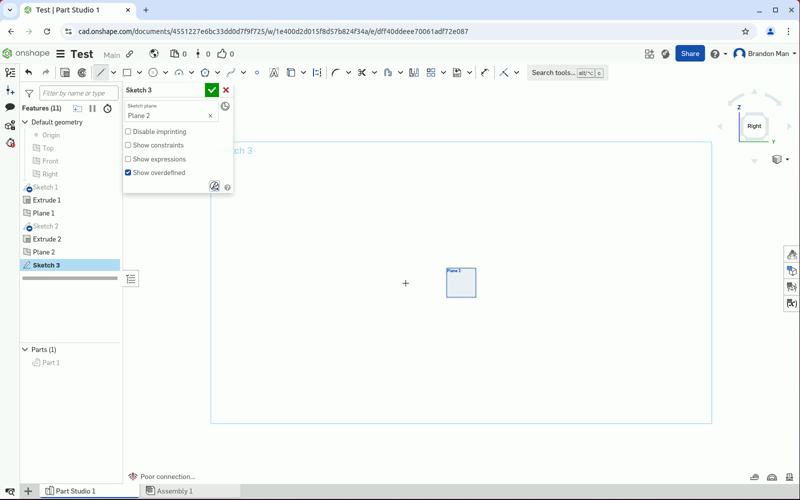
key_up(shift)
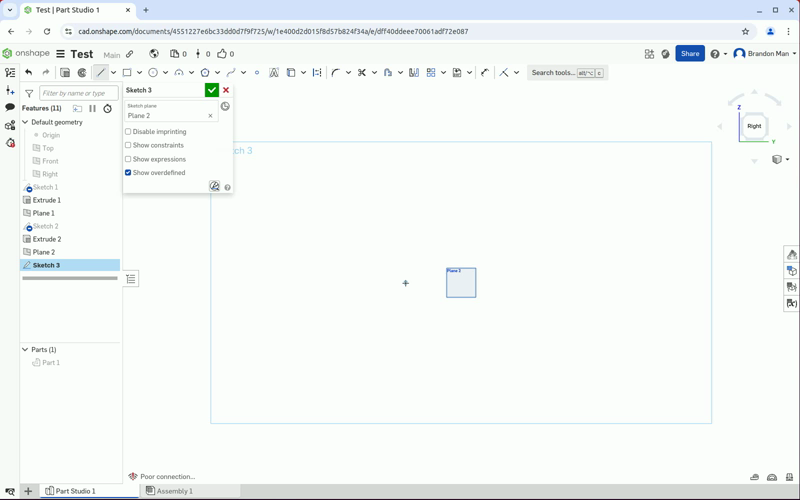
key_down(shift)
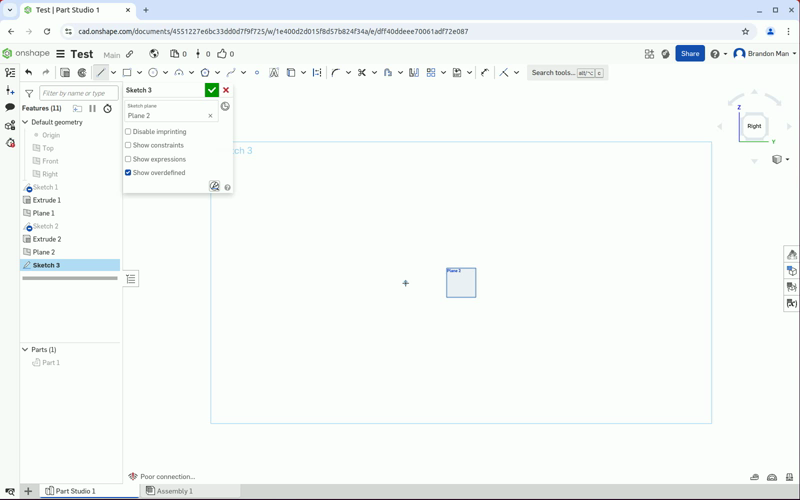
mouse_move(435, 282)
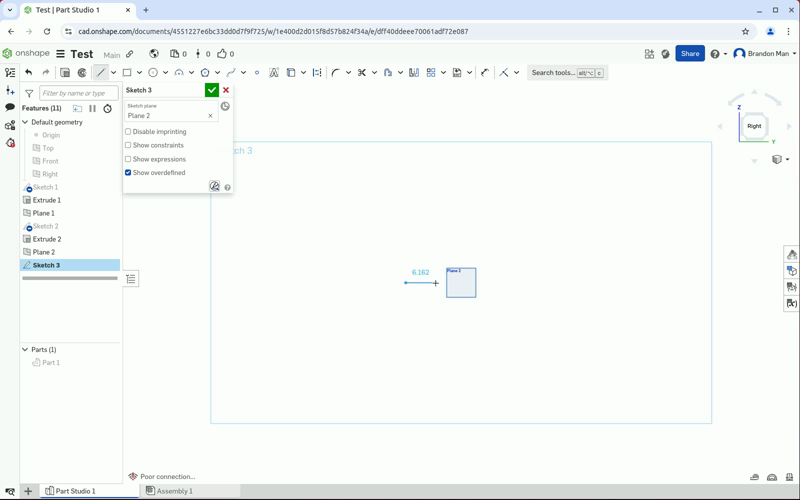
mouse_move(444, 282)
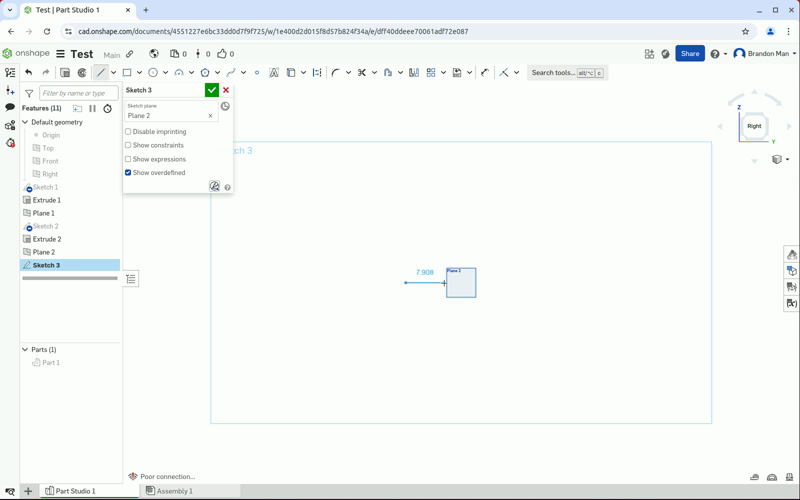
click(444, 282)
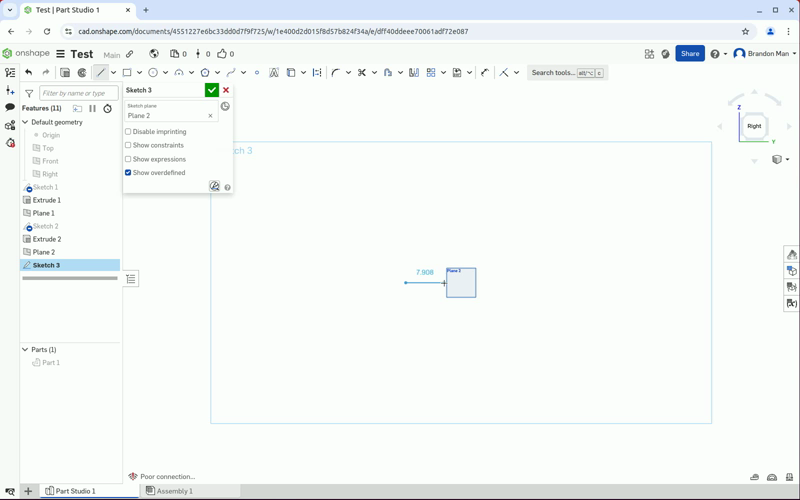
key_up(shift)
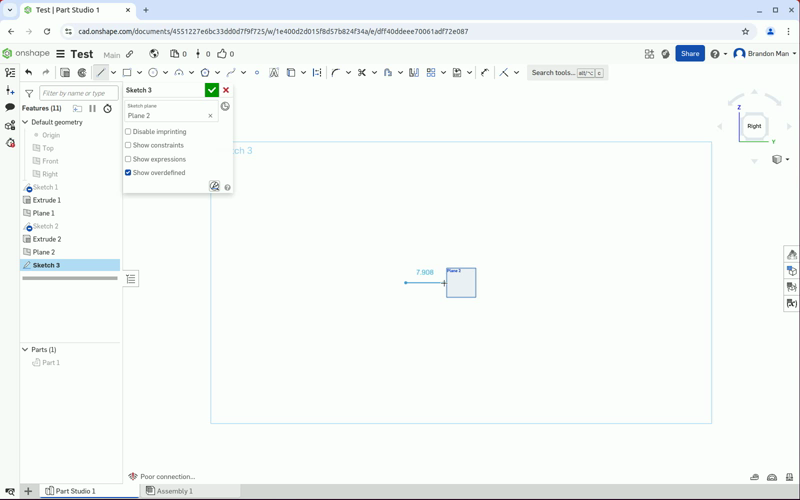
key_down(shift)
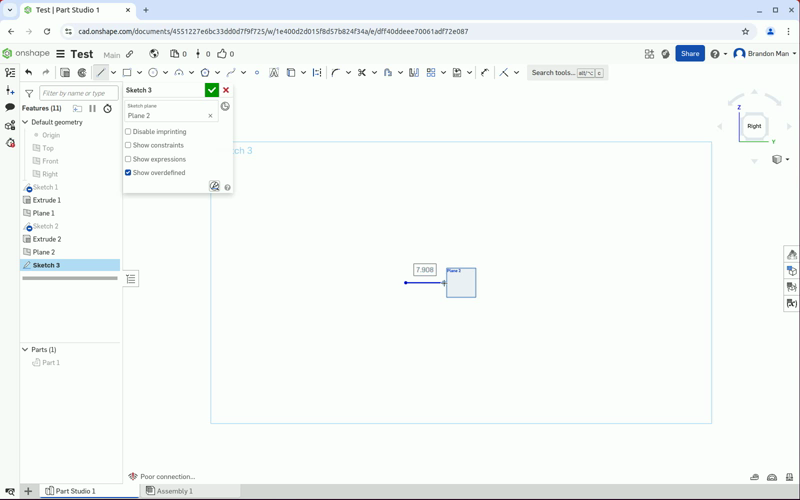
mouse_move(474, 282)
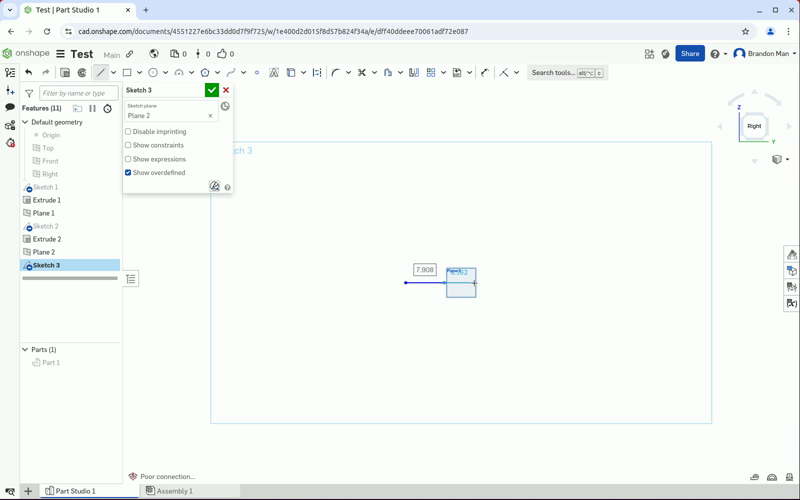
mouse_move(444, 244)
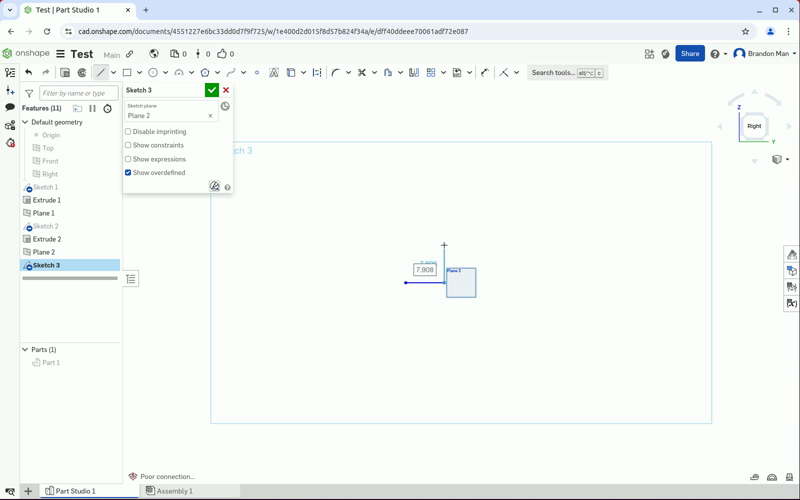
click(444, 244)
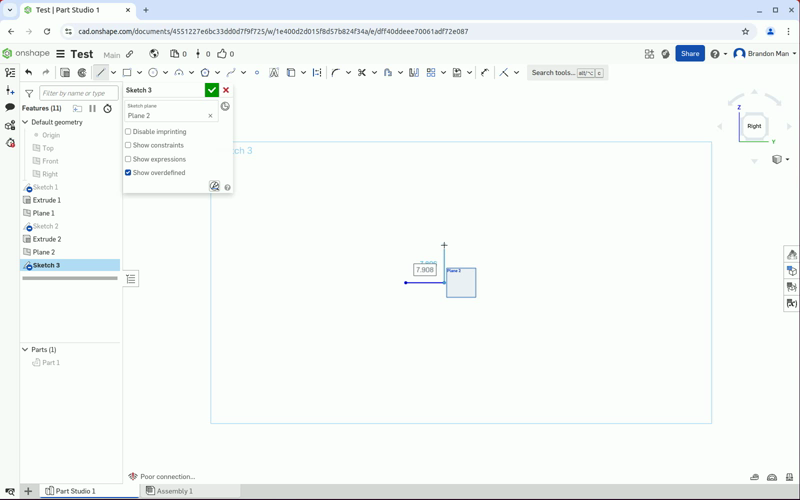
key_up(shift)
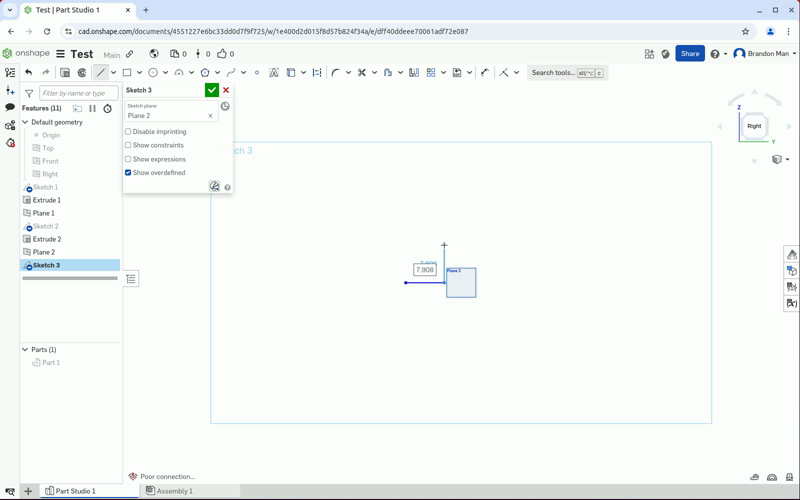
key_down(shift)
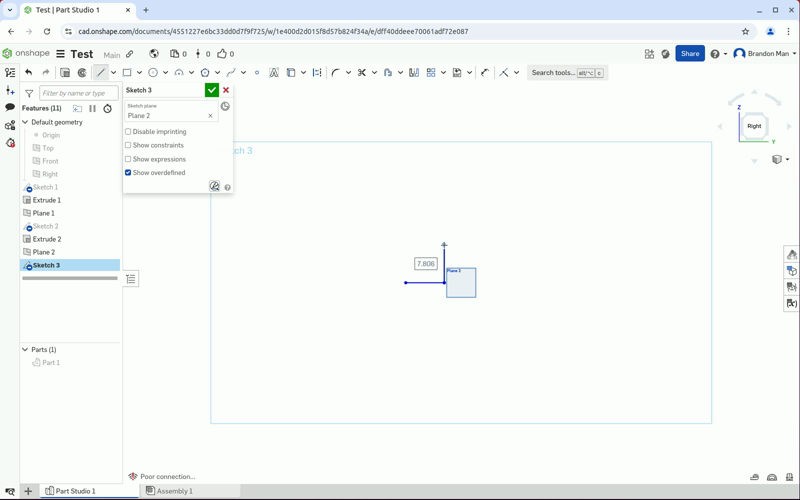
mouse_move(474, 244)
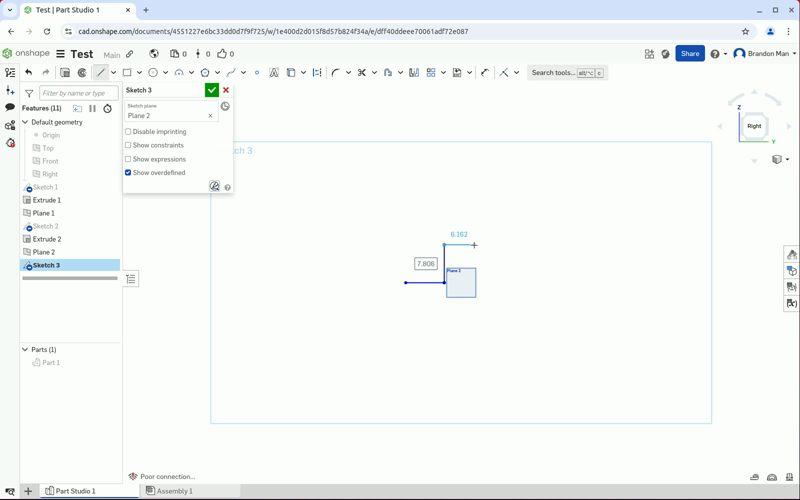
mouse_move(405, 244)
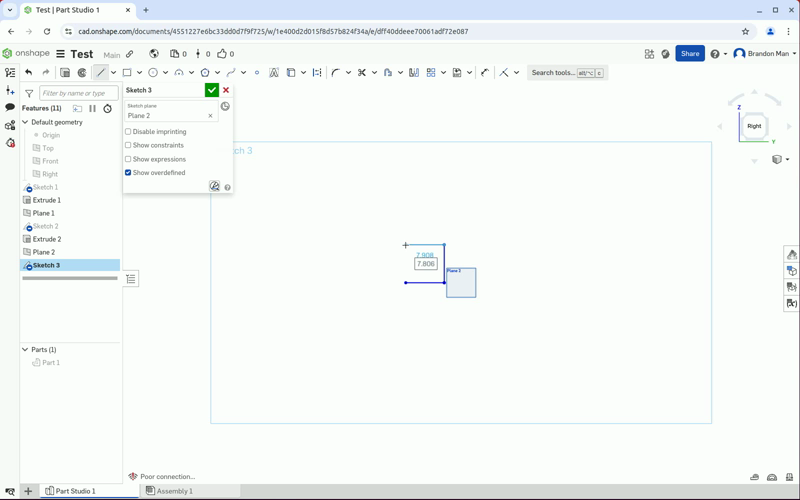
click(405, 244)
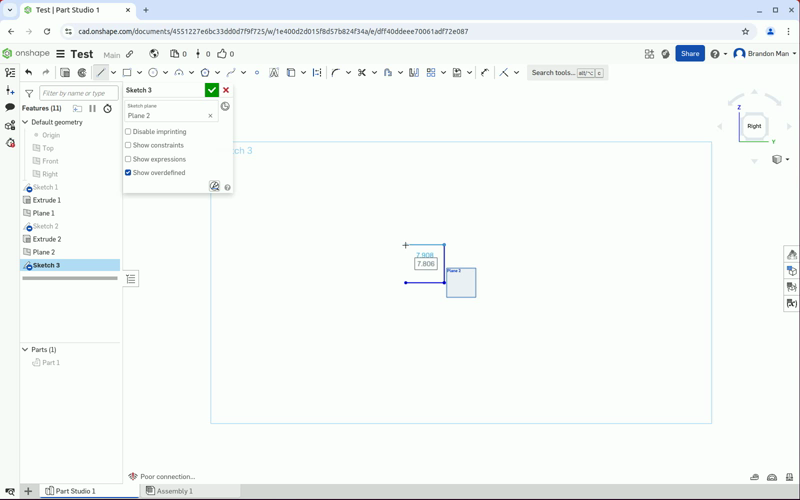
key_up(shift)
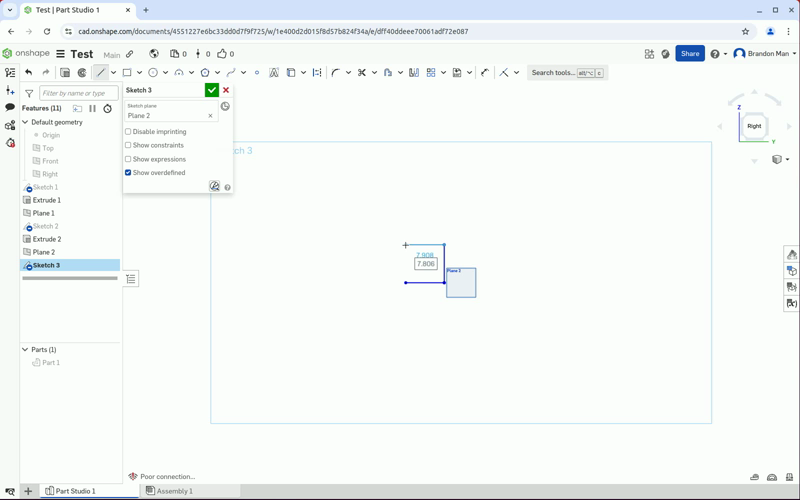
mouse_move(435, 244)
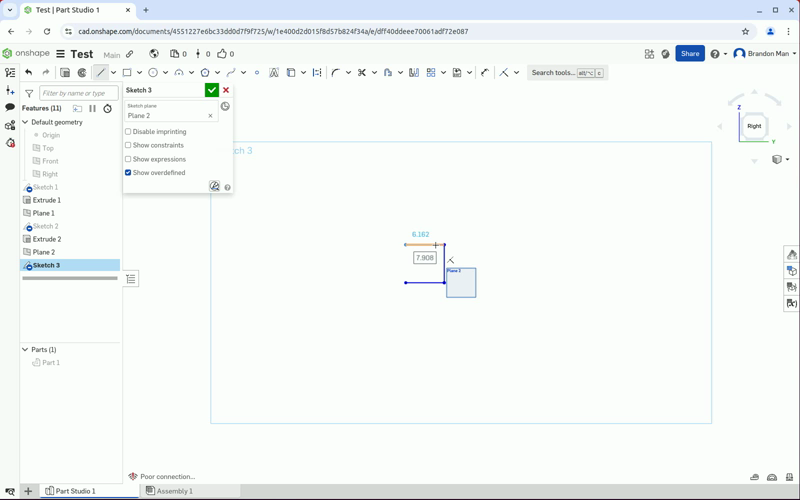
key_down(shift)
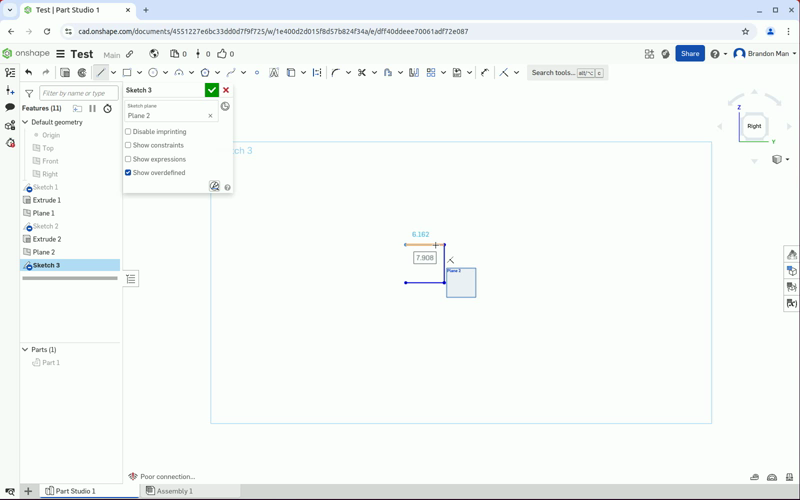
mouse_move(405, 282)
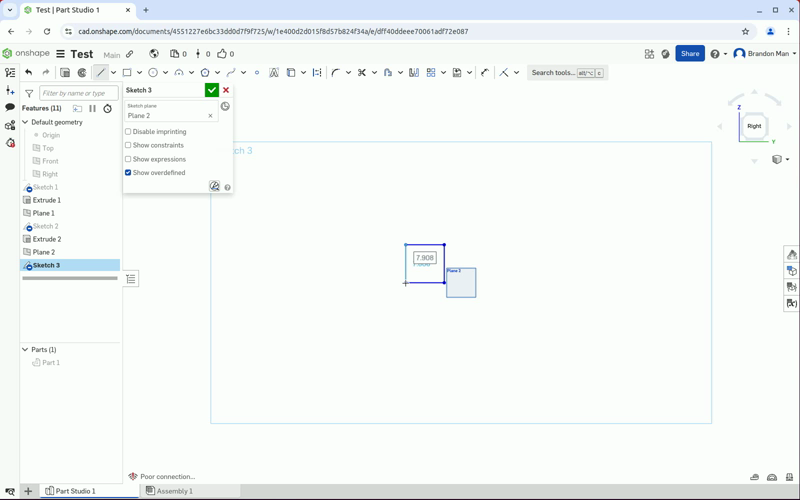
key_up(shift)
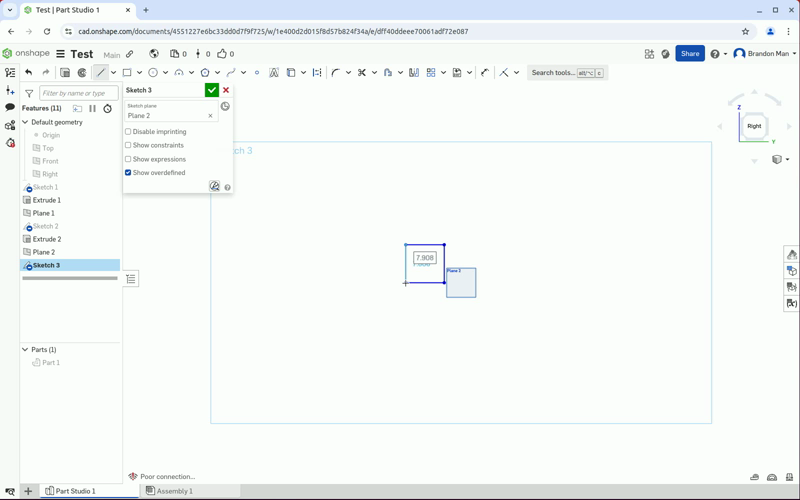
click(405, 282)
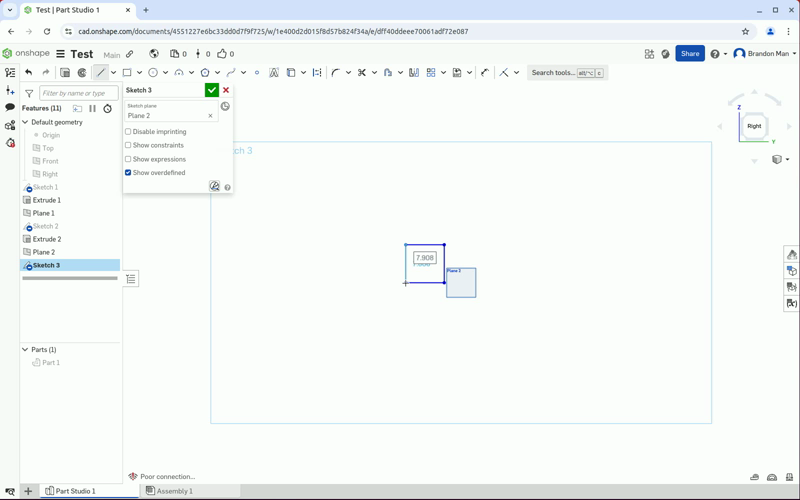
key(esc)
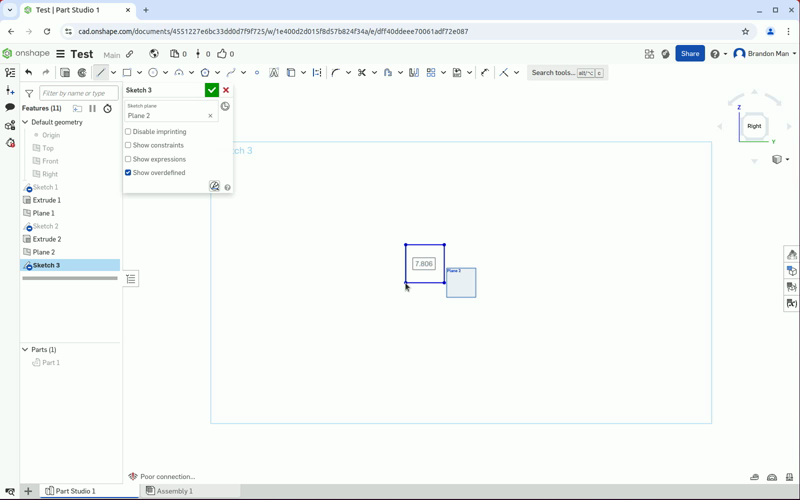
mouse_move(418, 264)
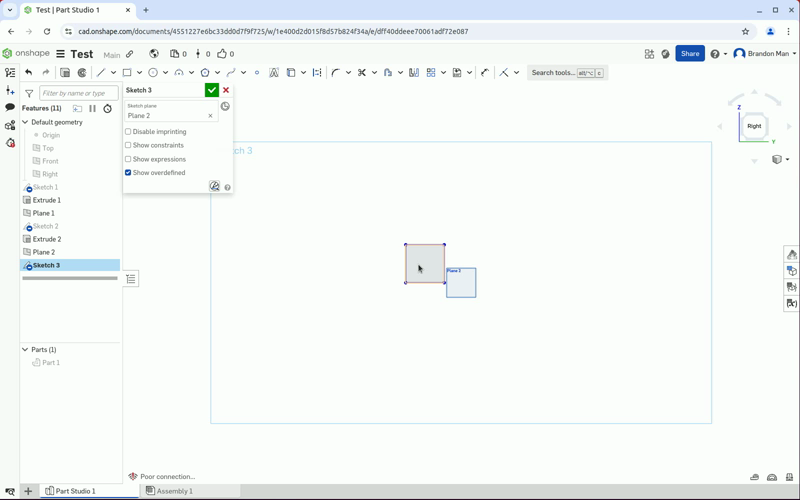
scroll(6)
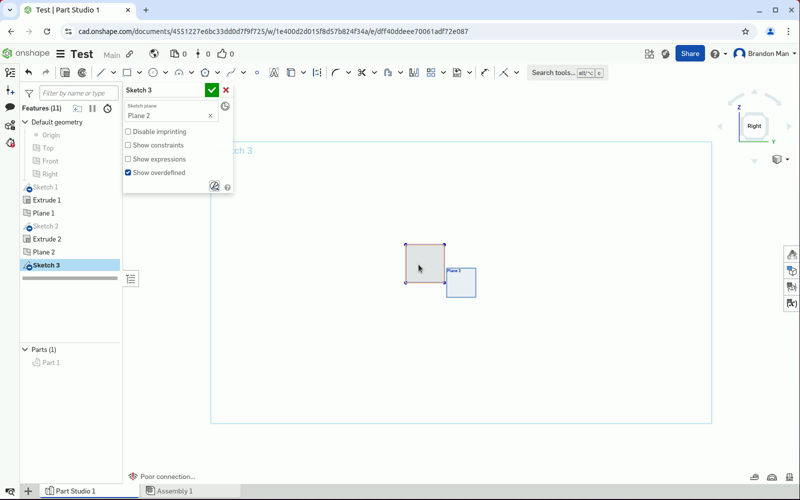
scroll(6)
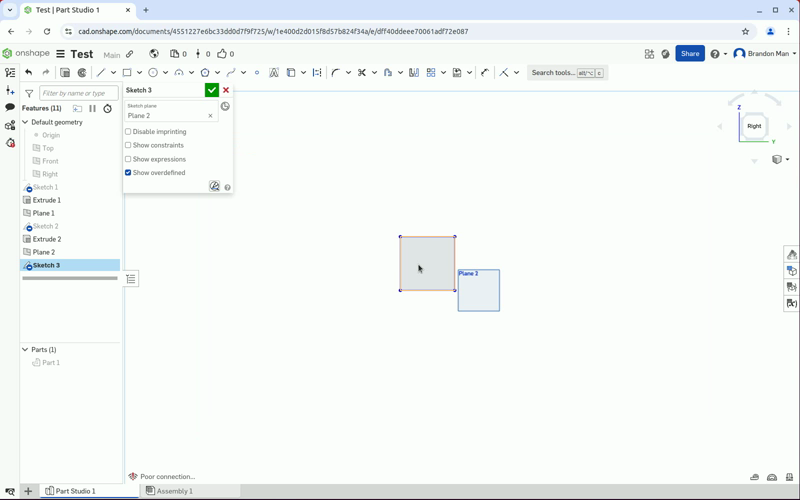
scroll(6)
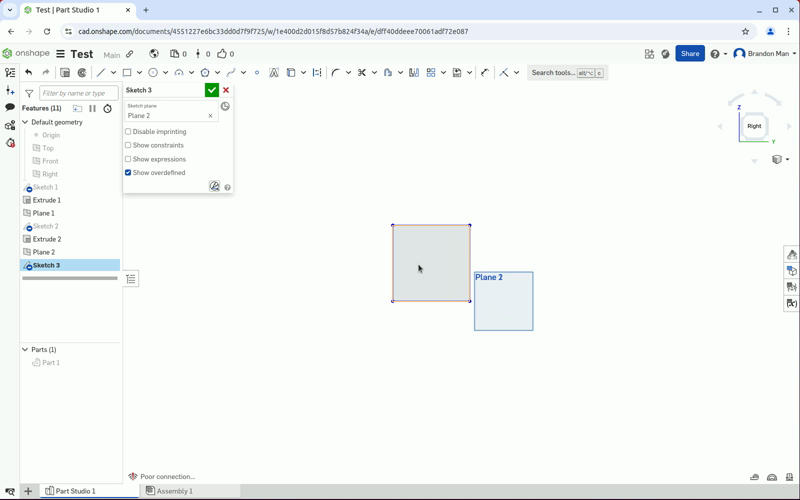
scroll(6)
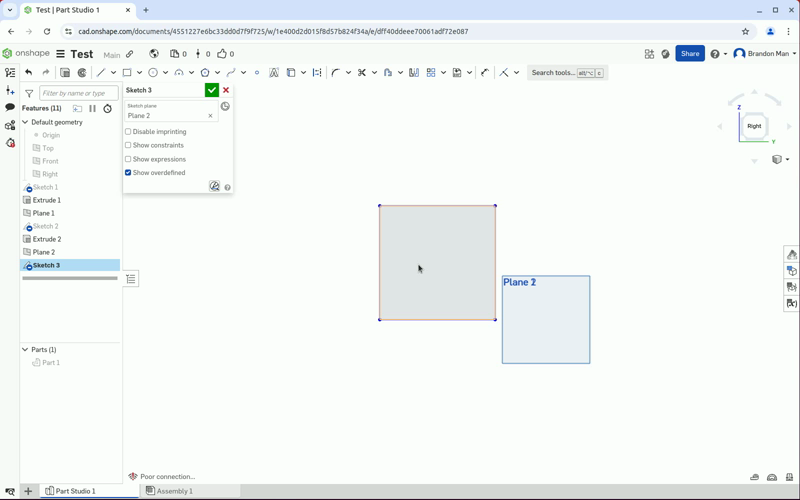
scroll(6)
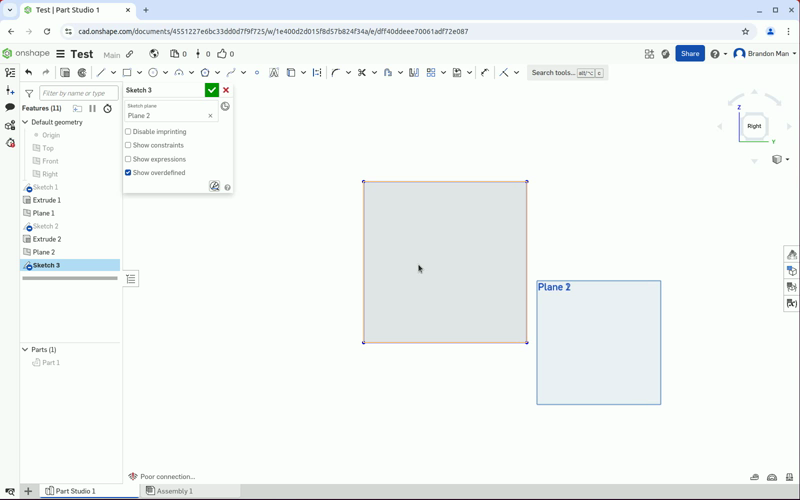
scroll(6)
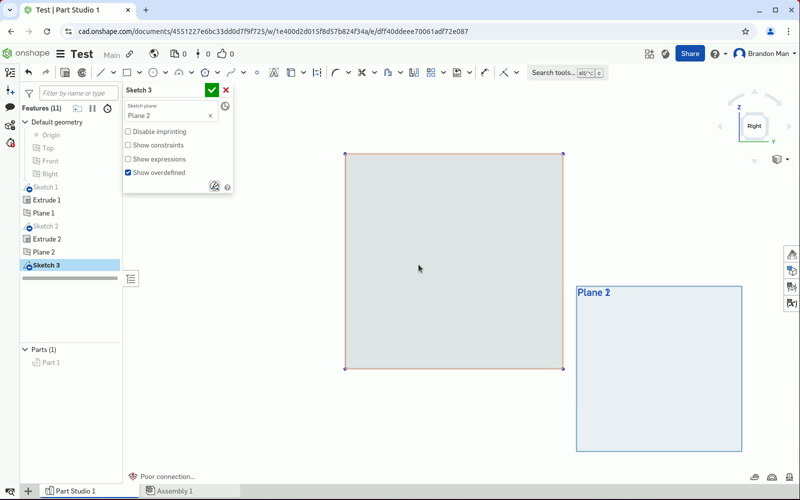
scroll(6)
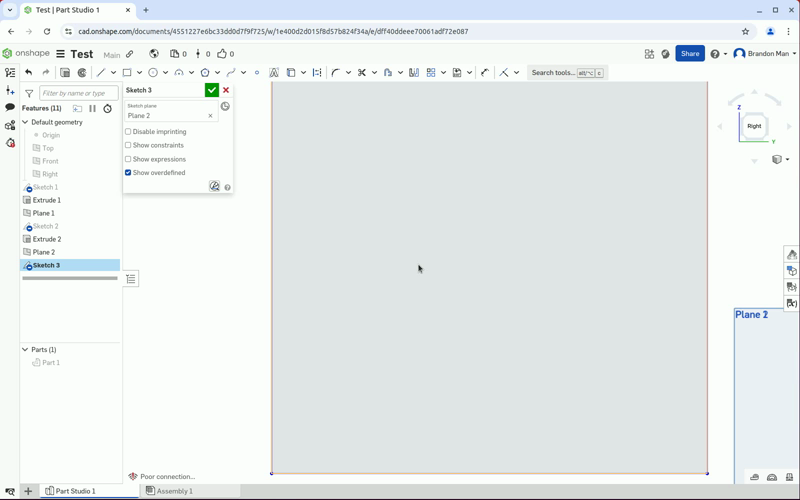
click(418, 264)
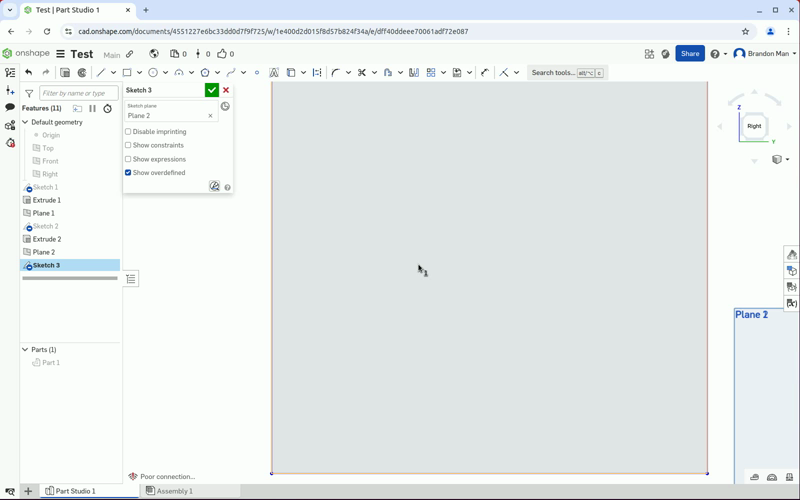
scroll(-6)
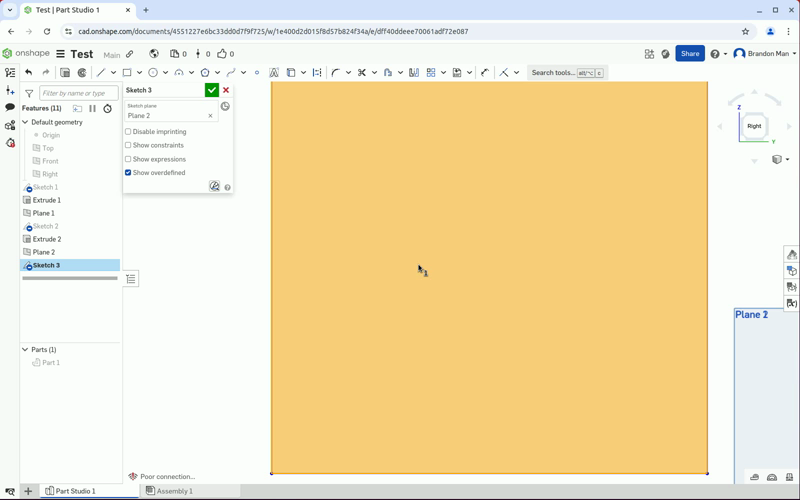
scroll(-6)
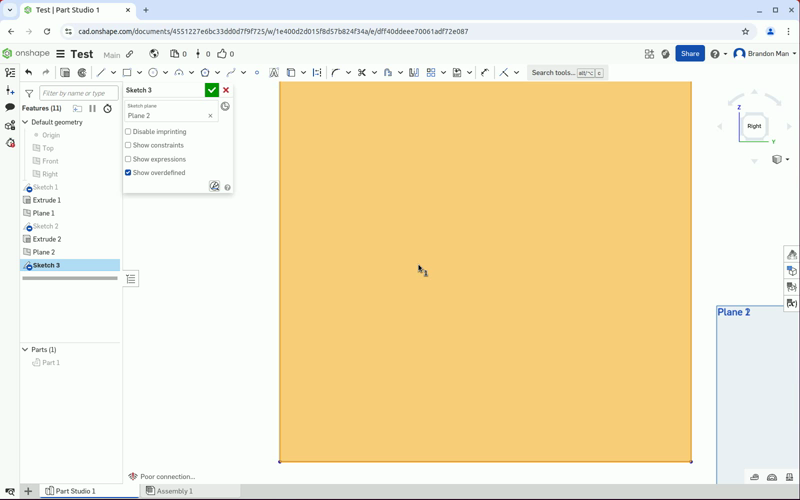
scroll(-6)
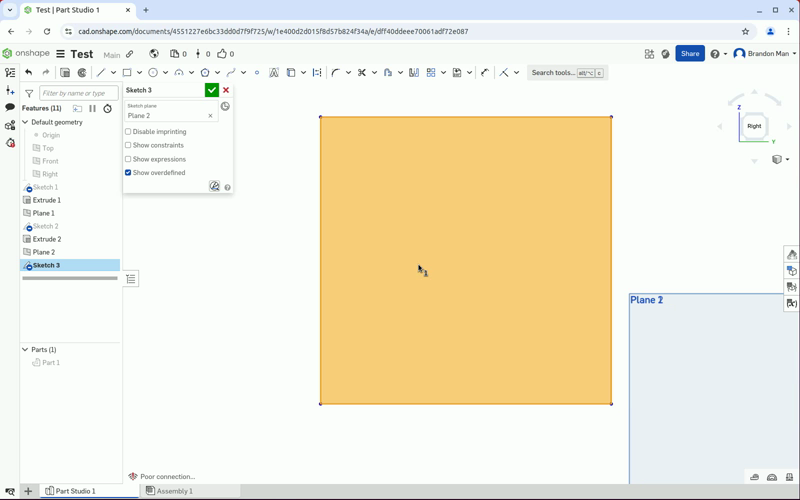
scroll(-6)
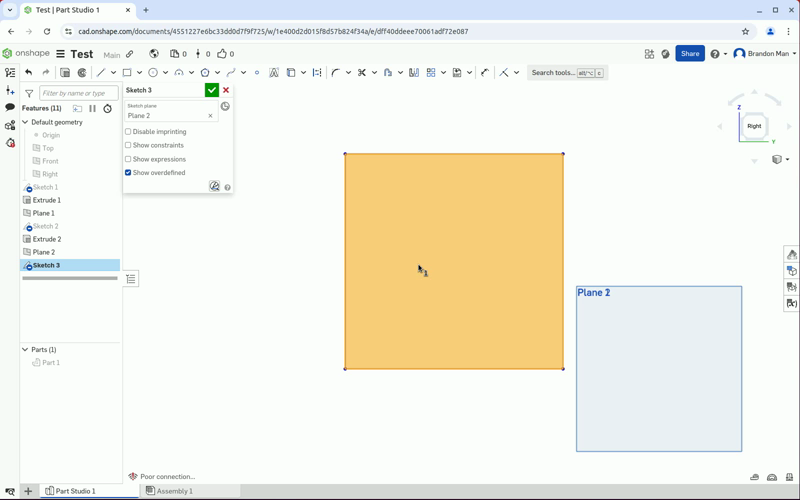
scroll(-6)
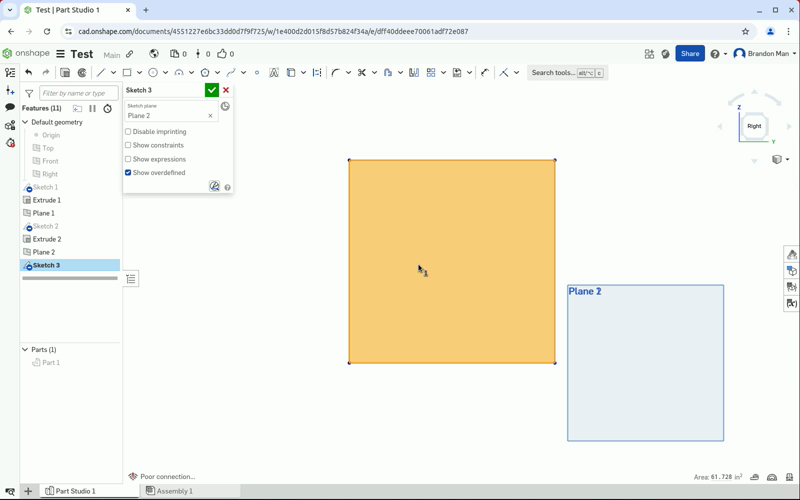
scroll(-6)
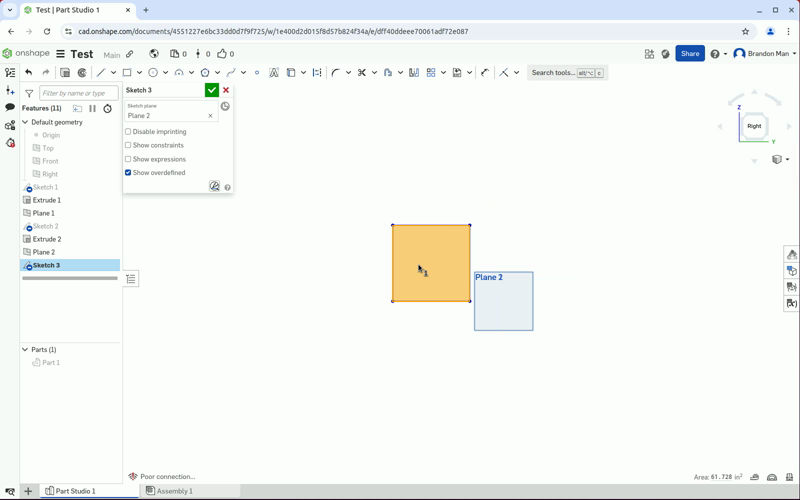
scroll(-6)
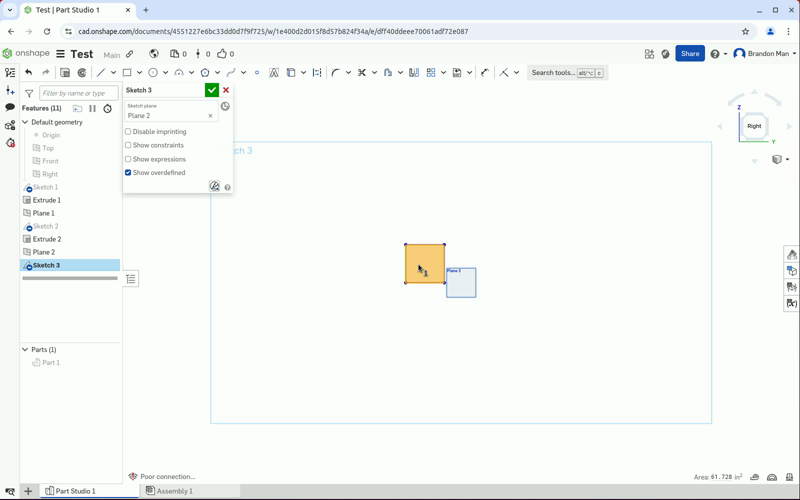
mouse_move(73, 352)
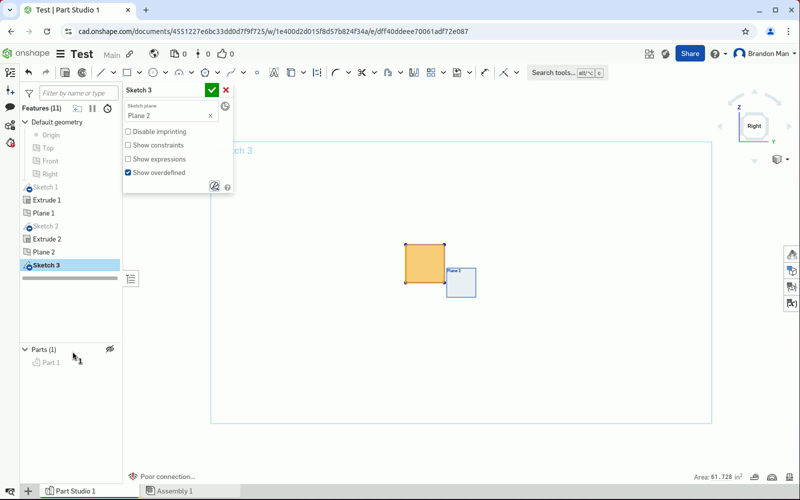
key(shift+y)
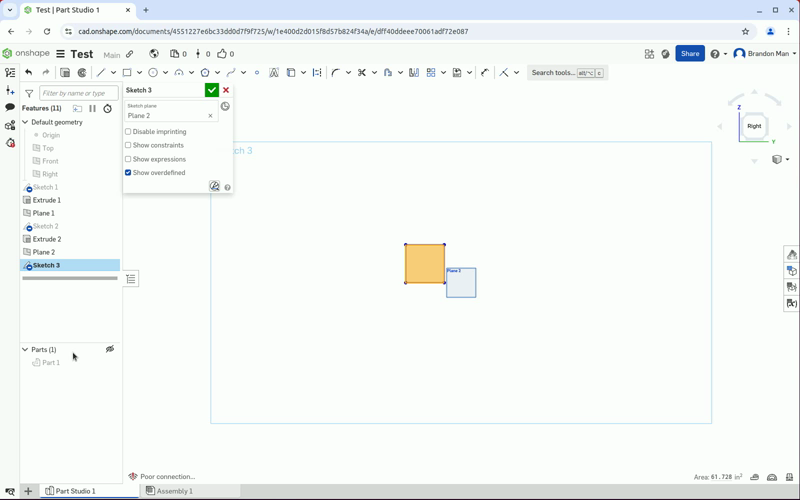
key(shift+e)
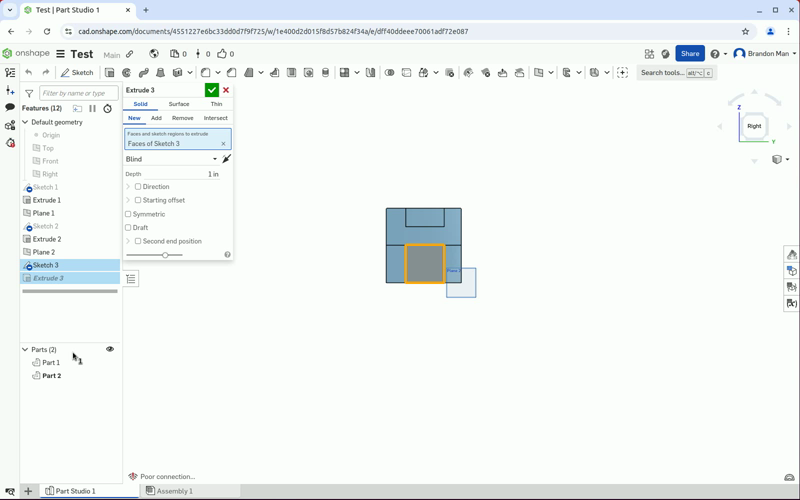
mouse_move(143, 106)
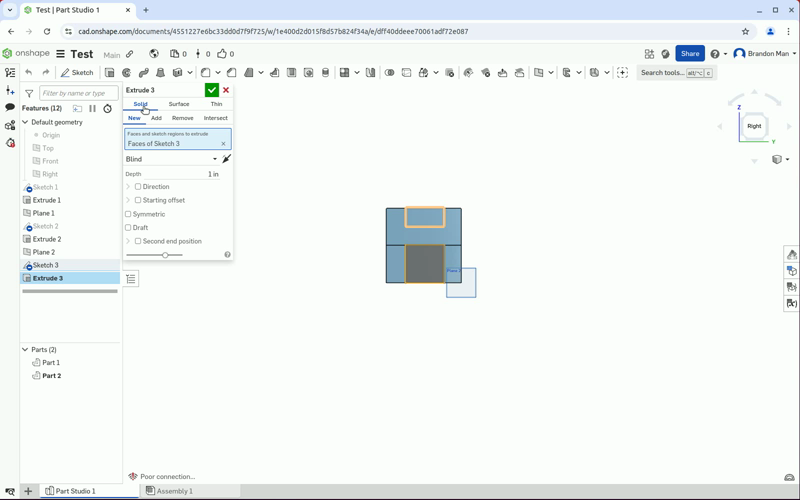
click(143, 106)
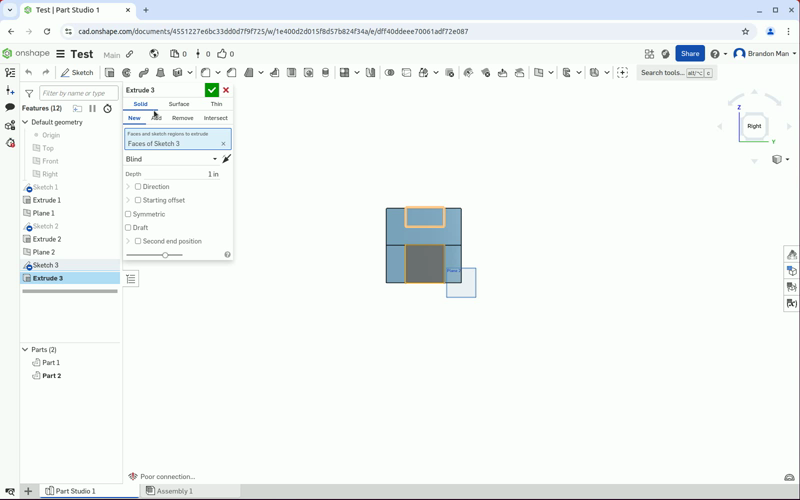
mouse_move(186, 120)
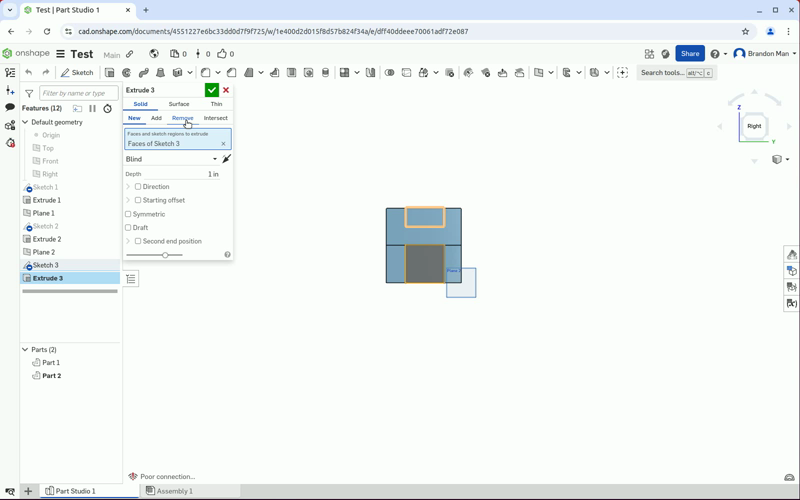
click(186, 120)
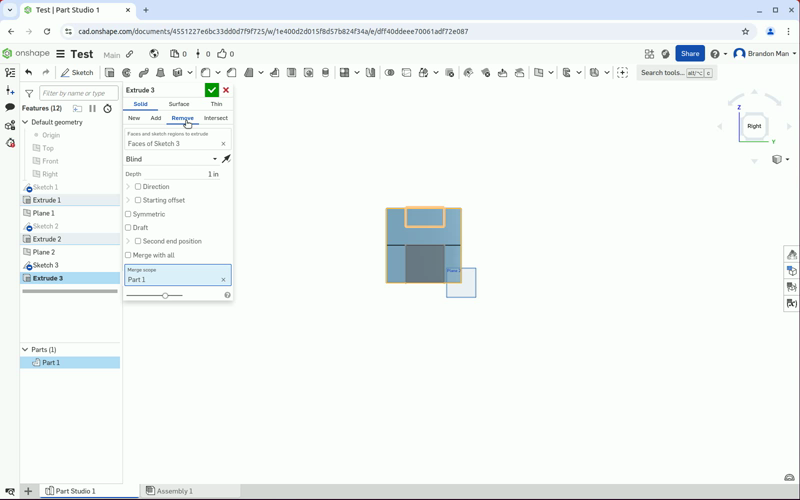
key(tab, 4)
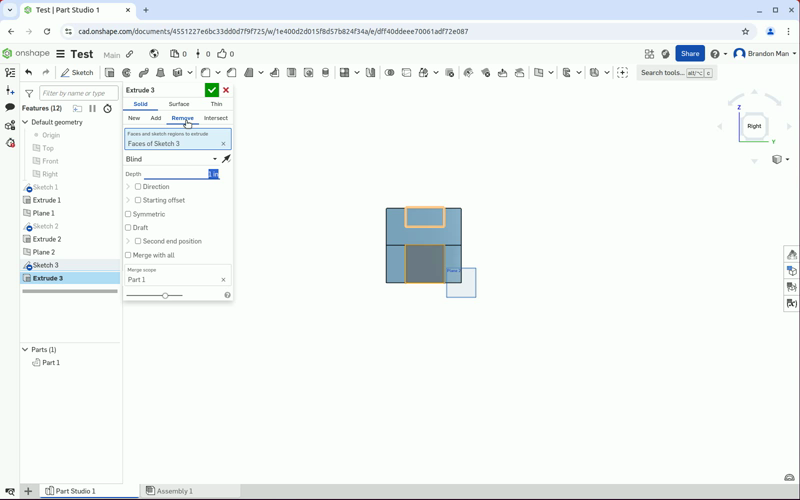
text(7.703)
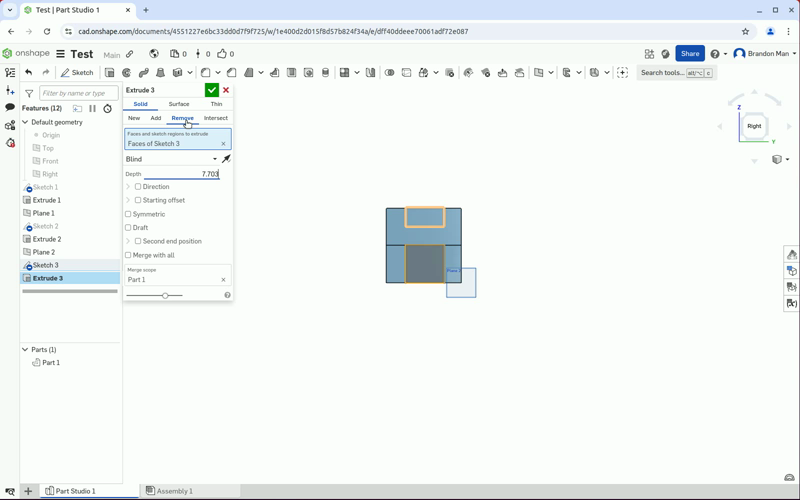
key(tab, 6)
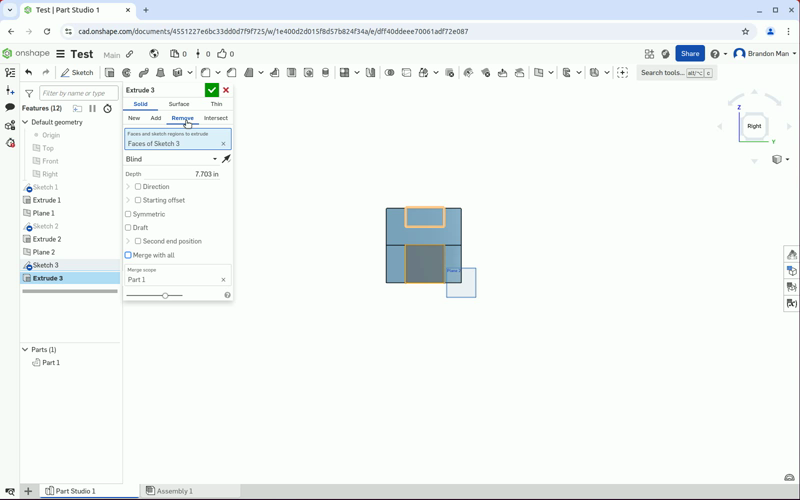
key(space)
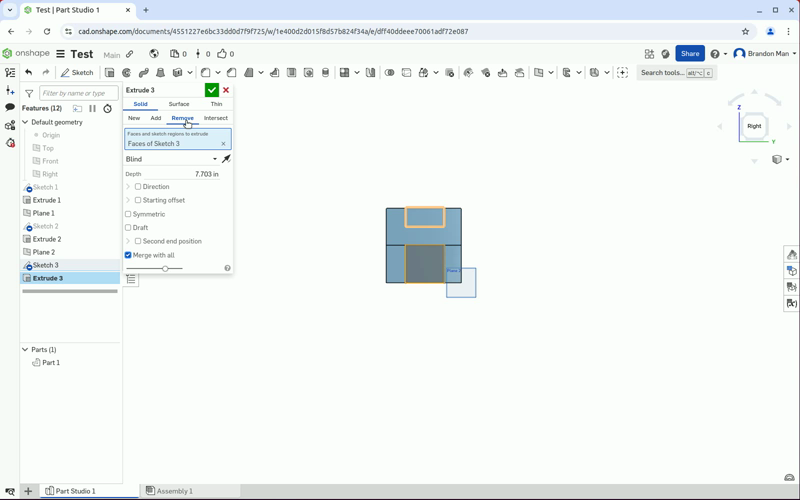
key(enter)
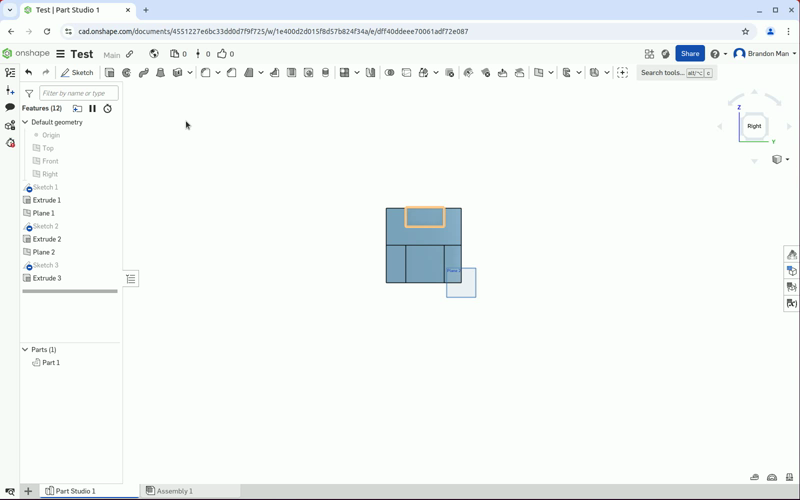
key(shift+h)
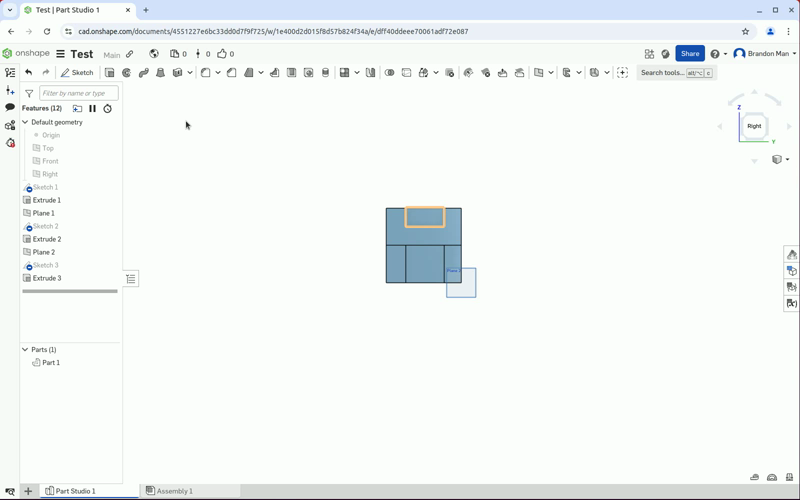
key(shift+h)
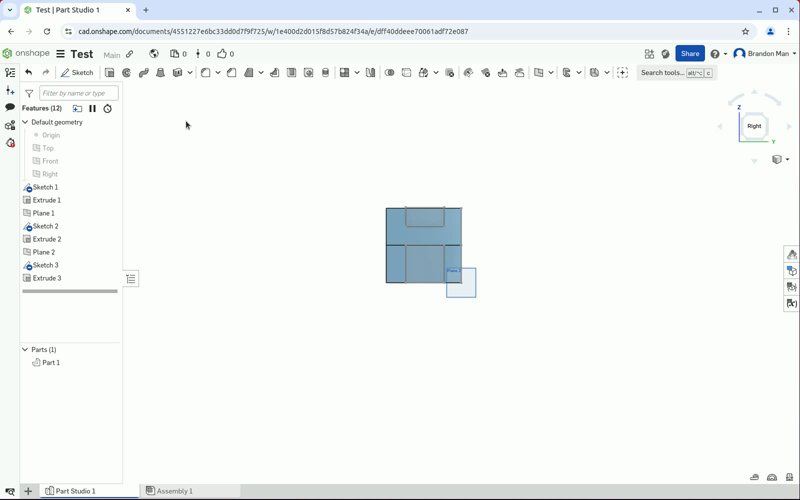
key(shift+7)
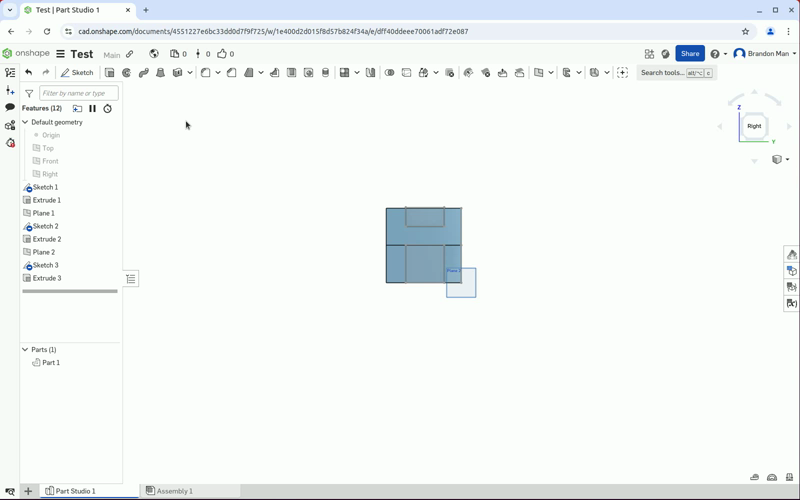
key(right, 2)
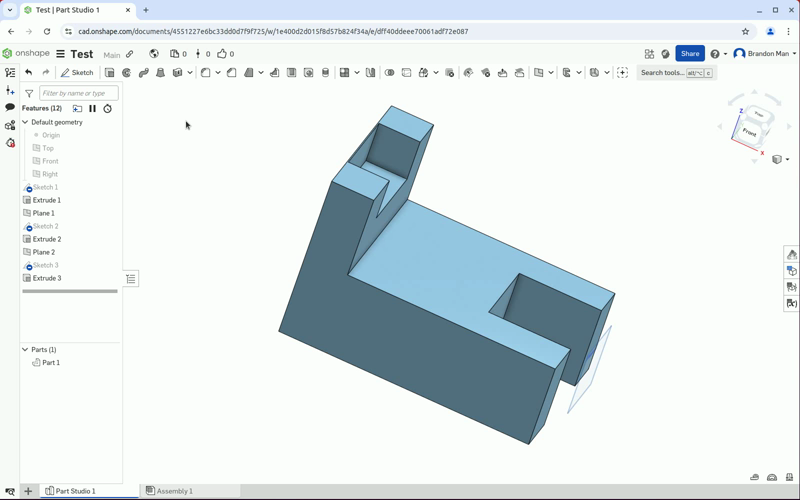
key(down, 2)
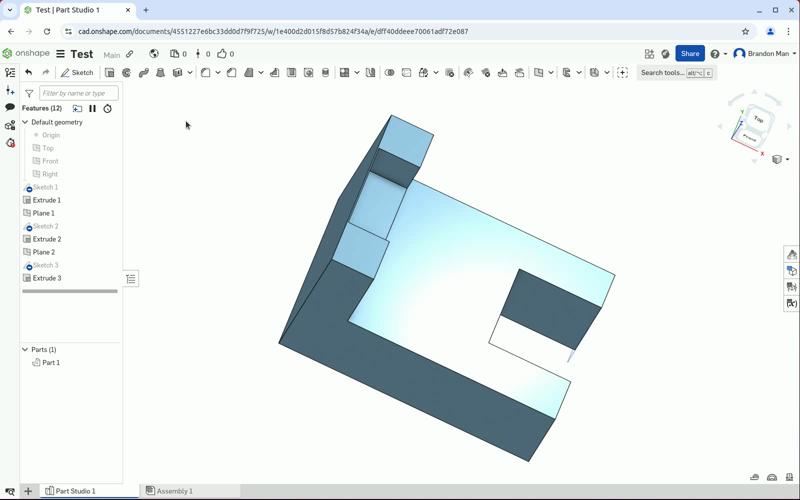
key(up, 2)
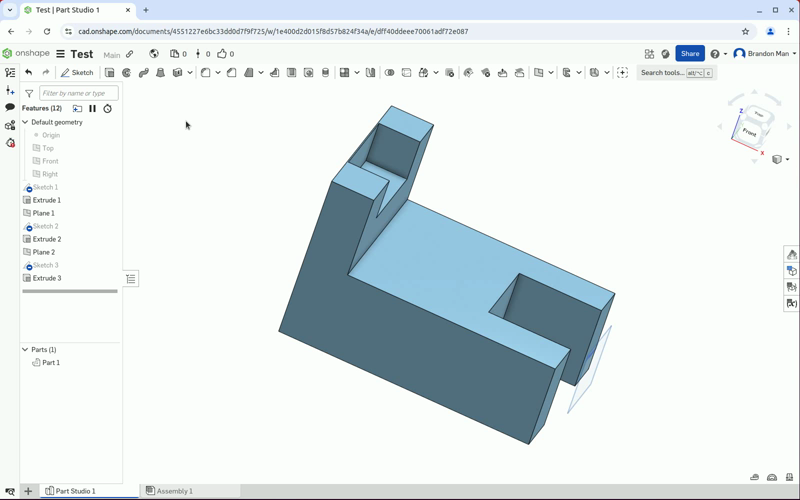
key(left, 2)
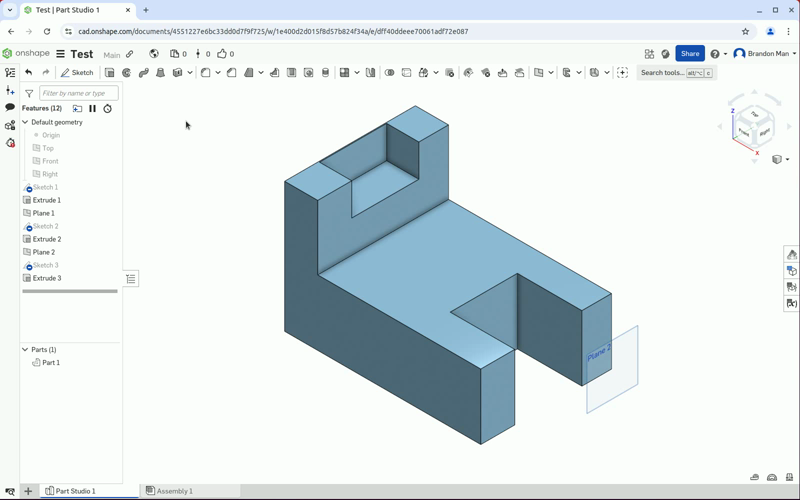
mouse_move(73, 189)
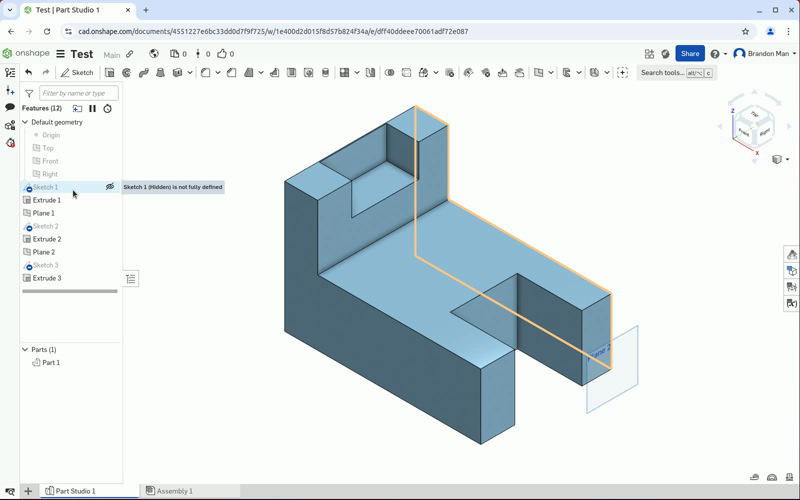
click(73, 189)